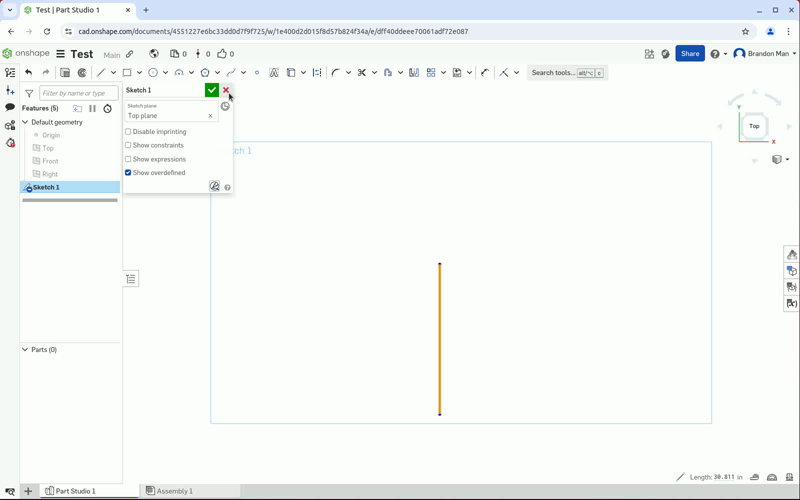
key(shift+h)
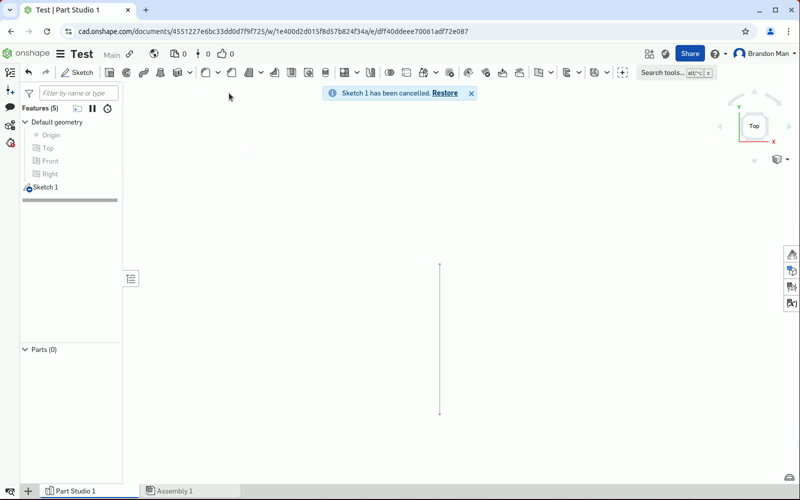
key(shift+s)
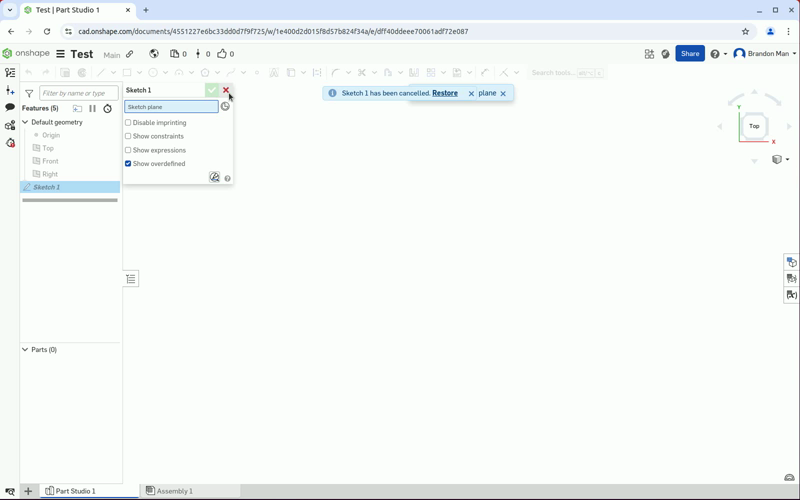
mouse_move(73, 150)
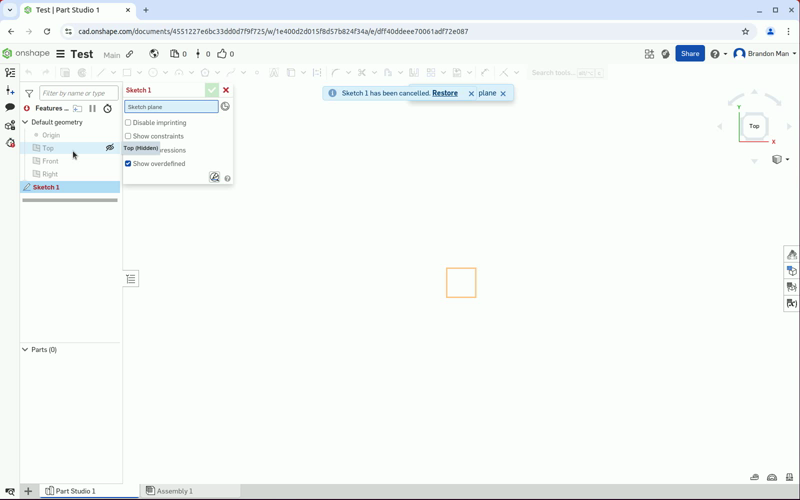
click(73, 150)
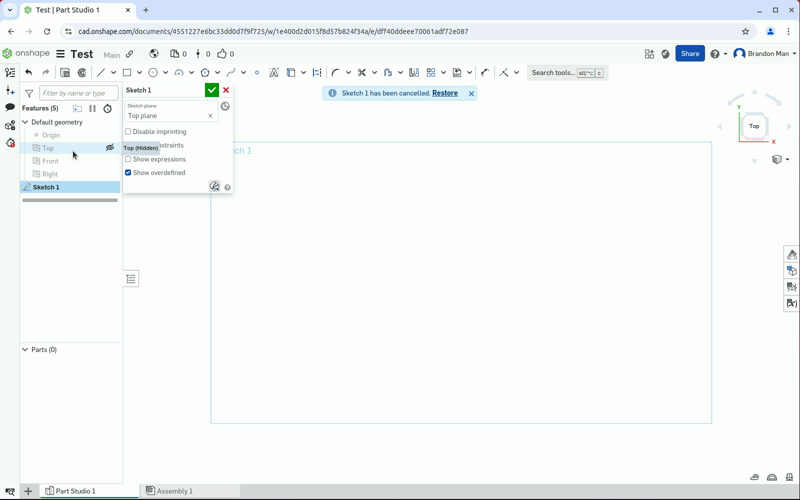
mouse_move(73, 352)
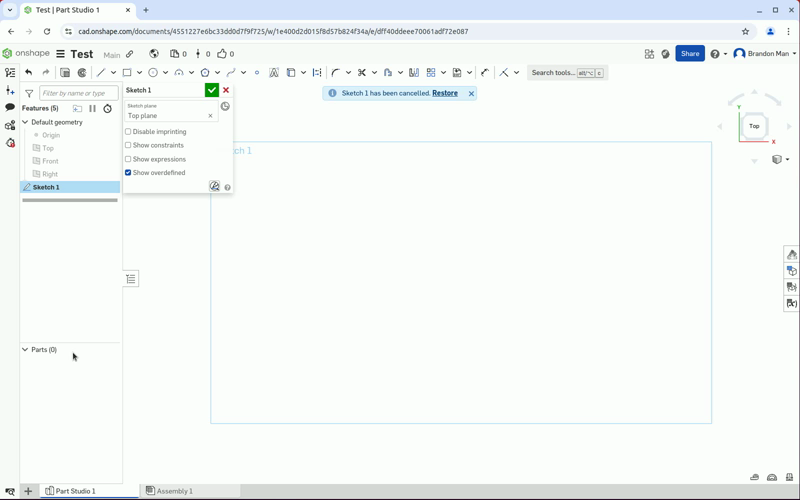
key(y)
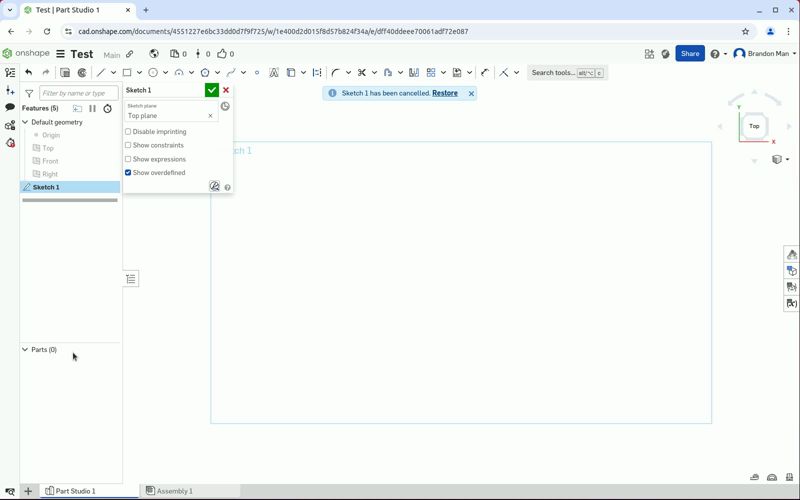
key(l)
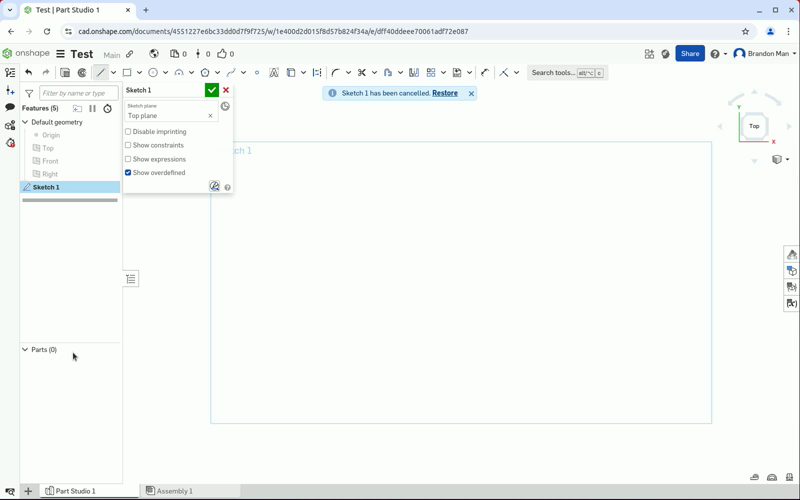
key_down(shift)
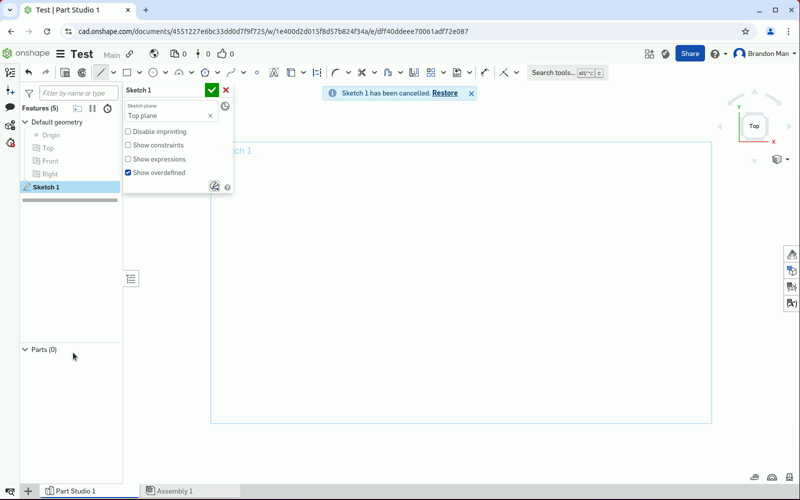
mouse_move(363, 307)
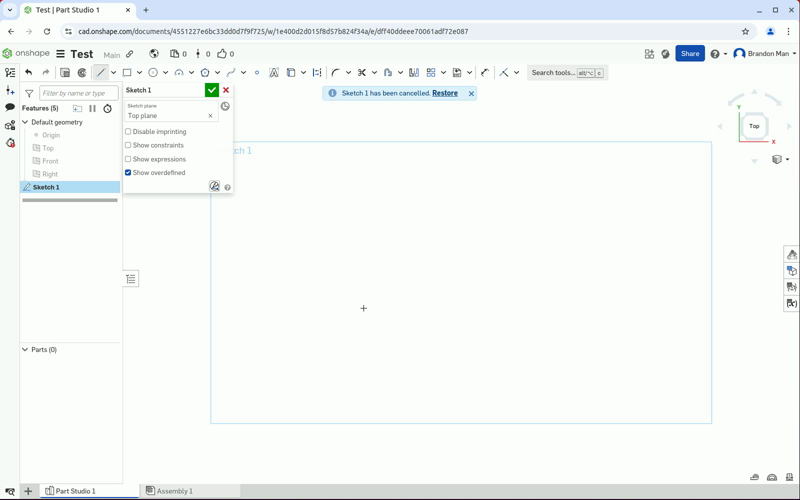
click(363, 307)
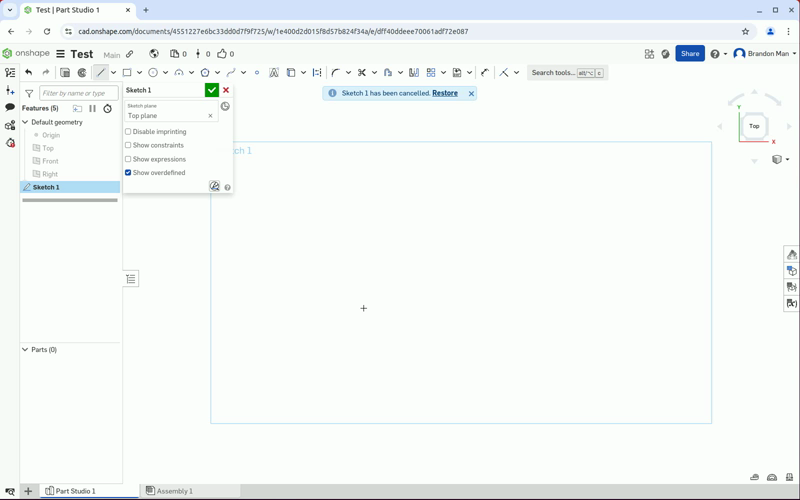
key_up(shift)
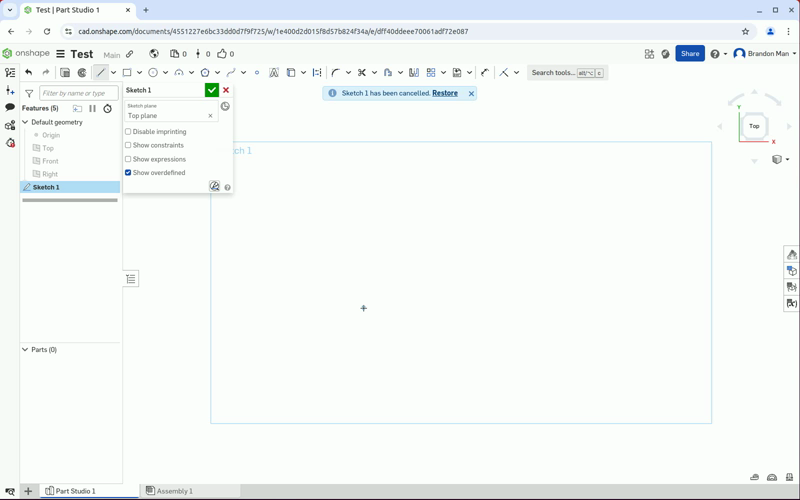
key_down(shift)
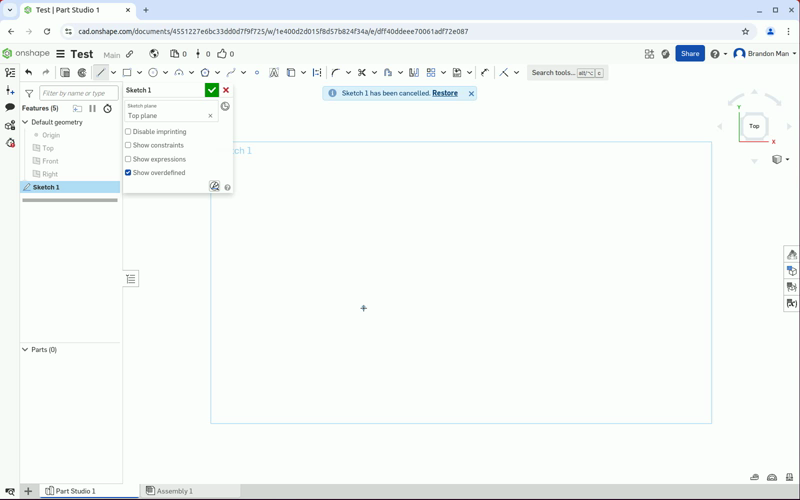
mouse_move(558, 307)
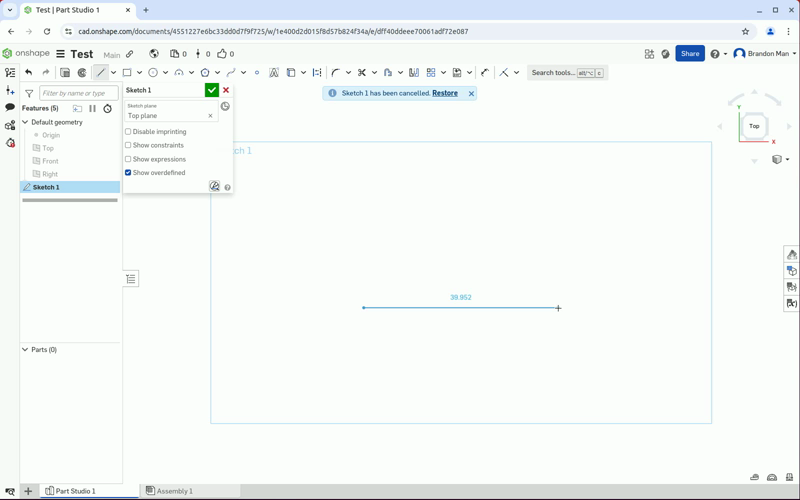
click(558, 307)
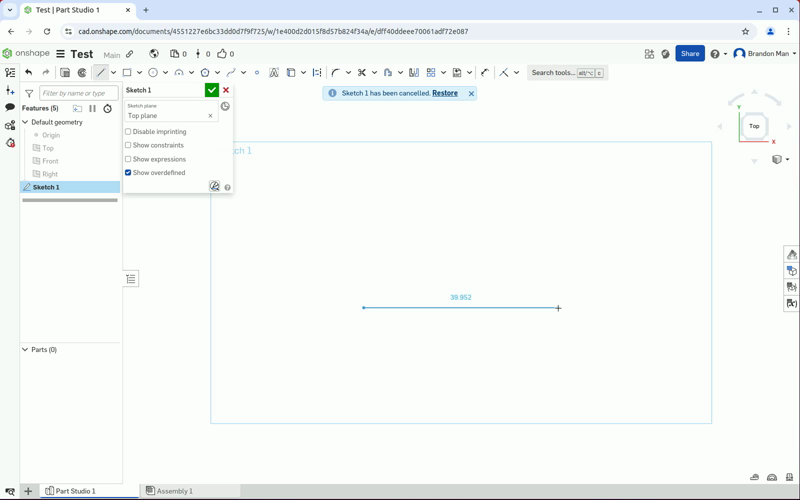
key_up(shift)
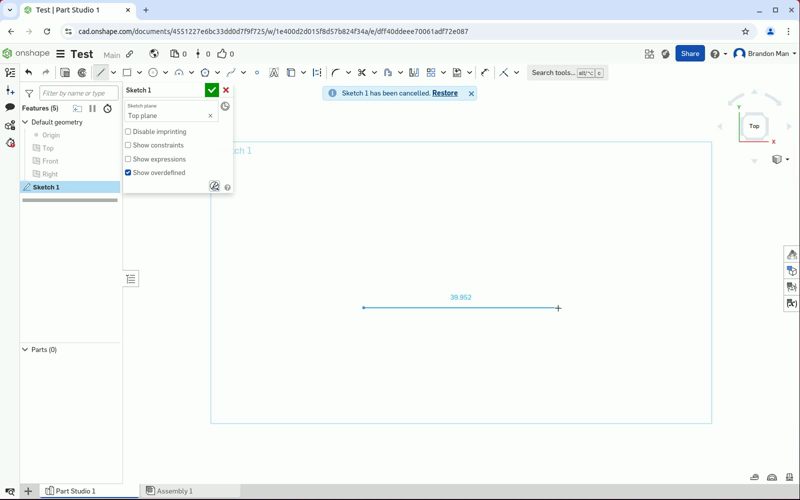
key_down(shift)
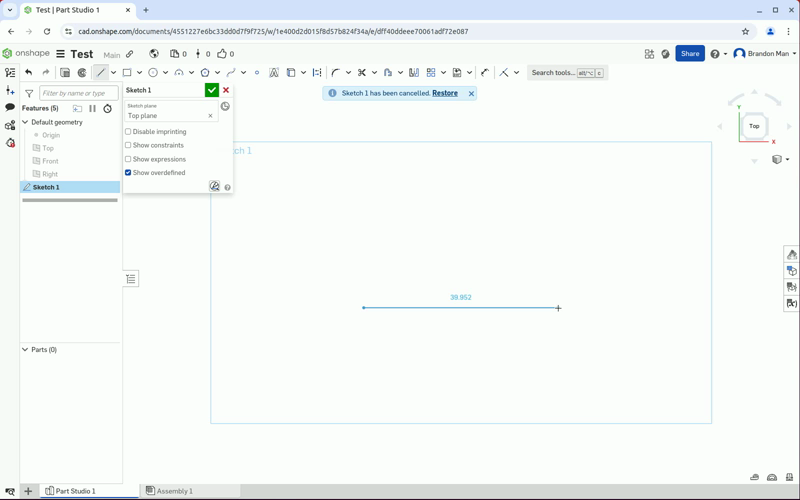
mouse_move(588, 307)
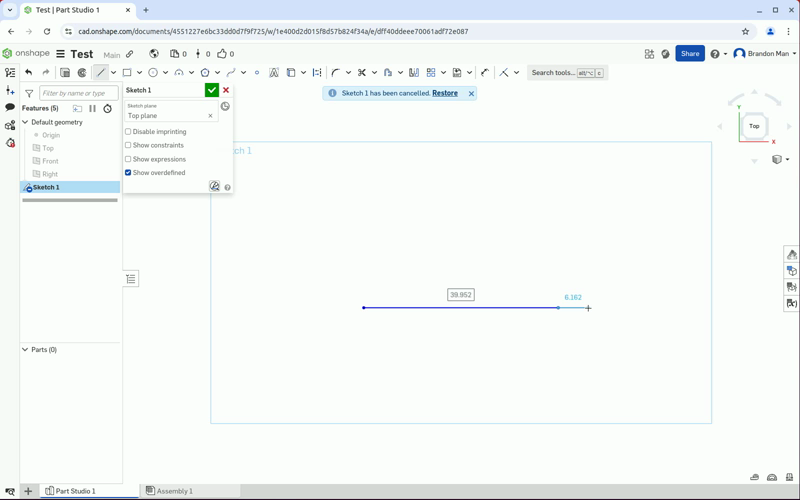
mouse_move(558, 258)
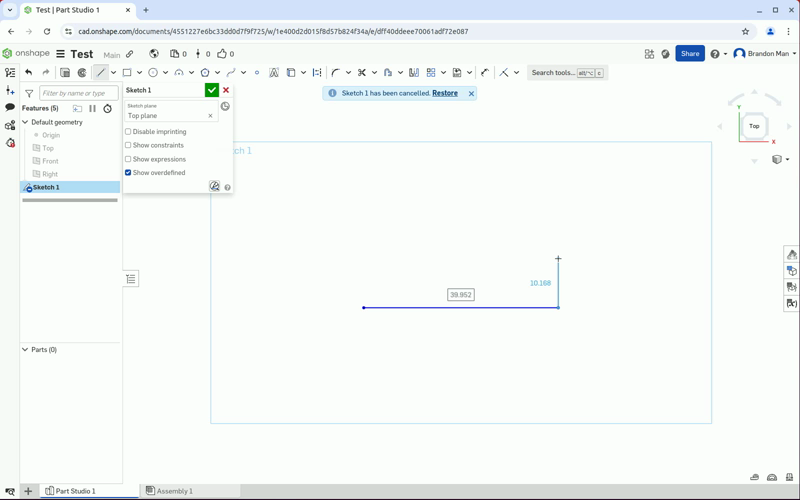
click(558, 258)
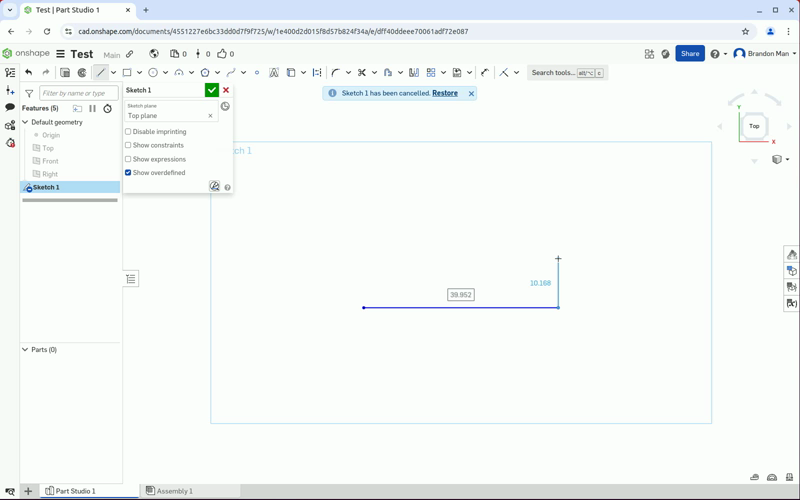
key_up(shift)
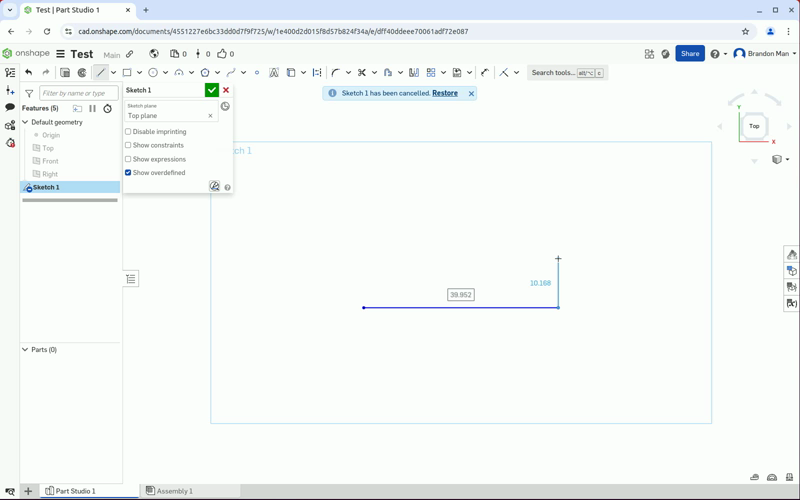
key_down(shift)
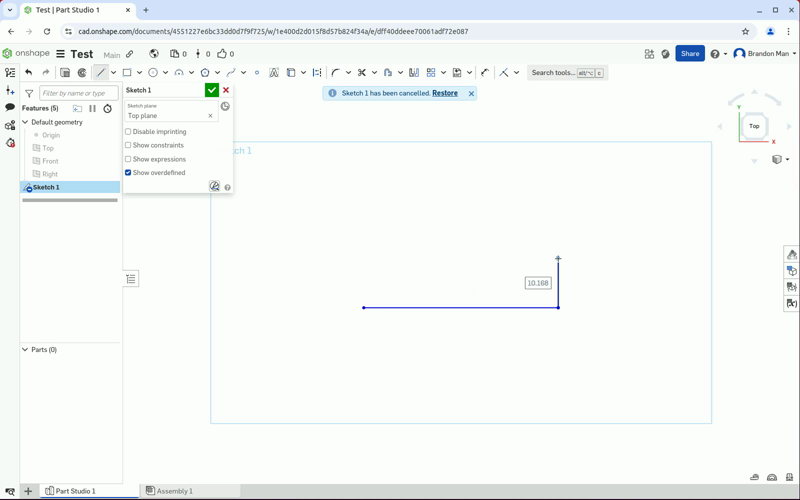
mouse_move(363, 258)
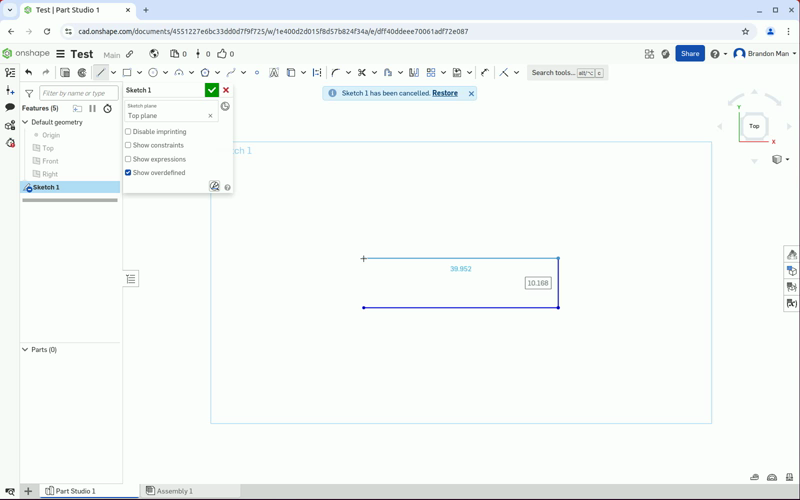
click(363, 258)
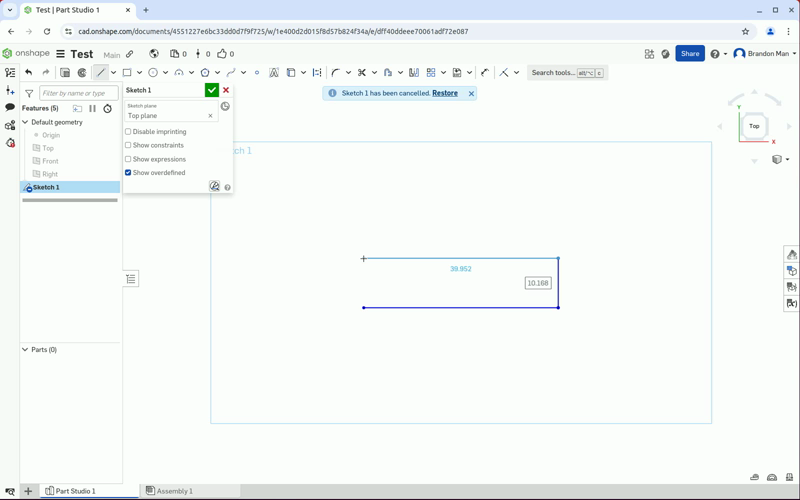
key_up(shift)
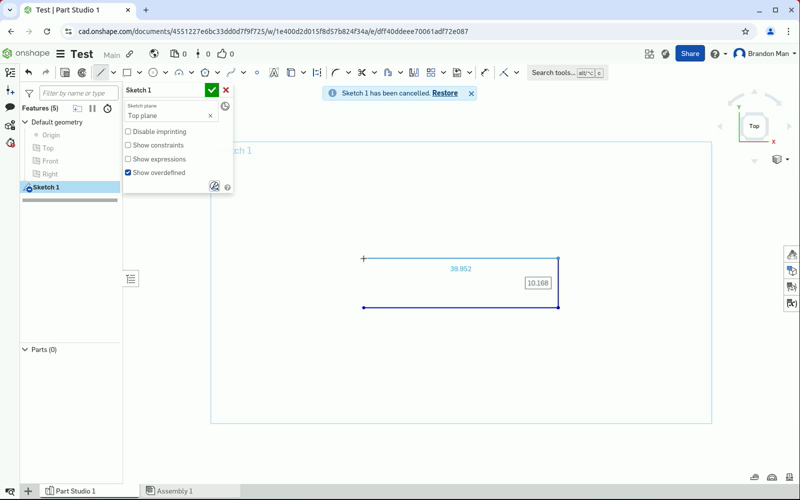
mouse_move(393, 258)
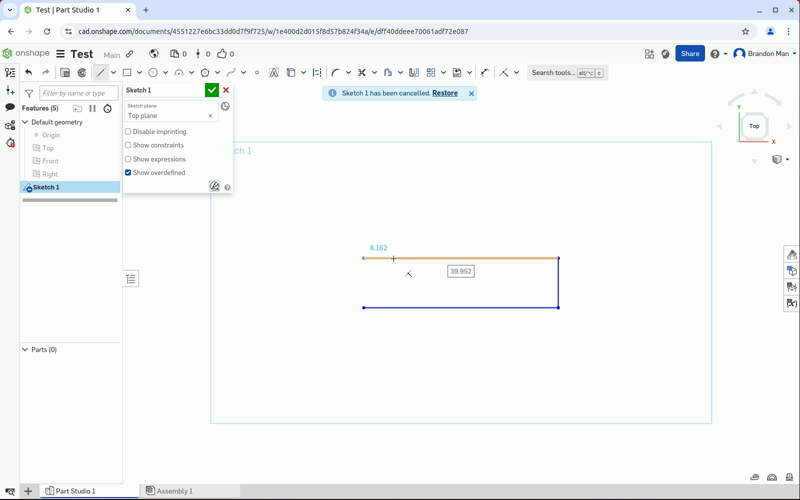
key_down(shift)
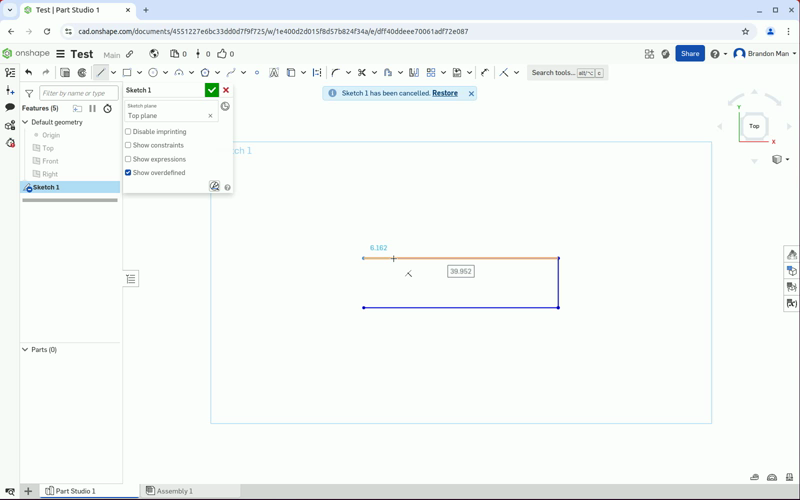
mouse_move(363, 307)
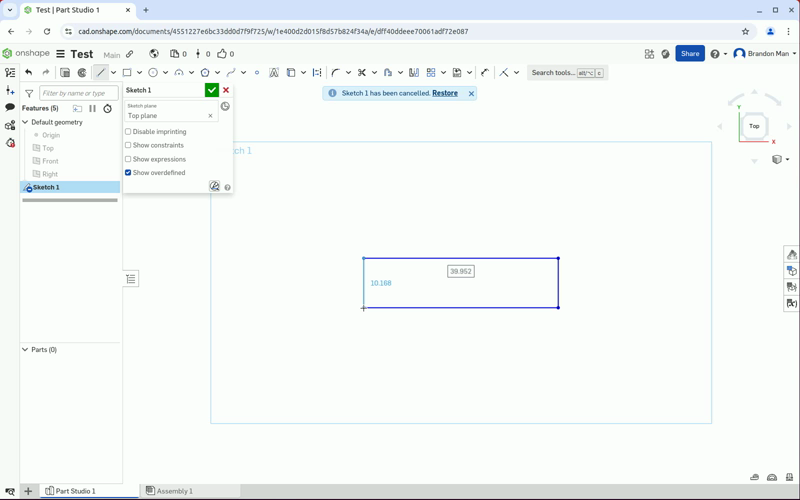
key_up(shift)
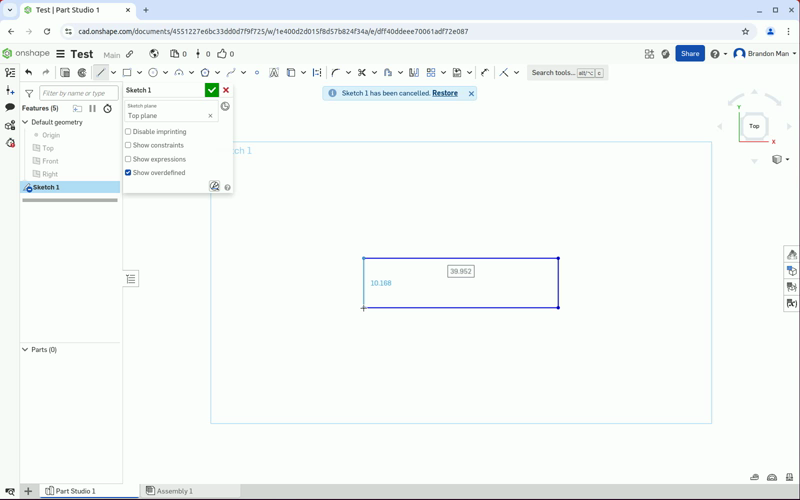
click(363, 307)
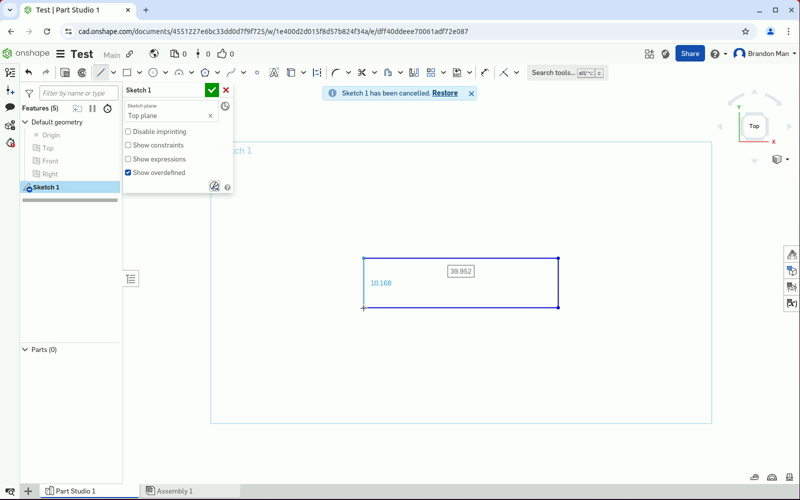
key(esc)
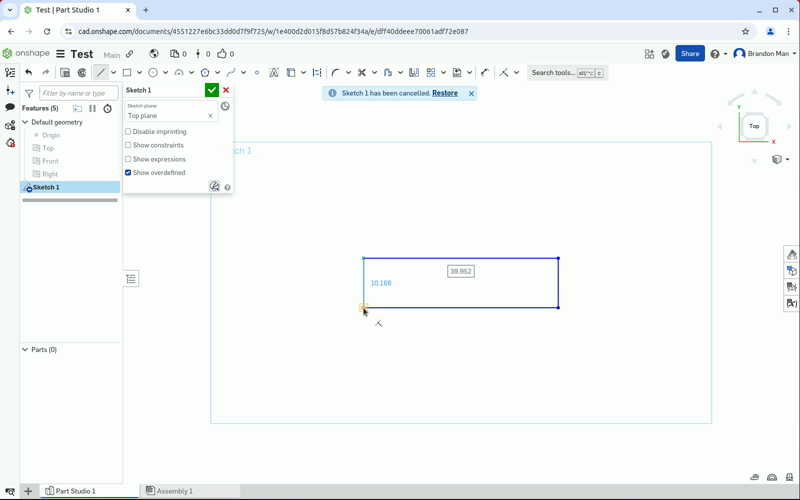
mouse_move(456, 278)
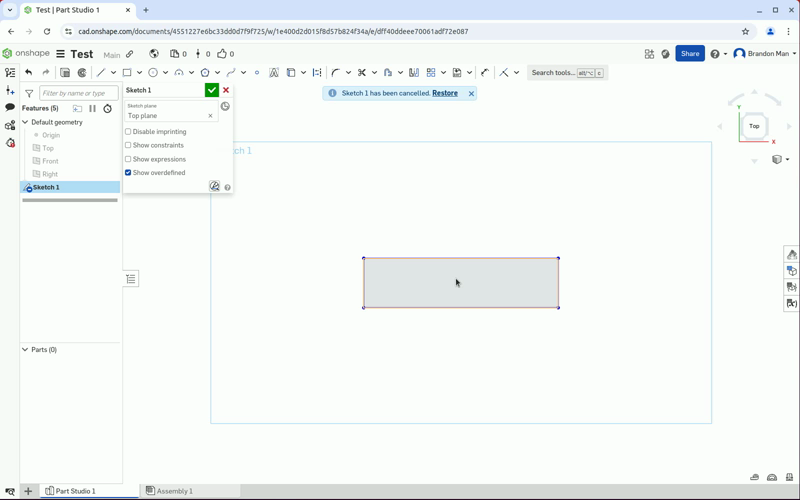
click(456, 278)
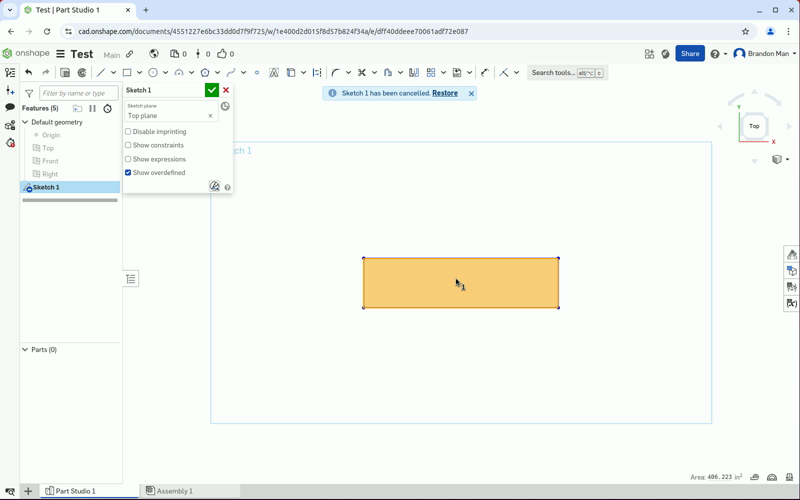
mouse_move(73, 352)
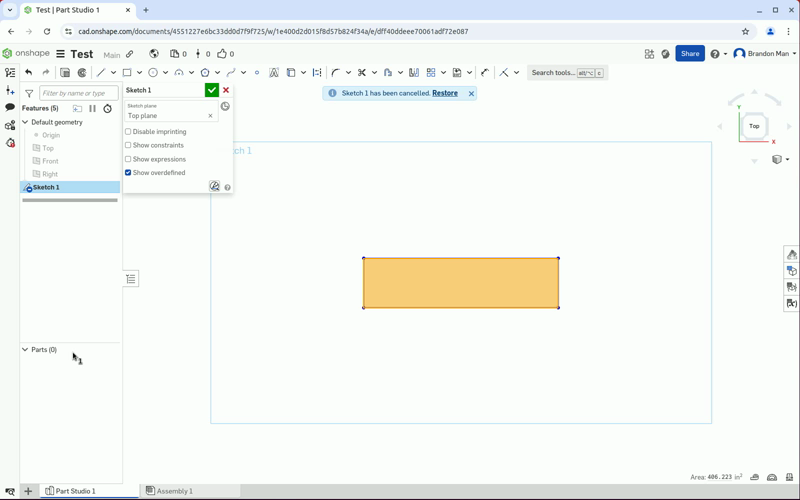
key(shift+y)
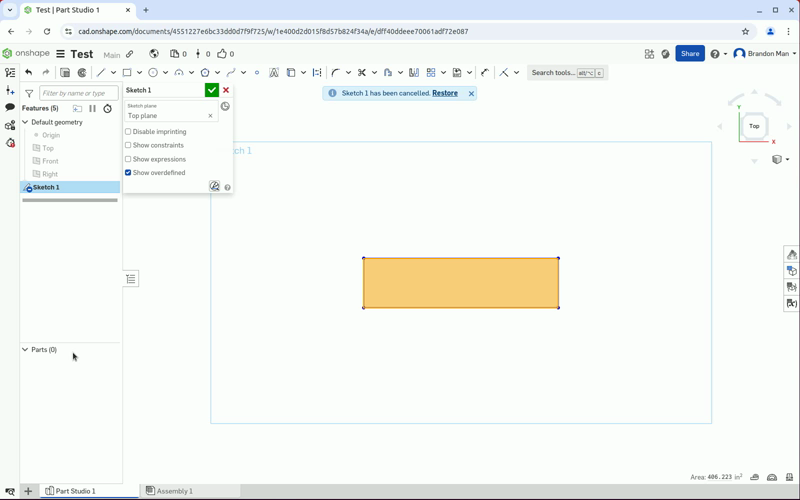
key(shift+e)
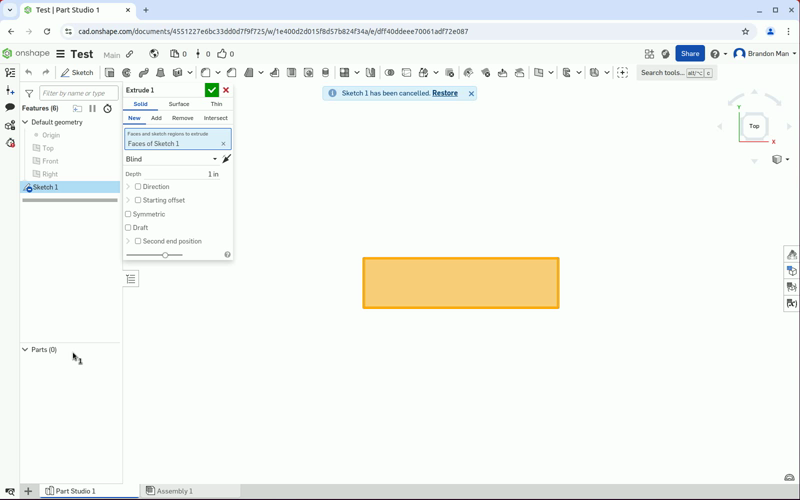
mouse_move(143, 106)
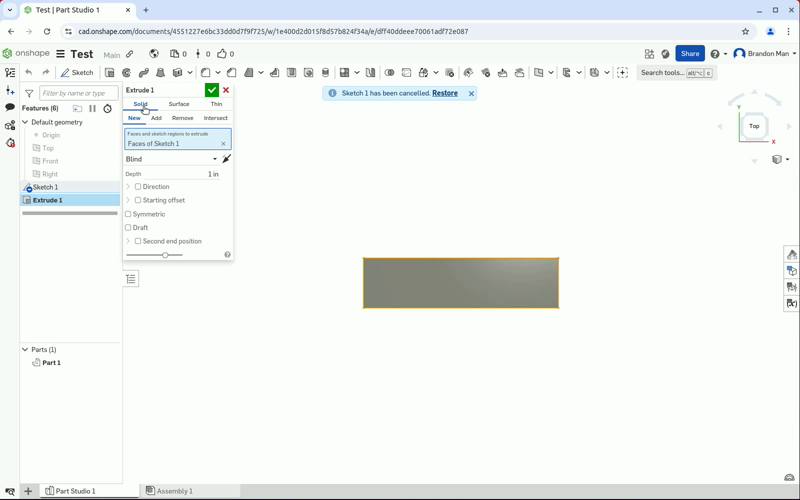
click(143, 106)
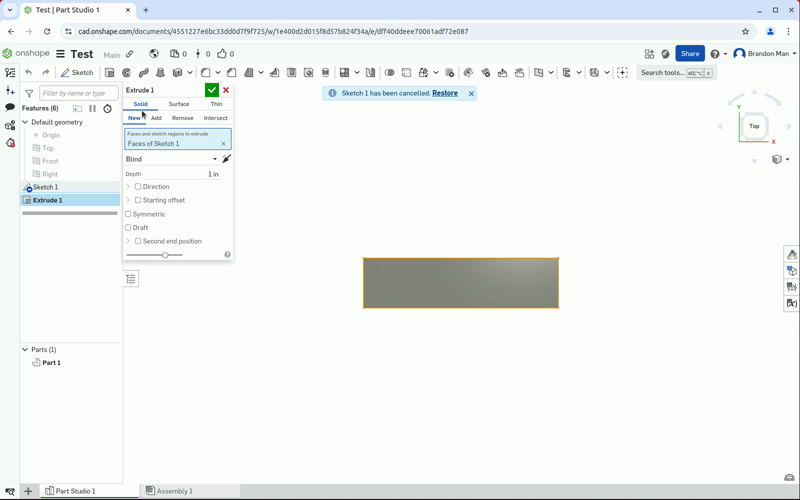
mouse_move(137, 120)
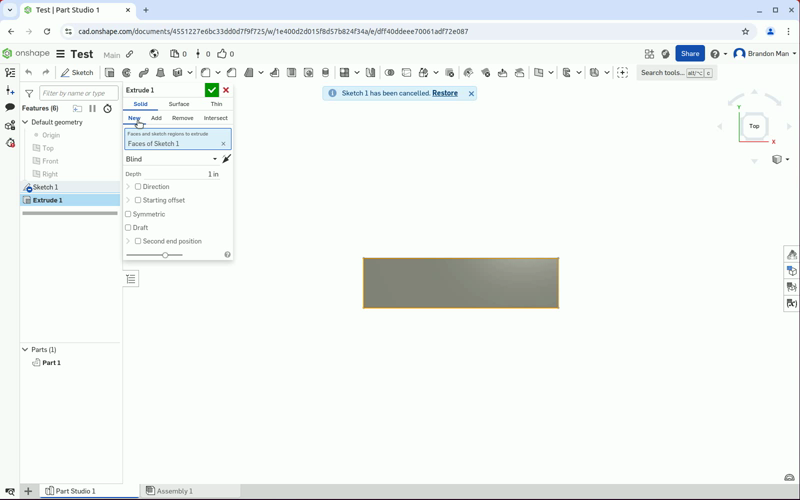
click(137, 120)
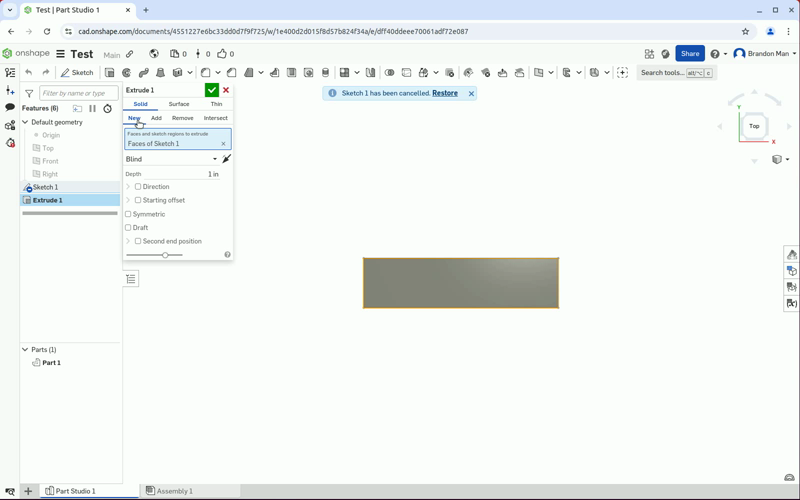
key(tab, 4)
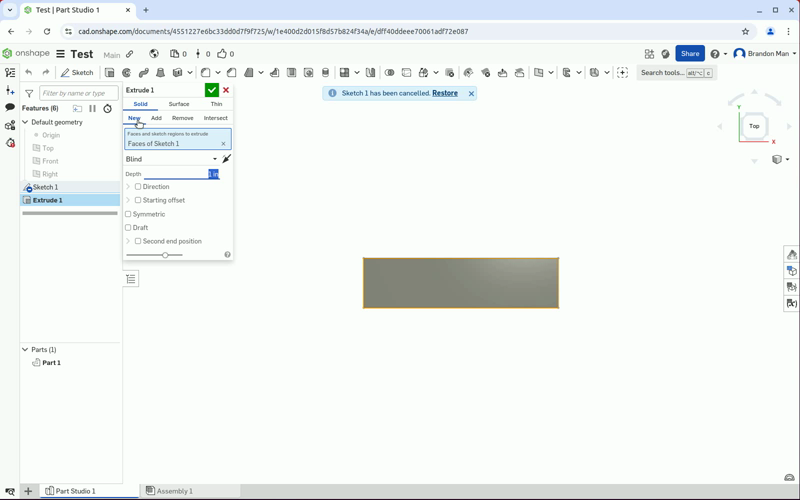
text(3.129)
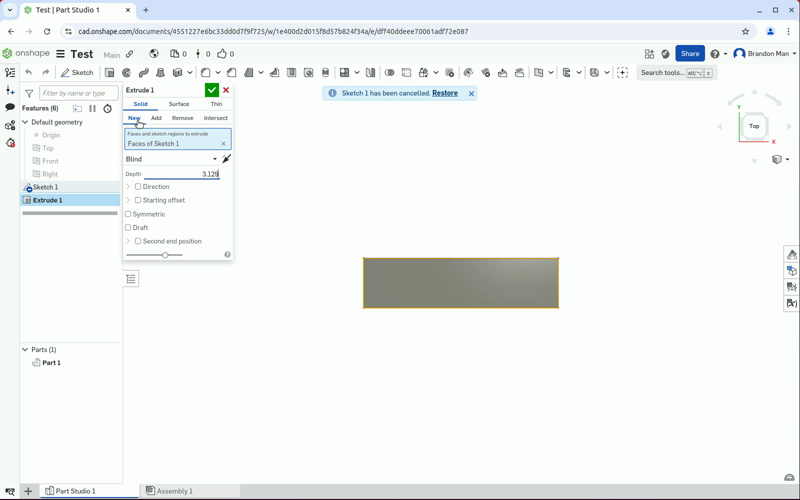
key(enter)
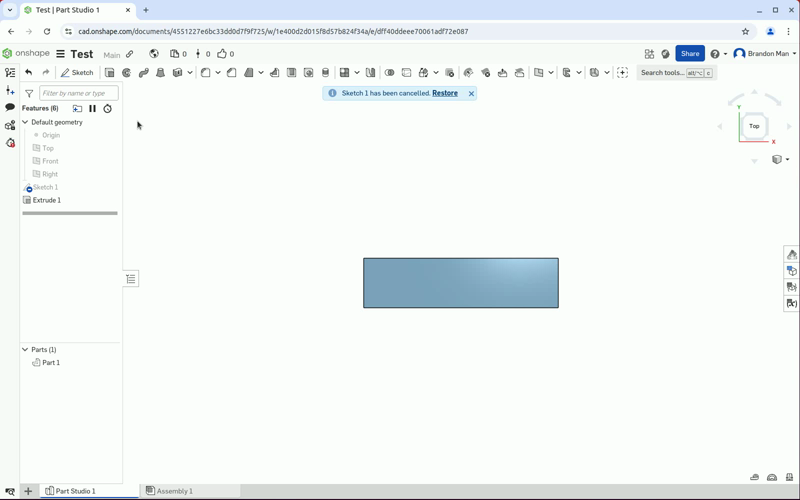
key(shift+h)
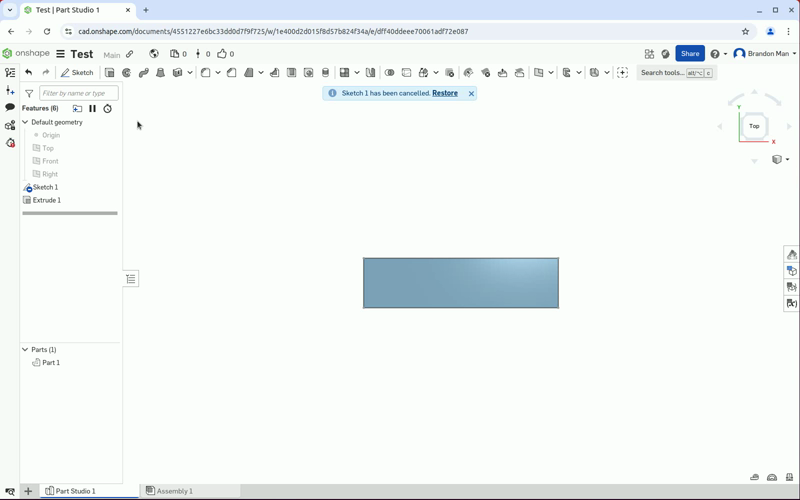
key(shift+h)
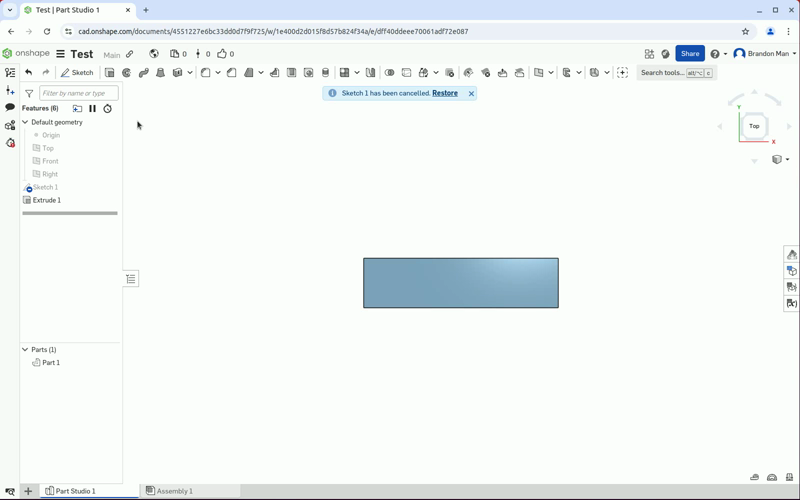
mouse_move(73, 189)
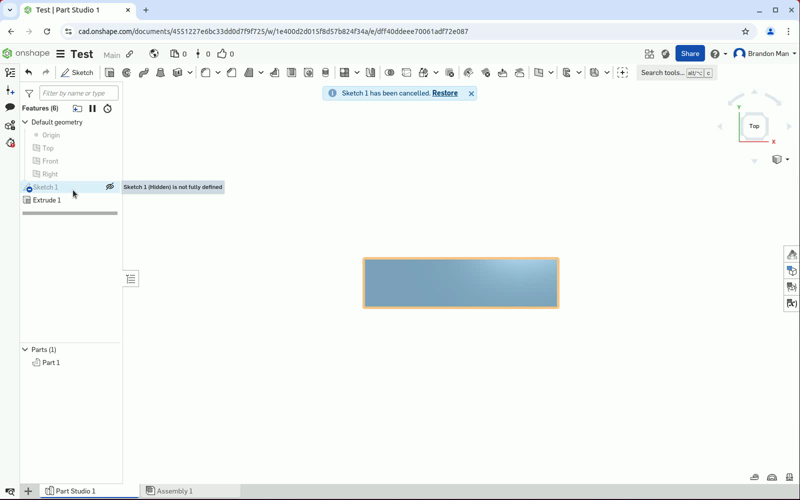
click(73, 189)
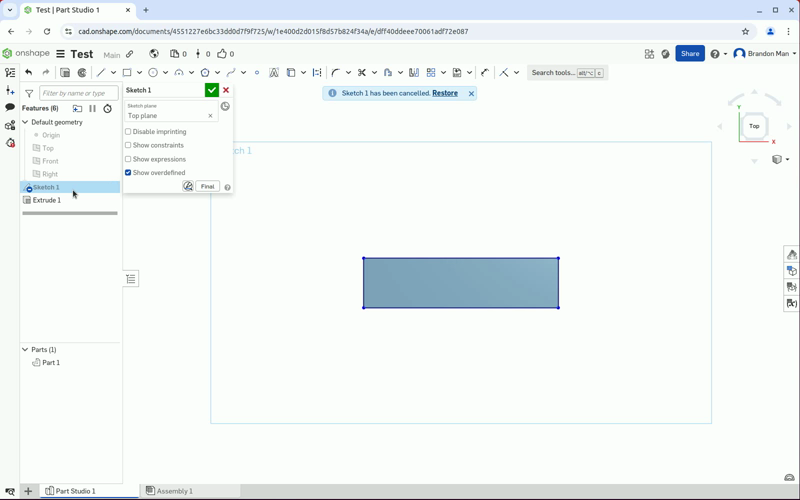
mouse_move(229, 92)
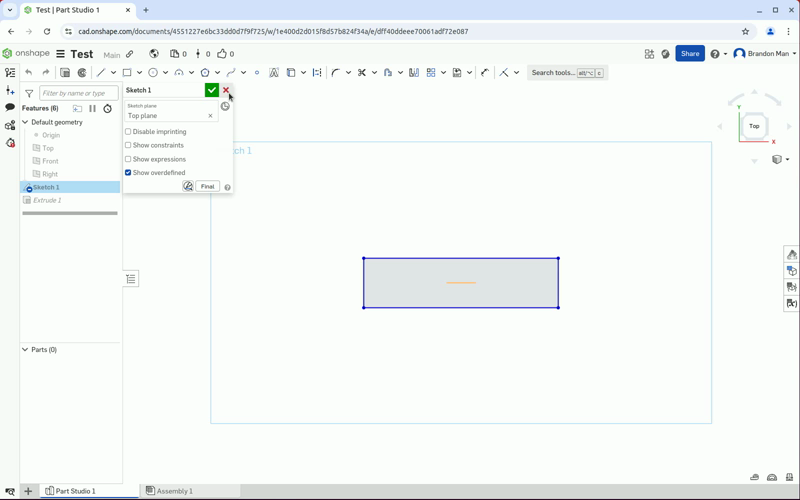
click(229, 92)
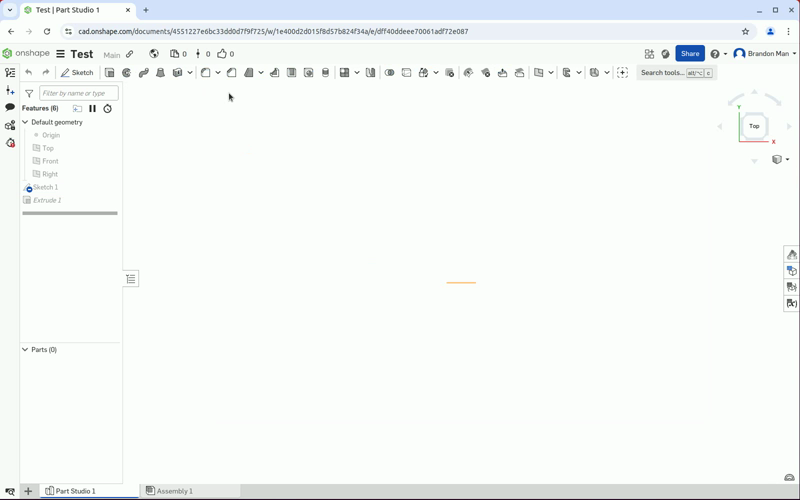
mouse_move(541, 75)
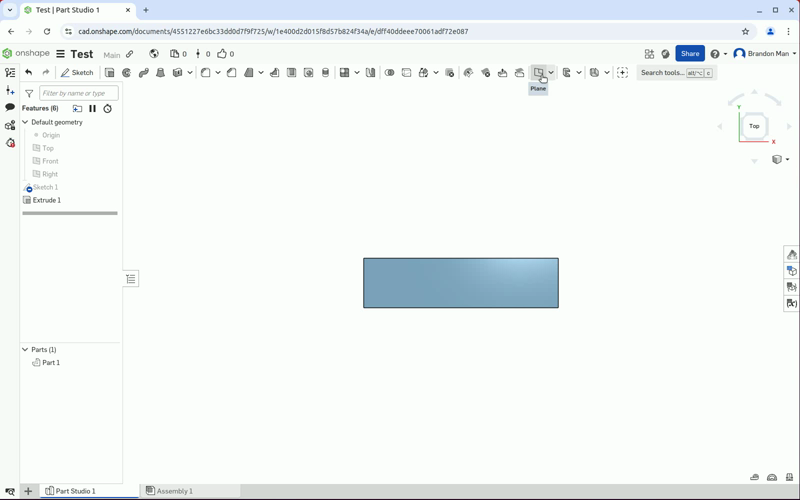
click(541, 75)
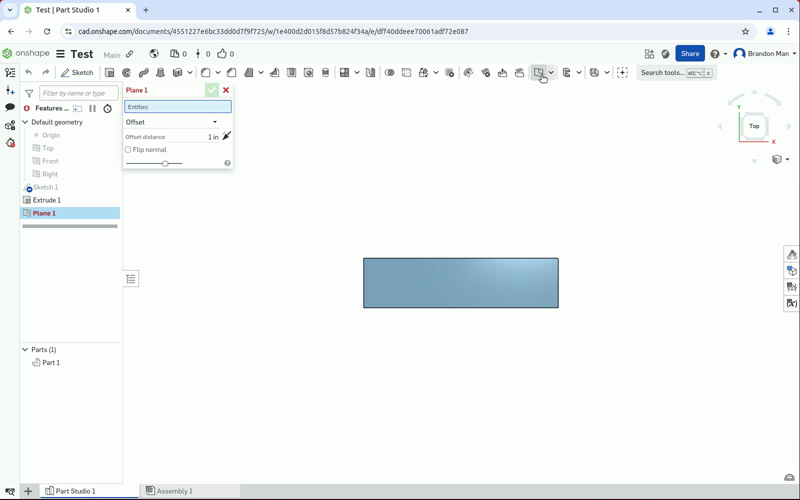
mouse_move(73, 150)
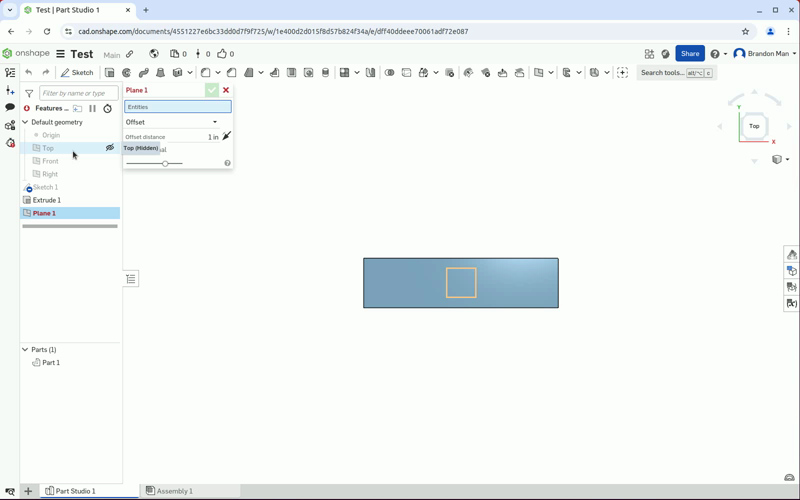
click(73, 150)
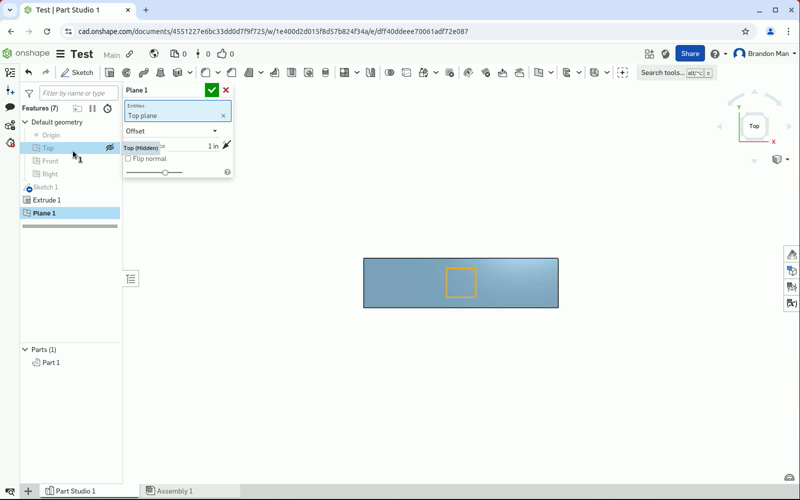
key(tab, 2)
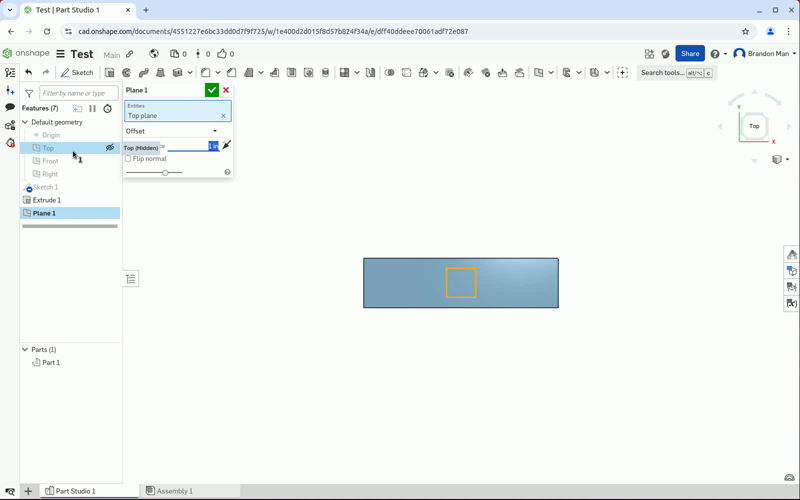
text(3.143)
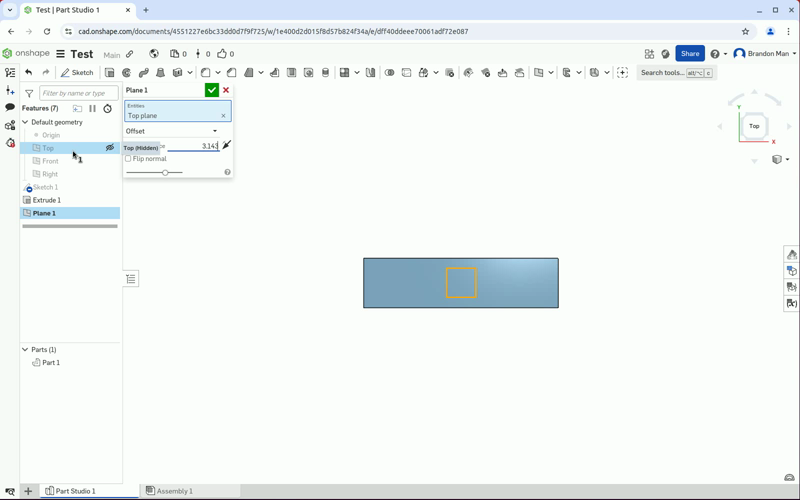
key(enter, 2)
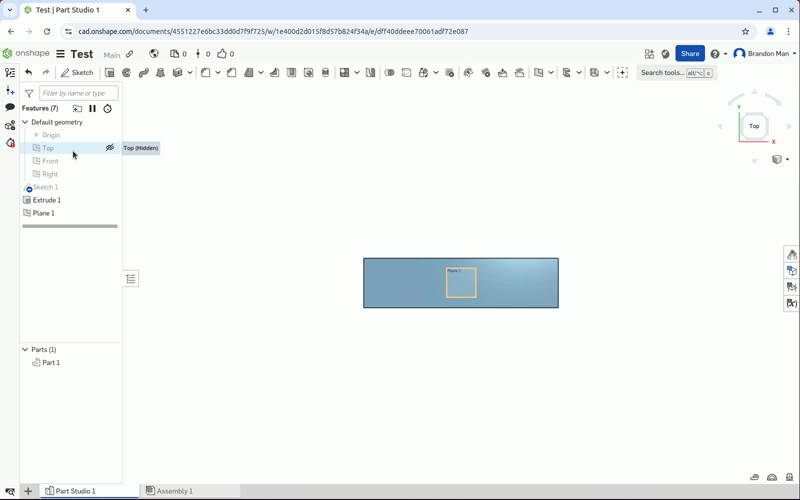
key(shift+s)
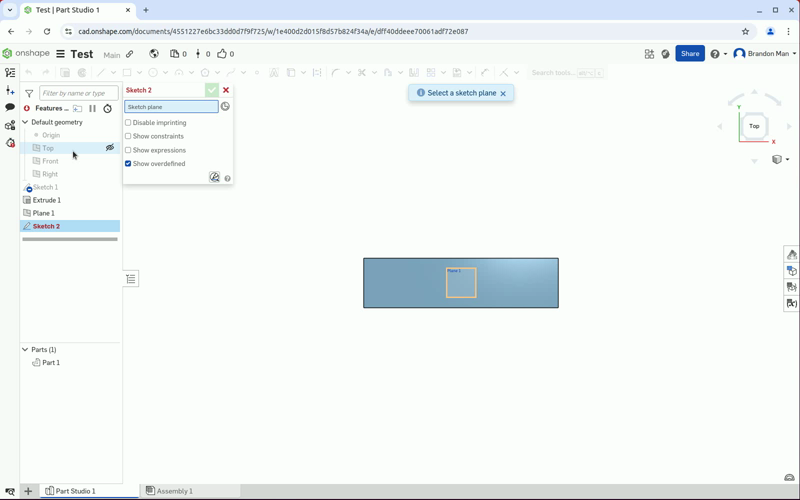
mouse_move(73, 215)
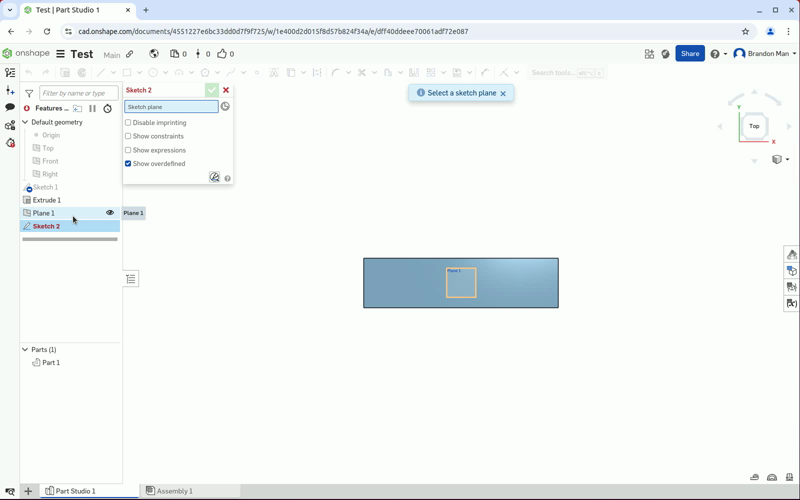
click(73, 215)
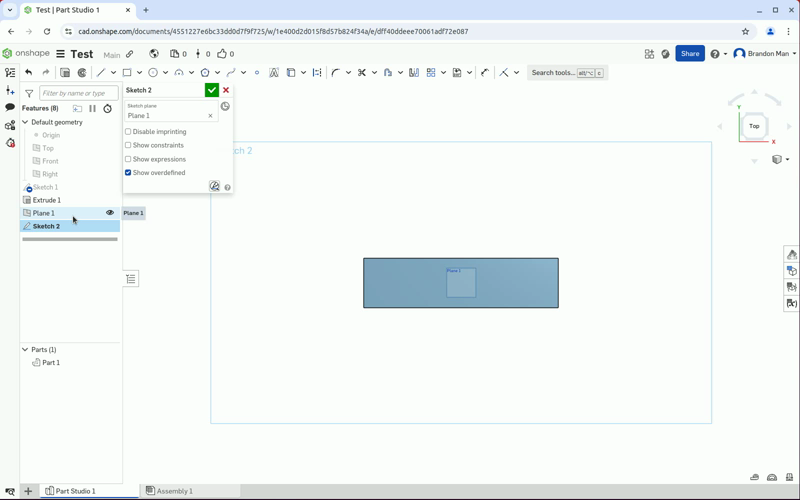
mouse_move(73, 352)
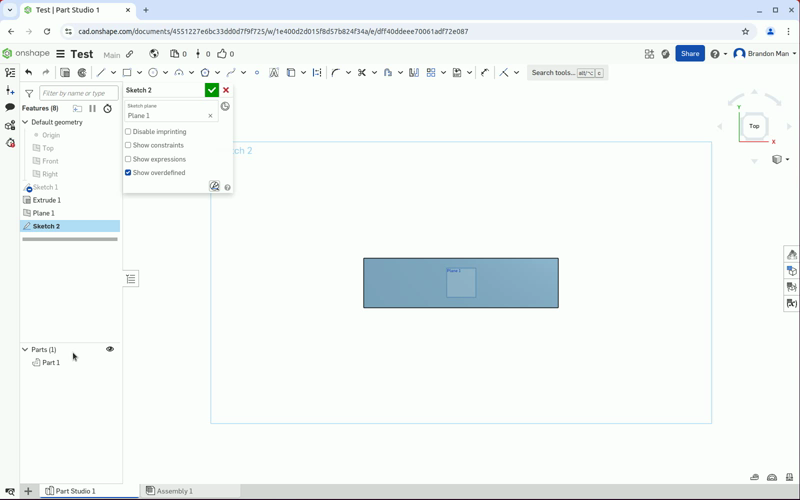
key(y)
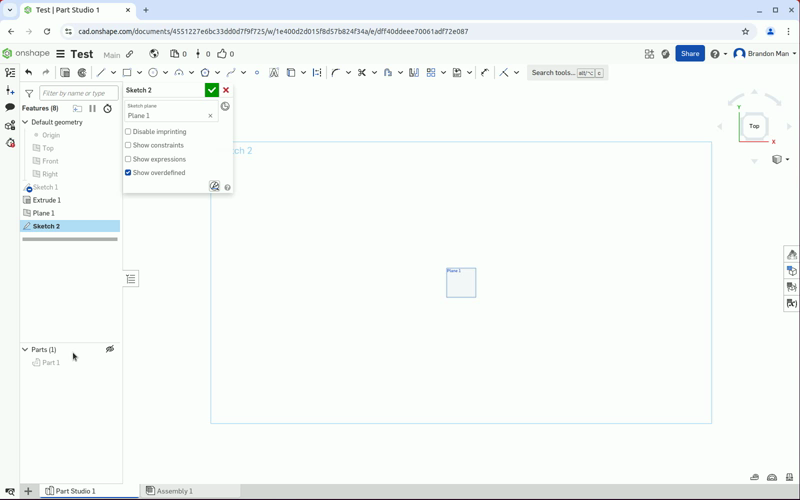
key(c)
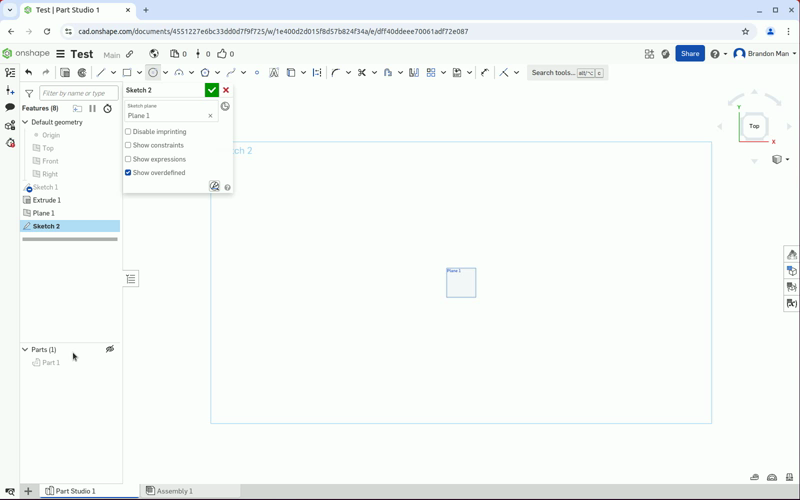
key_down(shift)
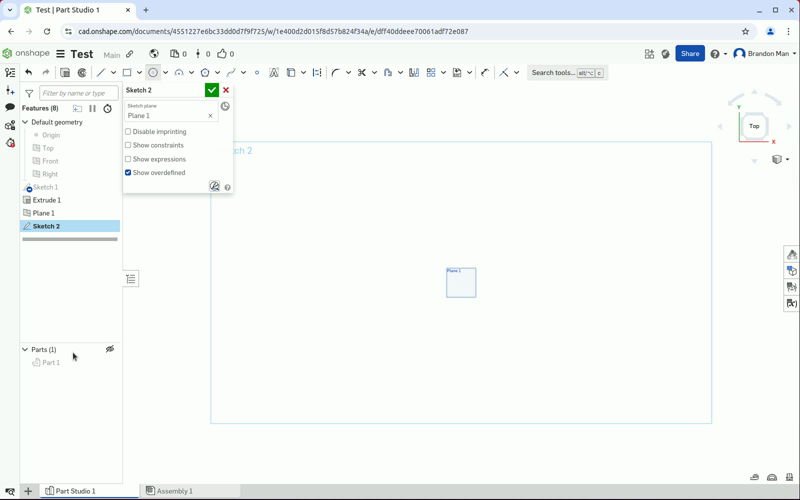
mouse_move(392, 282)
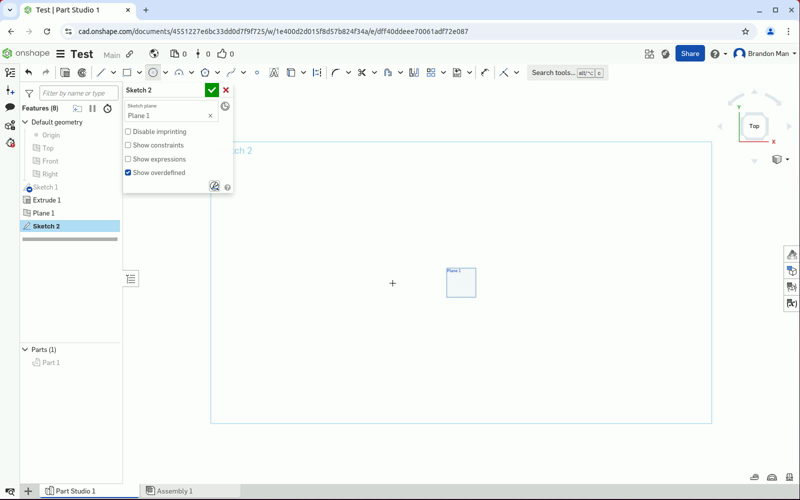
click(392, 282)
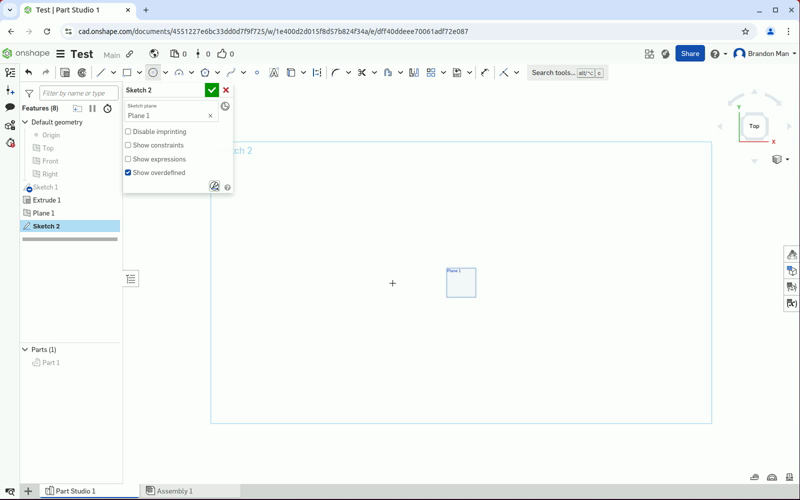
key_up(shift)
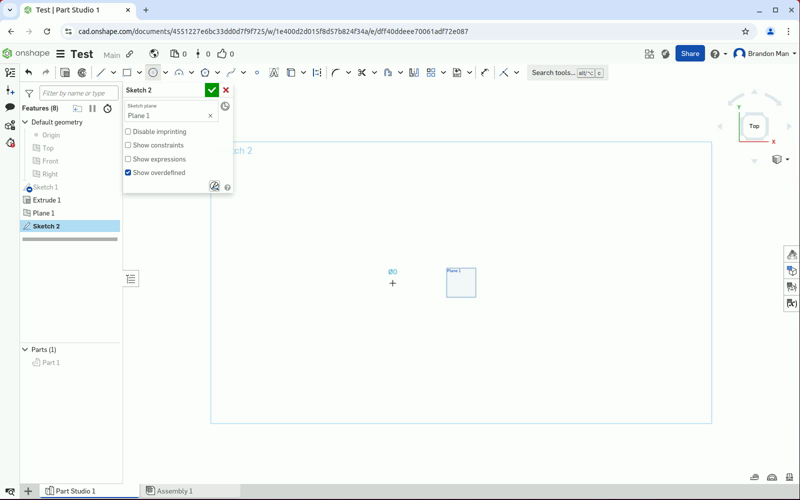
mouse_move(403, 282)
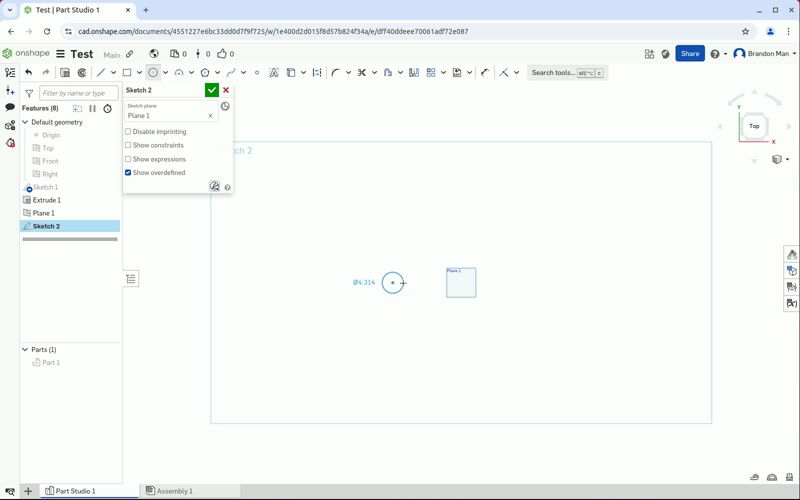
click(403, 282)
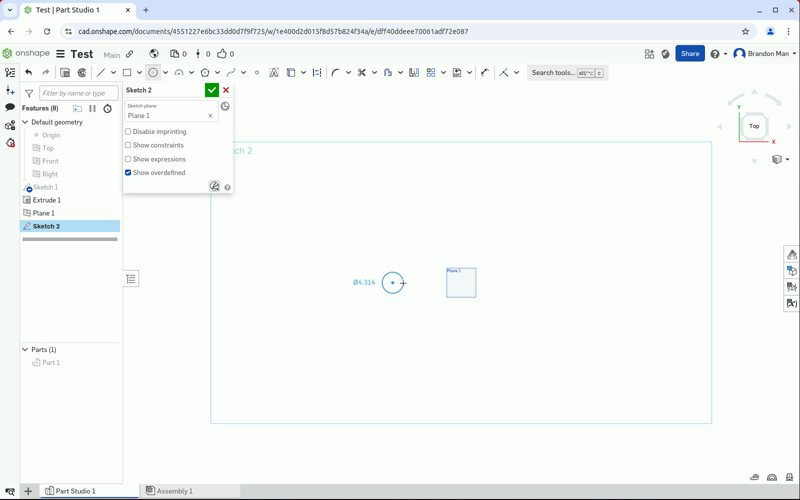
key(esc)
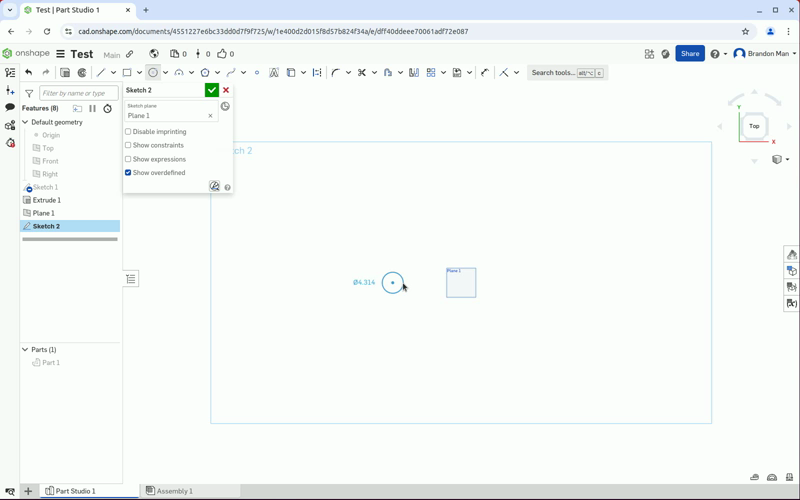
mouse_move(396, 283)
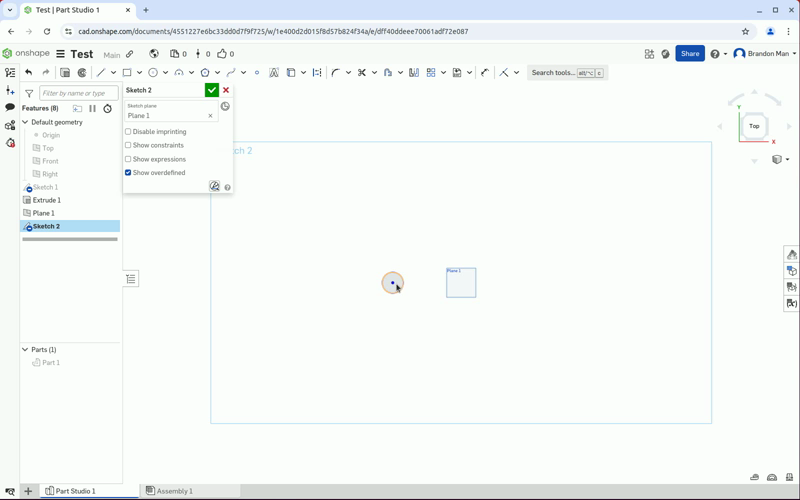
scroll(6)
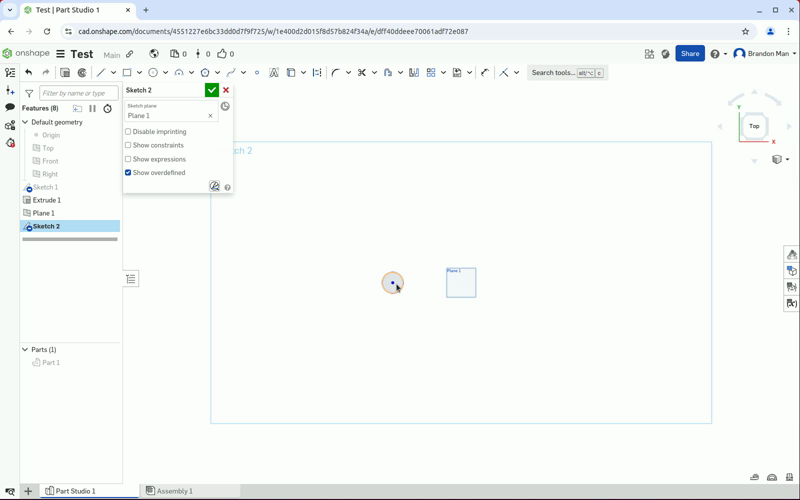
scroll(6)
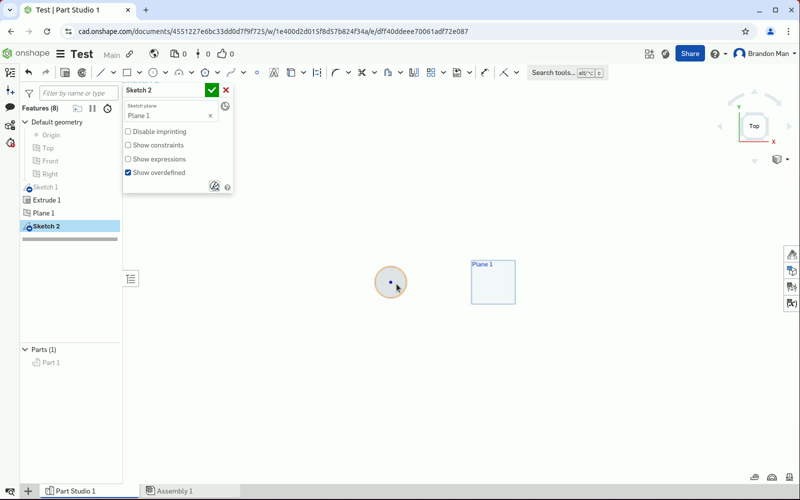
scroll(6)
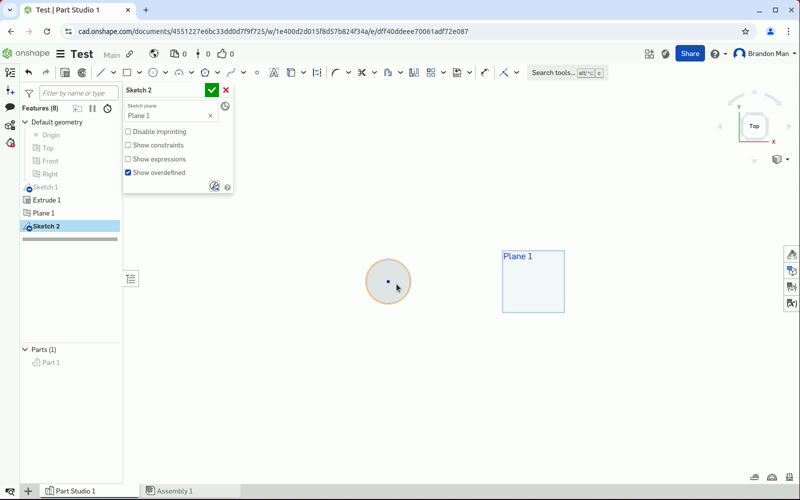
scroll(6)
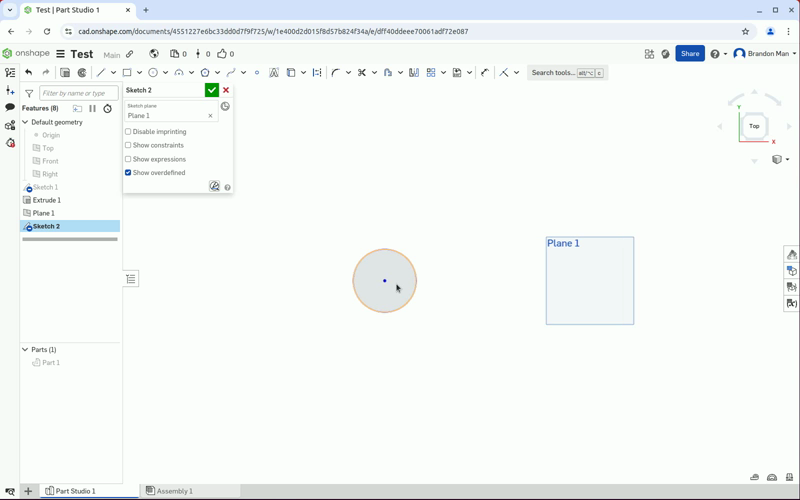
scroll(6)
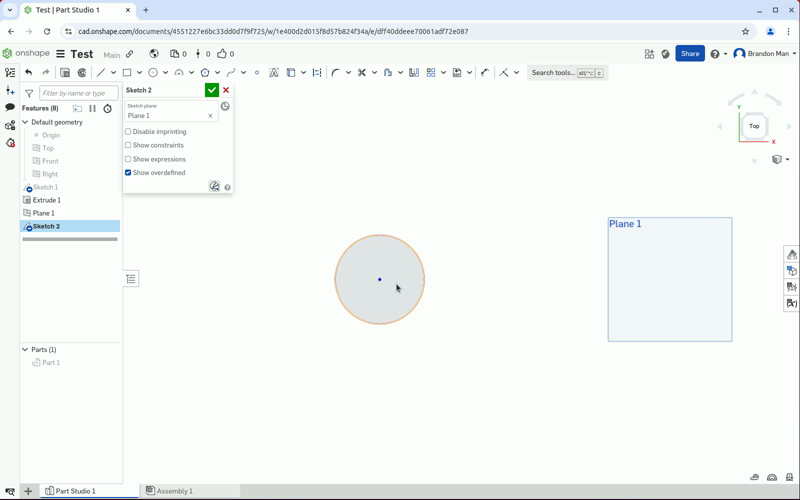
scroll(6)
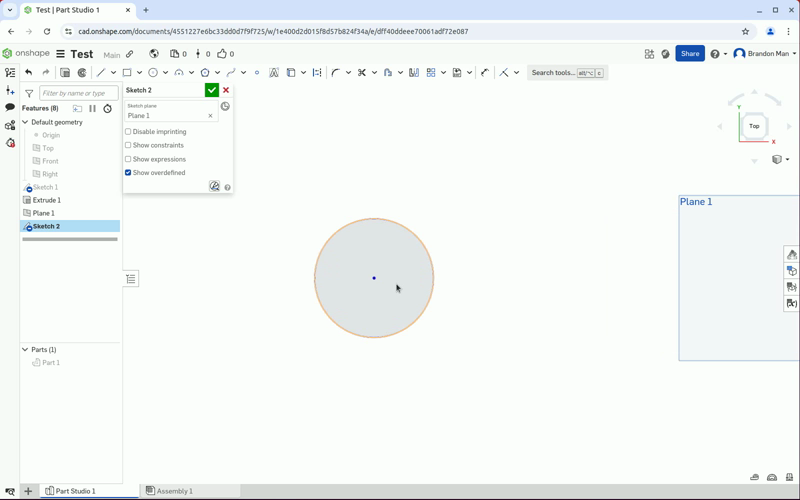
scroll(6)
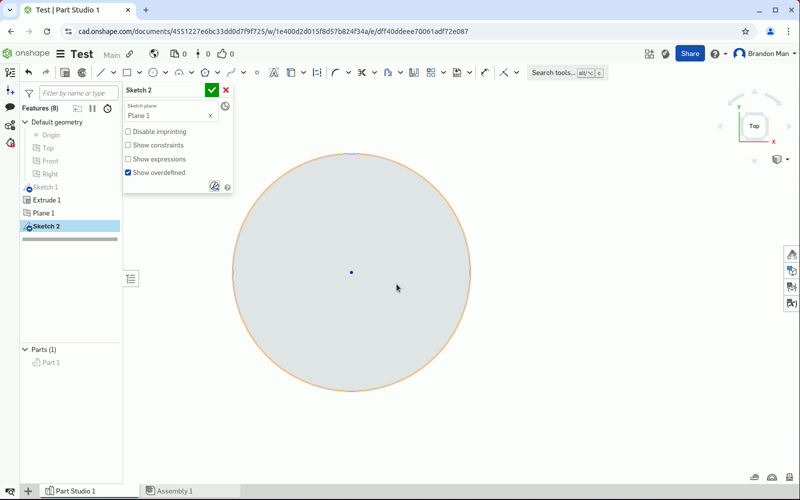
click(396, 283)
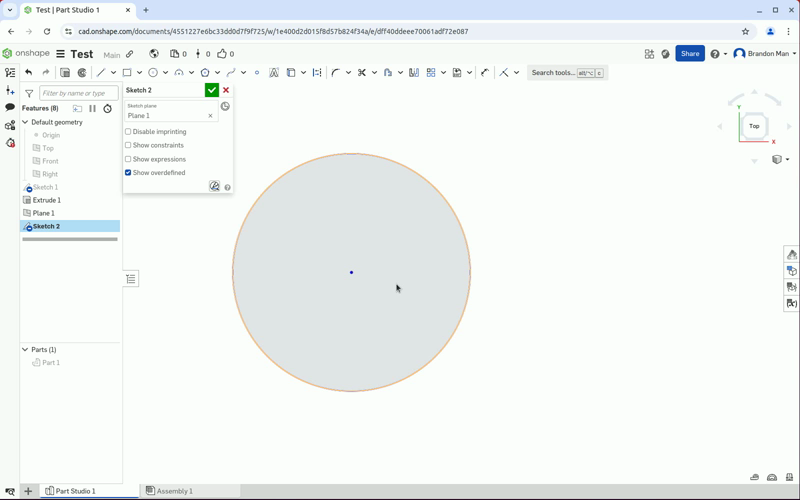
scroll(-6)
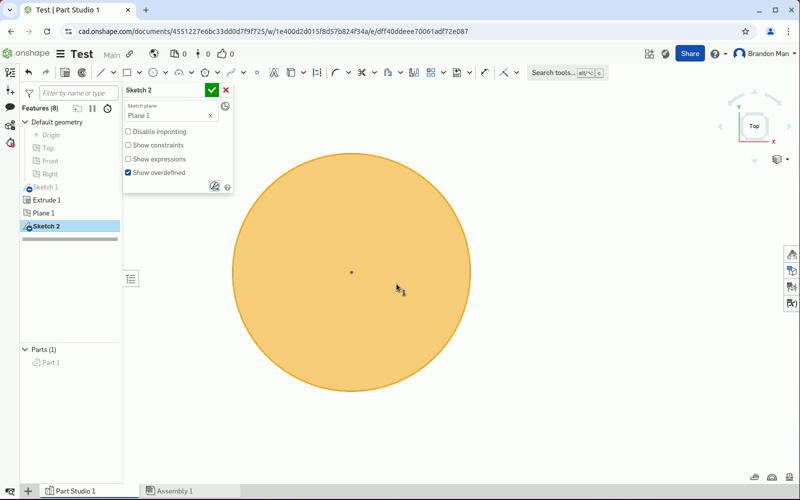
scroll(-6)
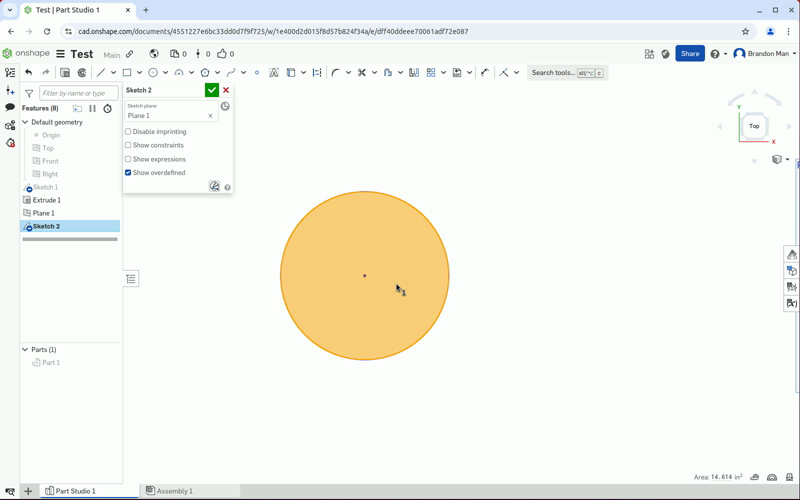
scroll(-6)
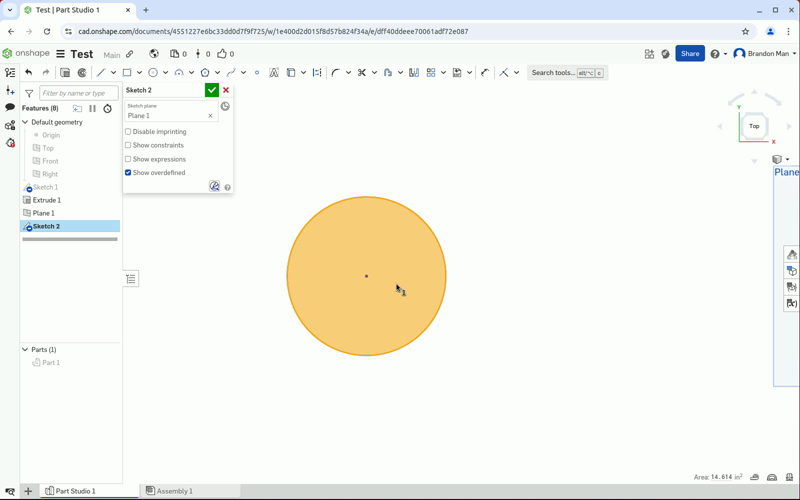
scroll(-6)
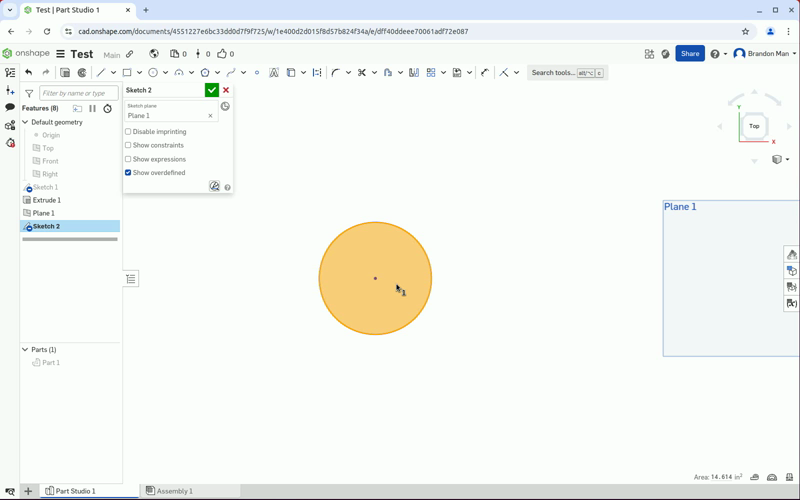
scroll(-6)
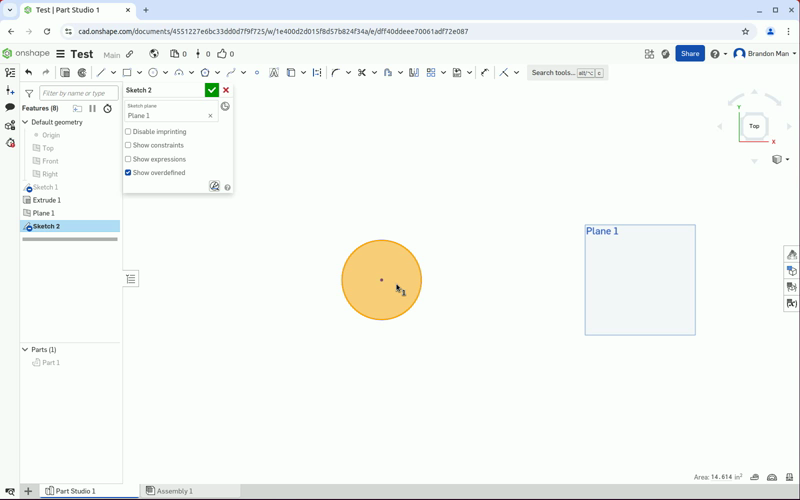
scroll(-6)
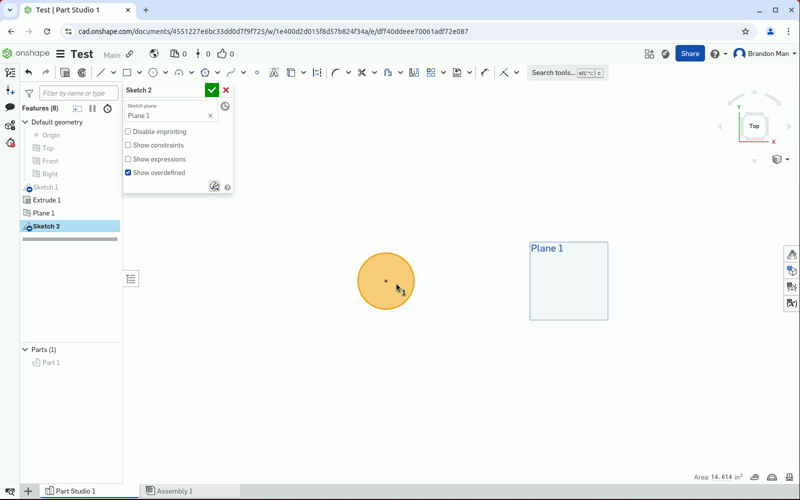
scroll(-6)
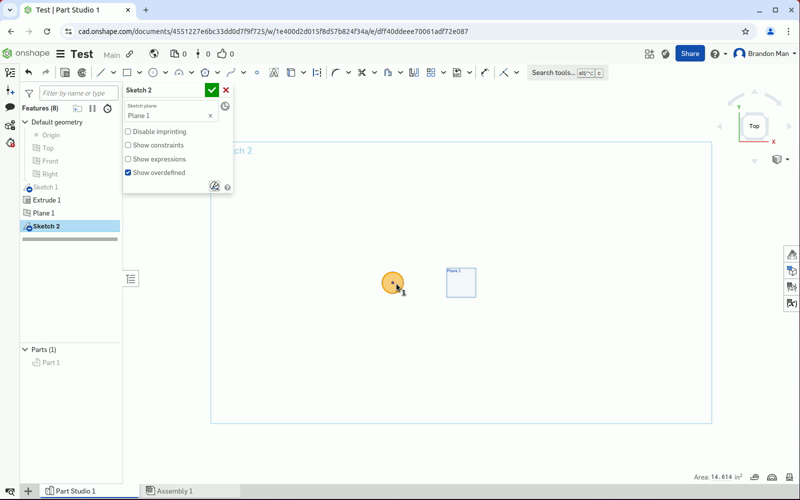
mouse_move(73, 352)
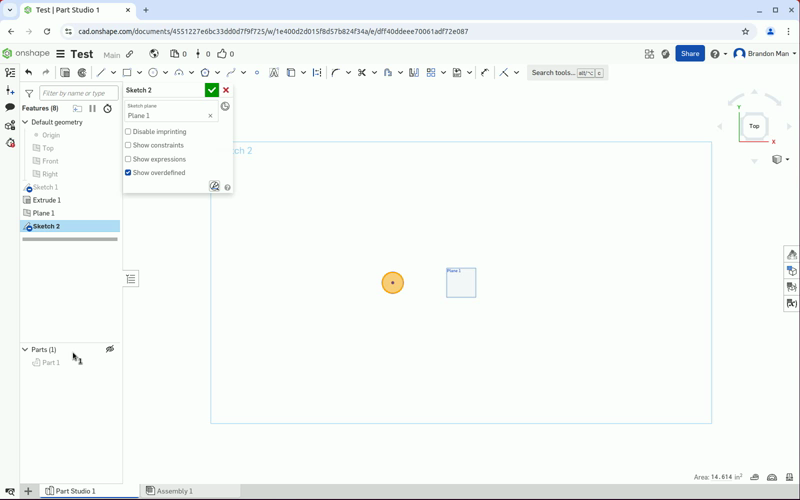
key(shift+y)
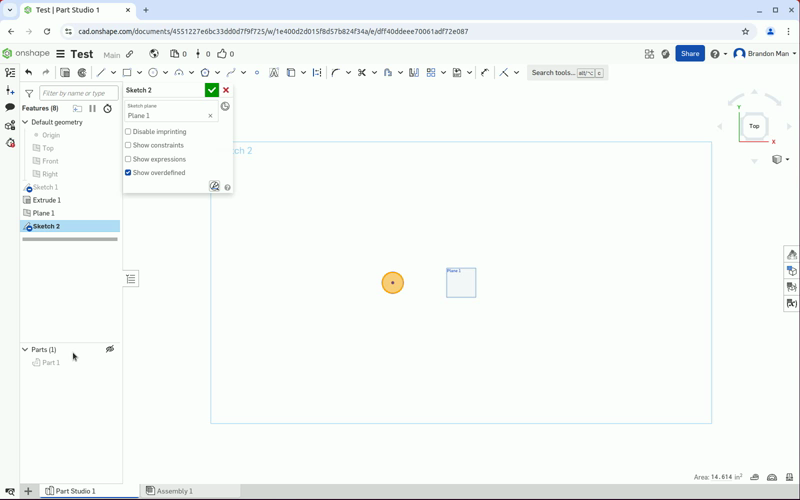
key(shift+e)
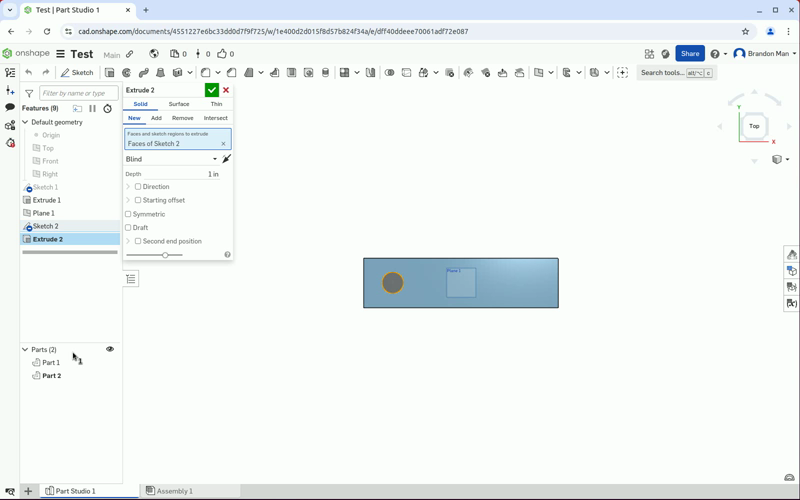
mouse_move(143, 106)
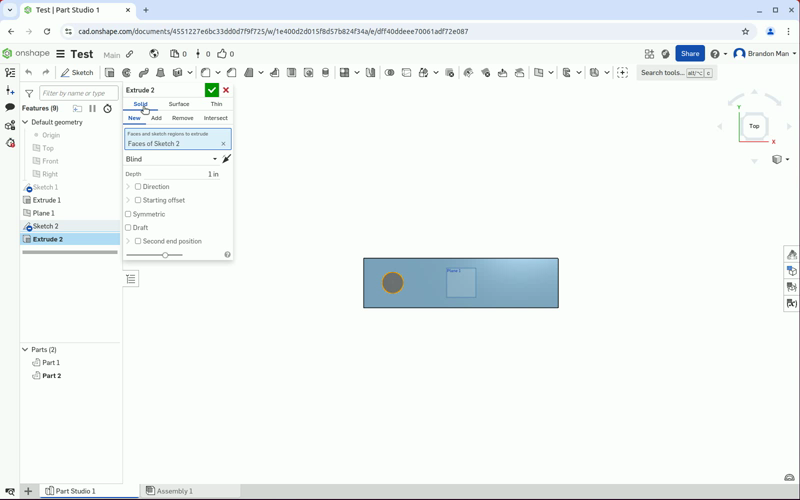
click(143, 106)
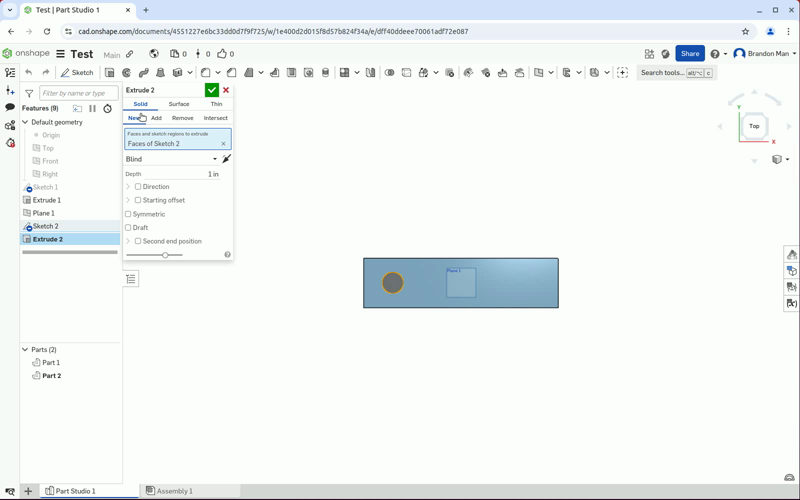
mouse_move(137, 120)
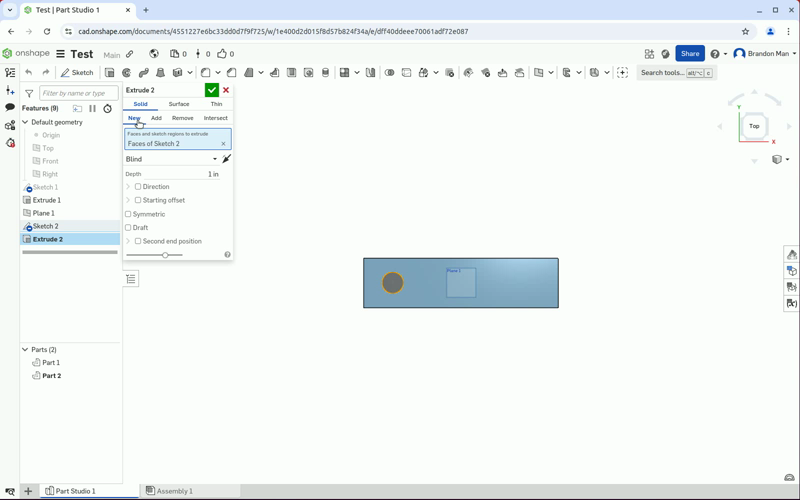
click(137, 120)
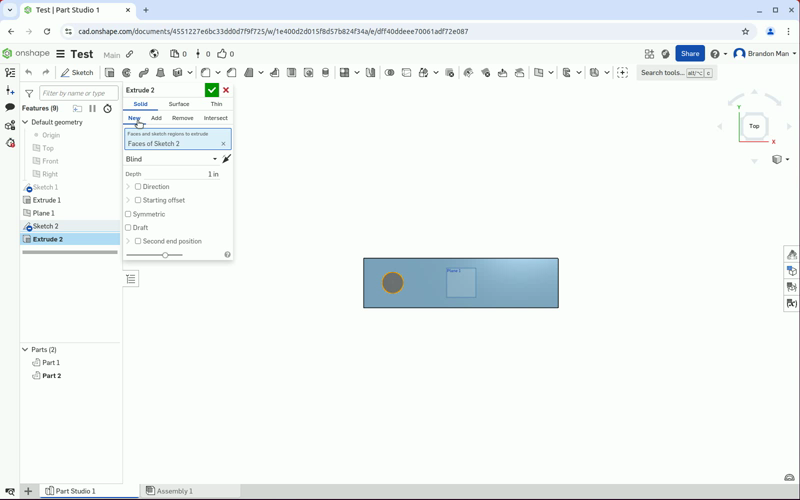
key(tab, 4)
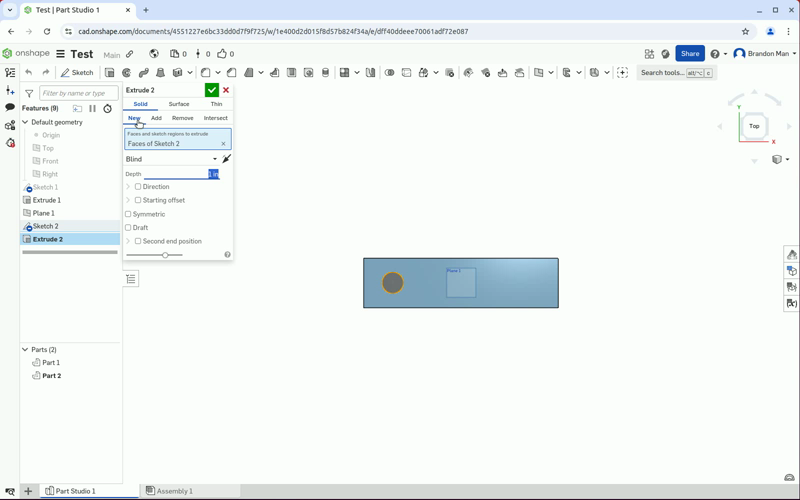
text(19.979)
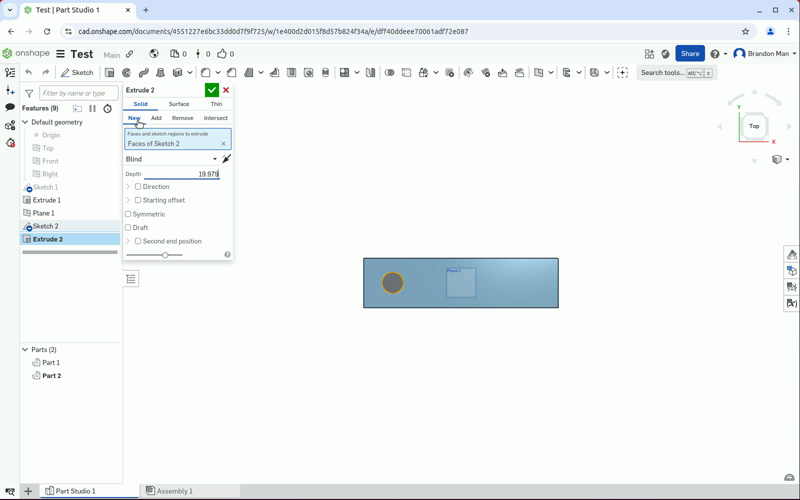
key(enter)
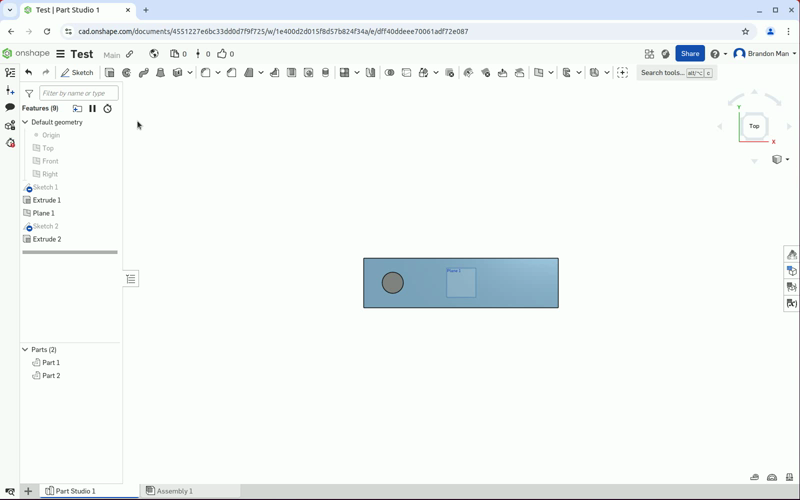
key(shift+h)
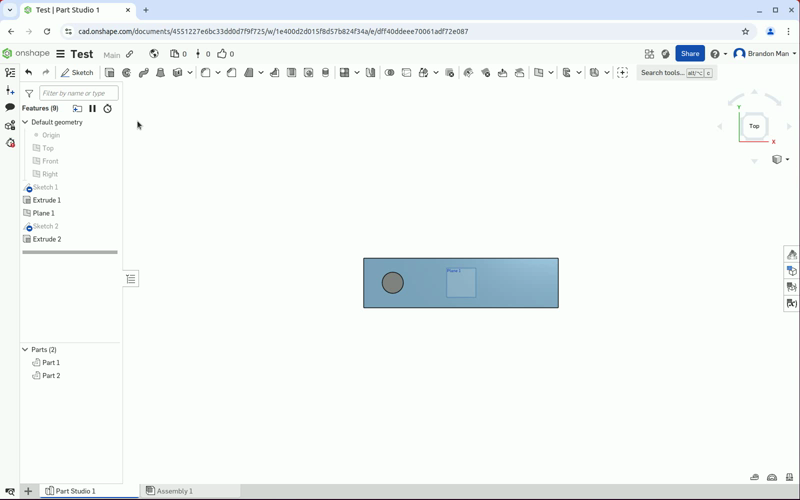
key(shift+h)
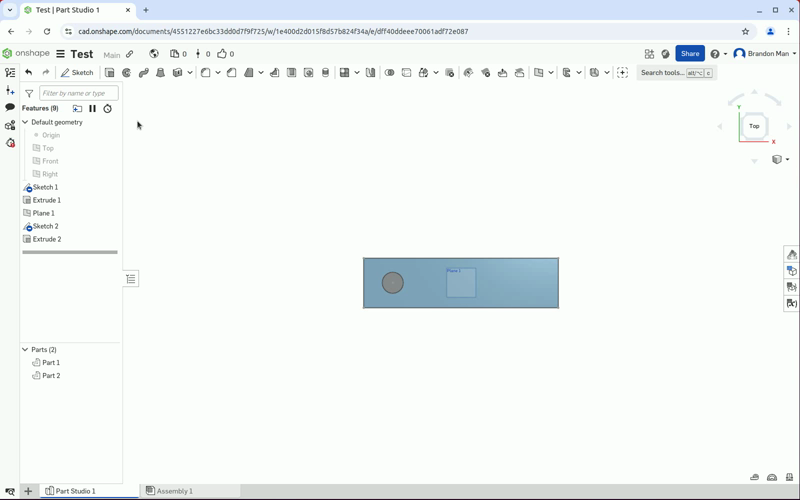
mouse_move(73, 189)
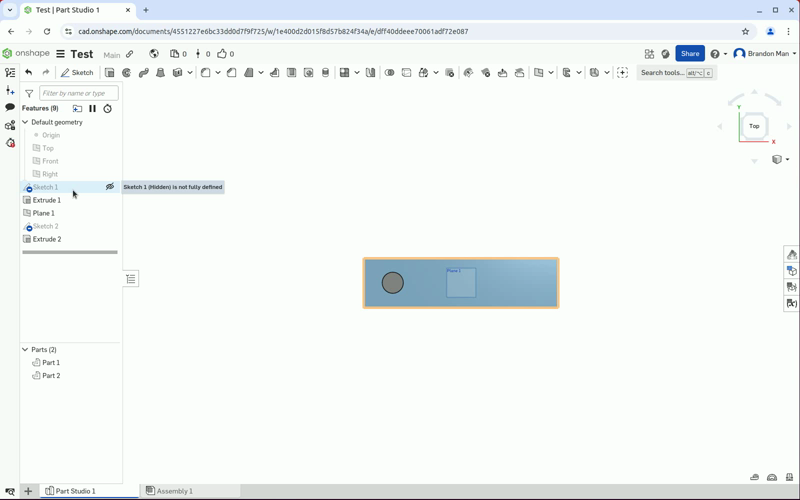
click(73, 189)
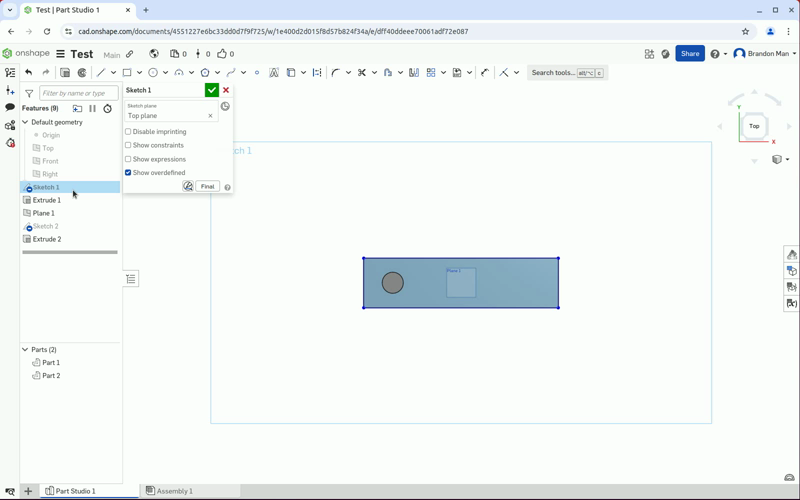
mouse_move(229, 92)
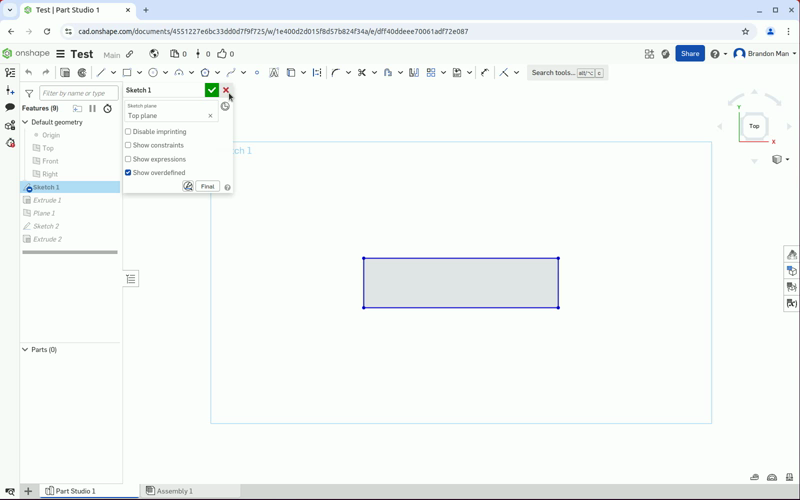
click(229, 92)
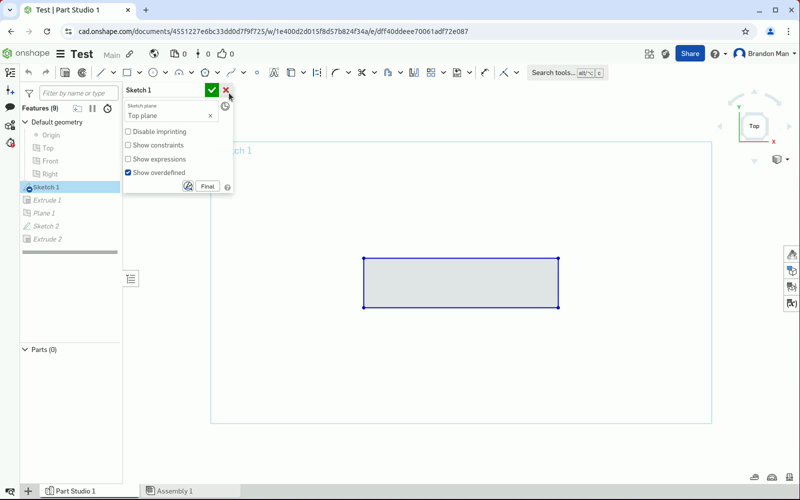
key(shift+s)
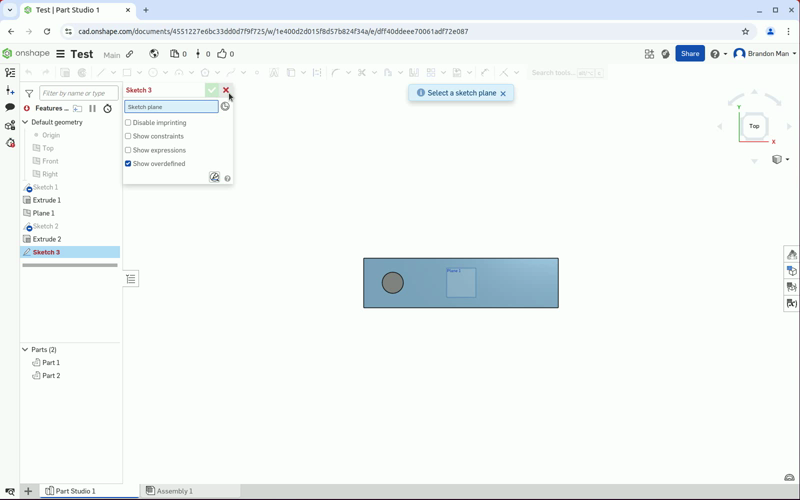
mouse_move(73, 215)
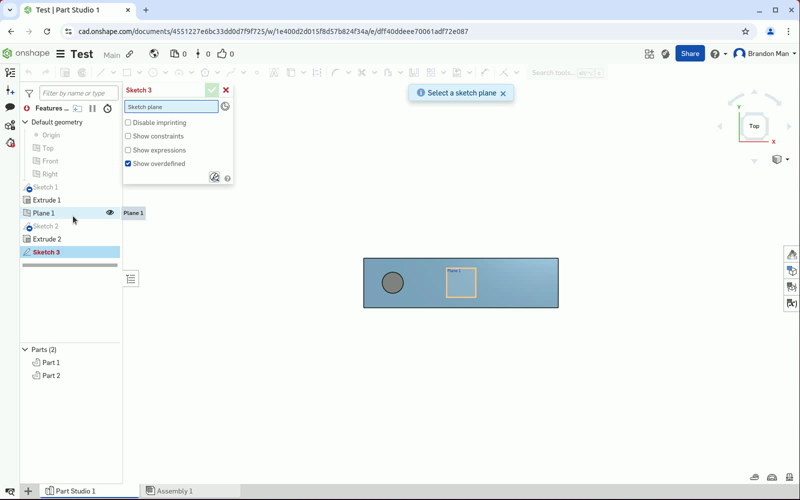
click(73, 215)
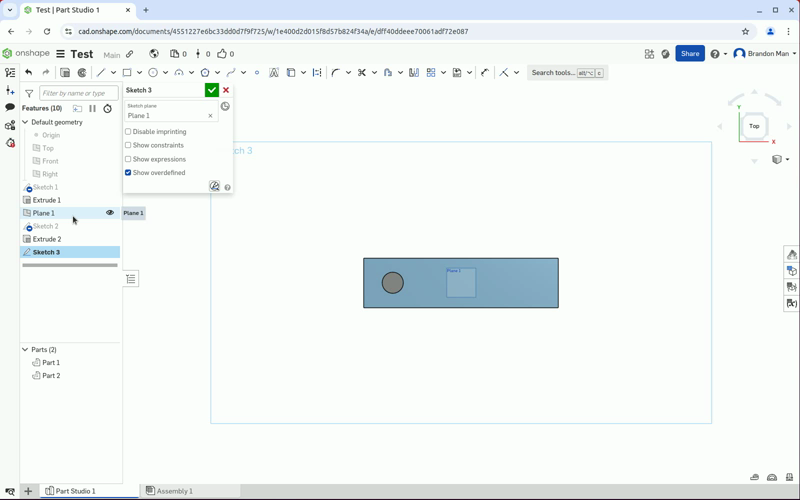
mouse_move(73, 352)
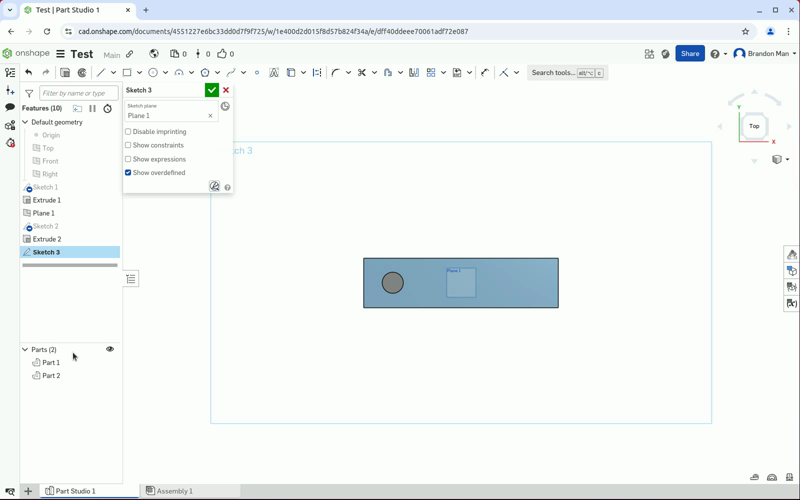
key(y)
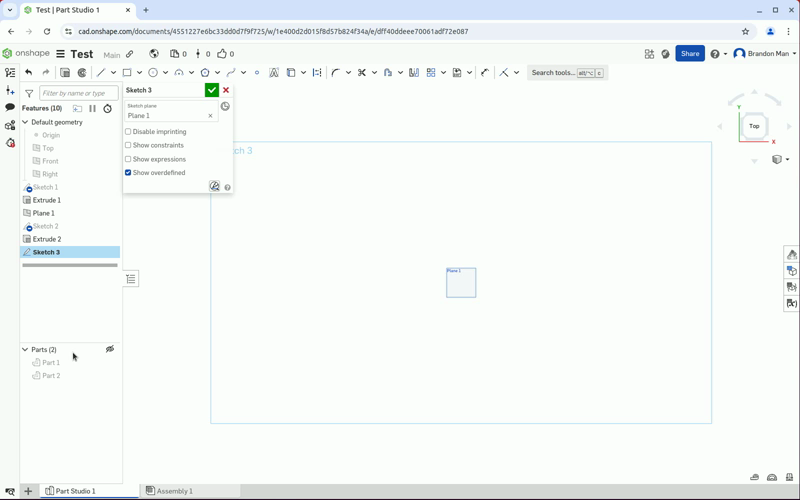
key(c)
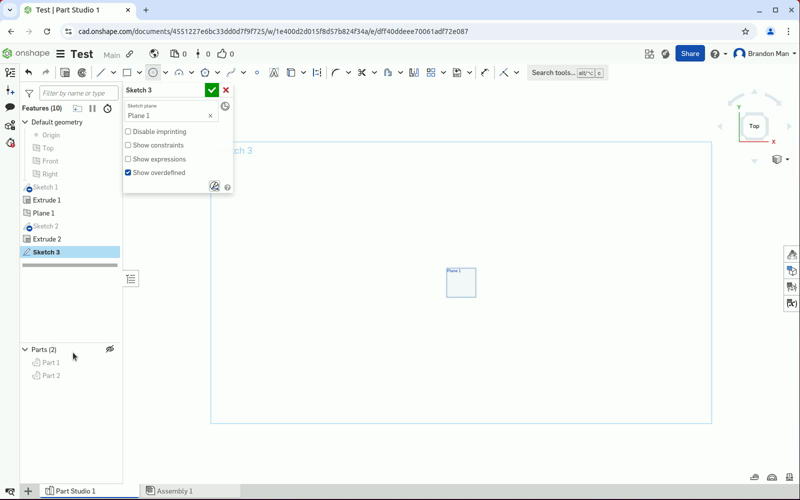
key_down(shift)
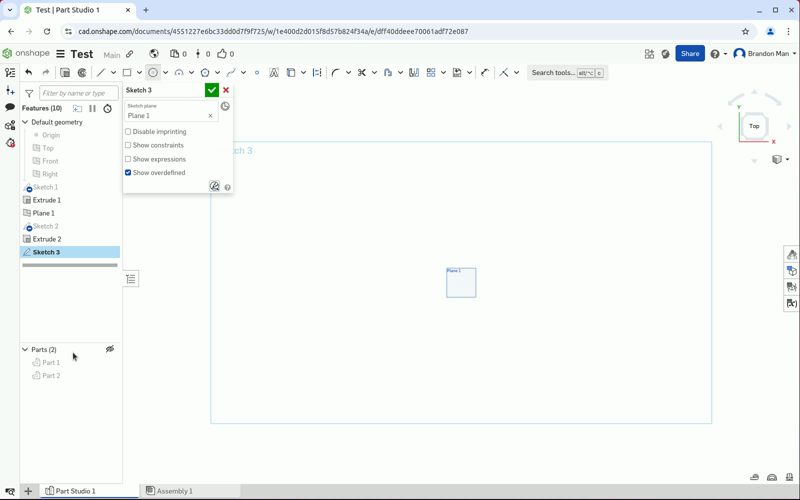
mouse_move(530, 282)
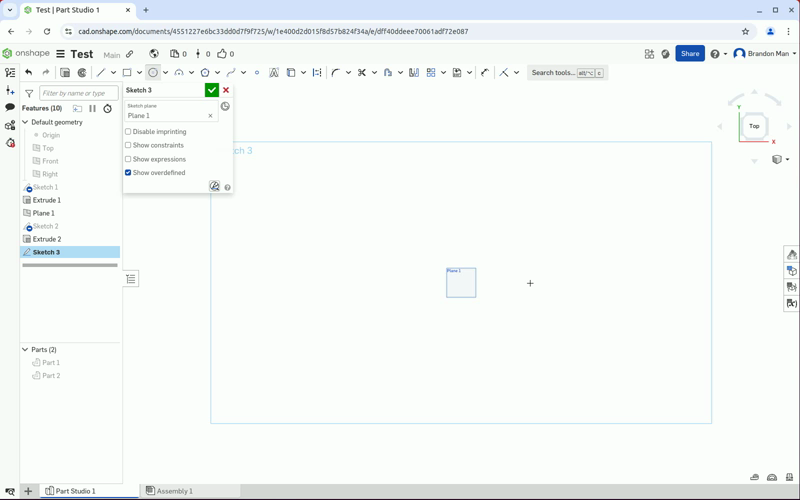
click(530, 282)
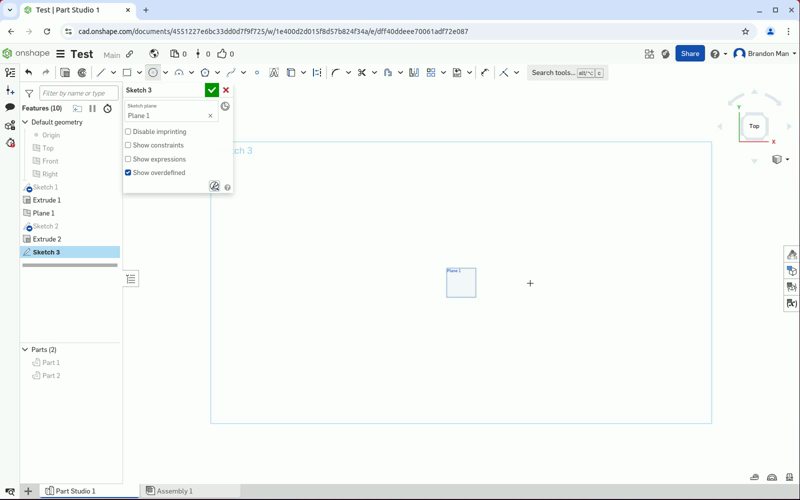
key_up(shift)
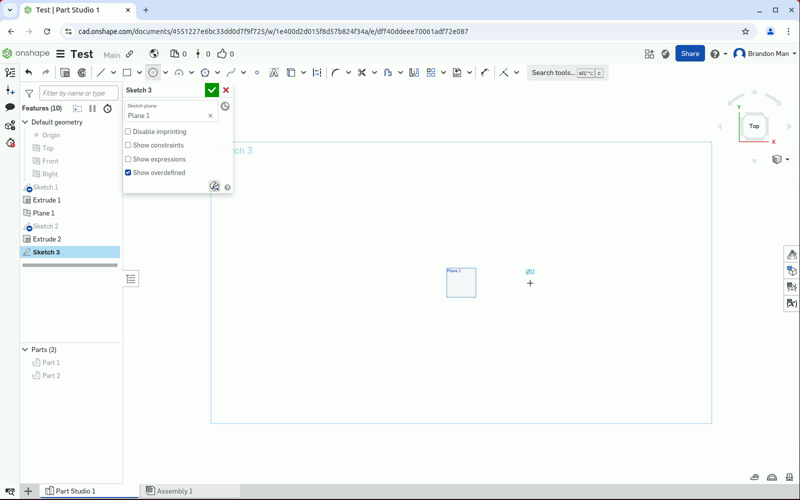
mouse_move(540, 282)
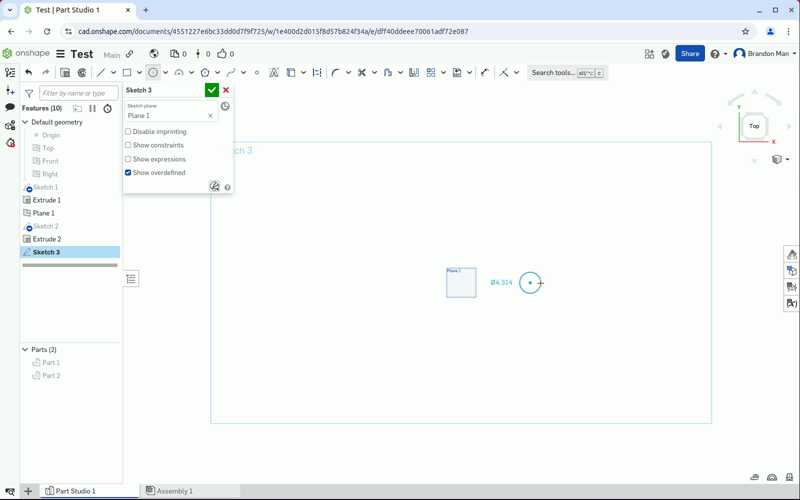
click(540, 282)
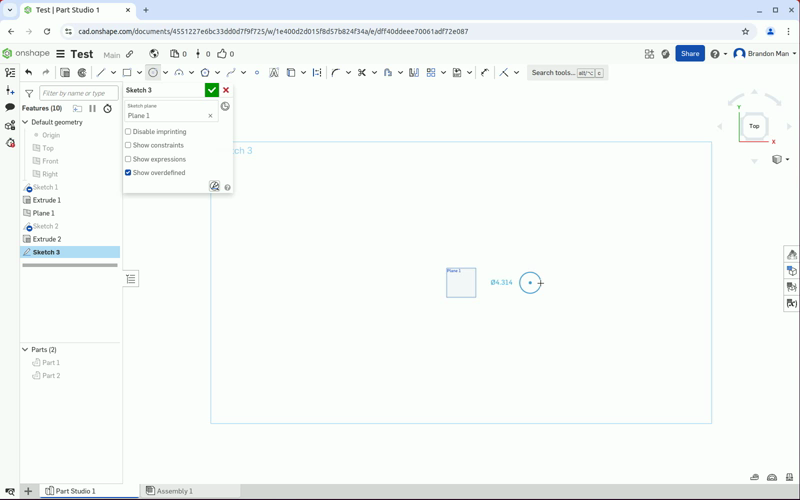
key(esc)
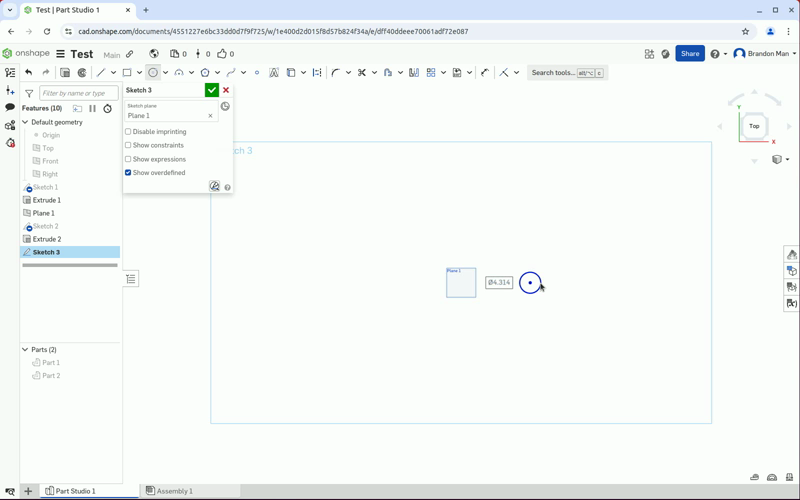
mouse_move(528, 278)
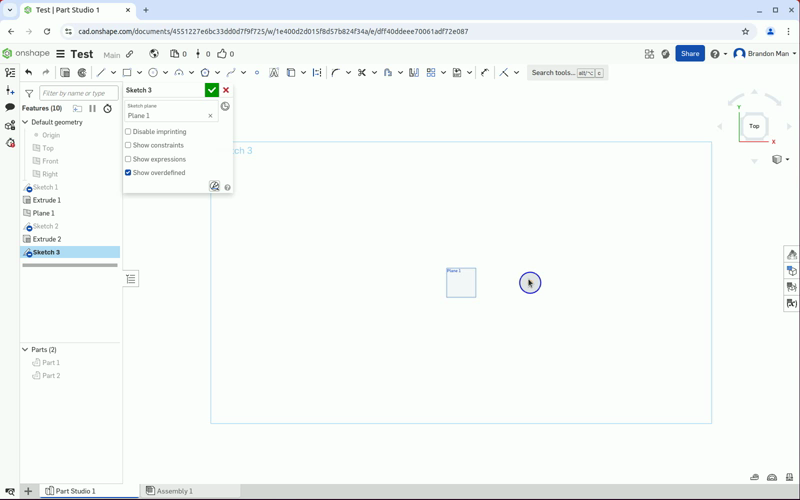
scroll(6)
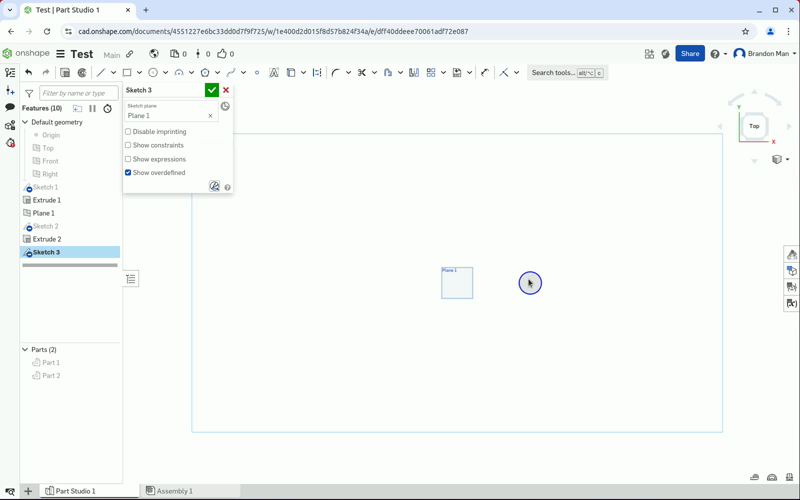
scroll(6)
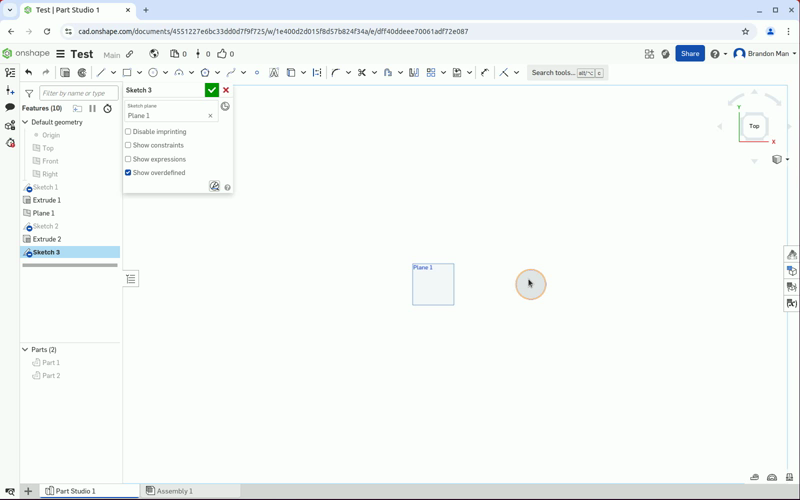
scroll(6)
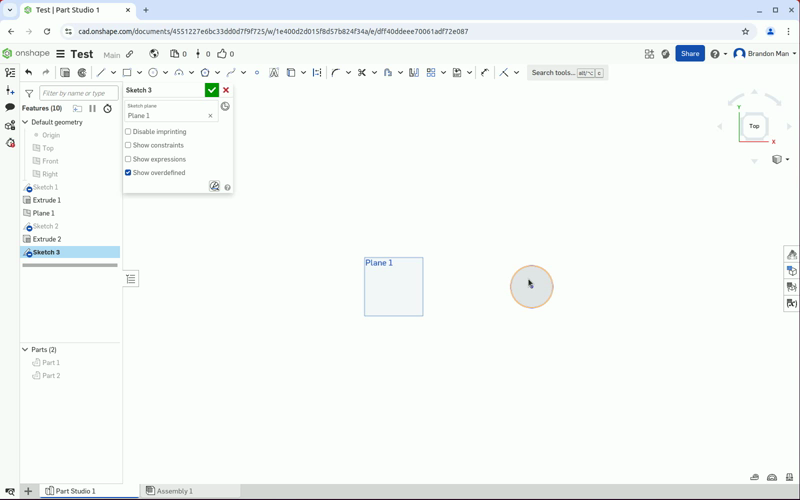
scroll(6)
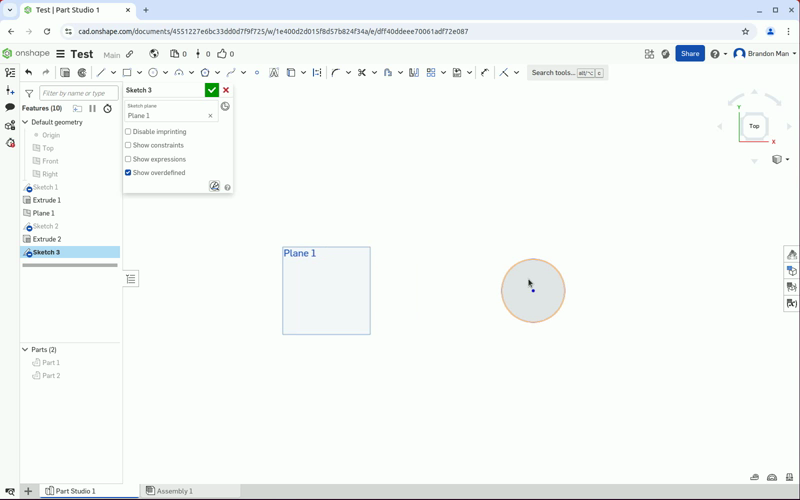
scroll(6)
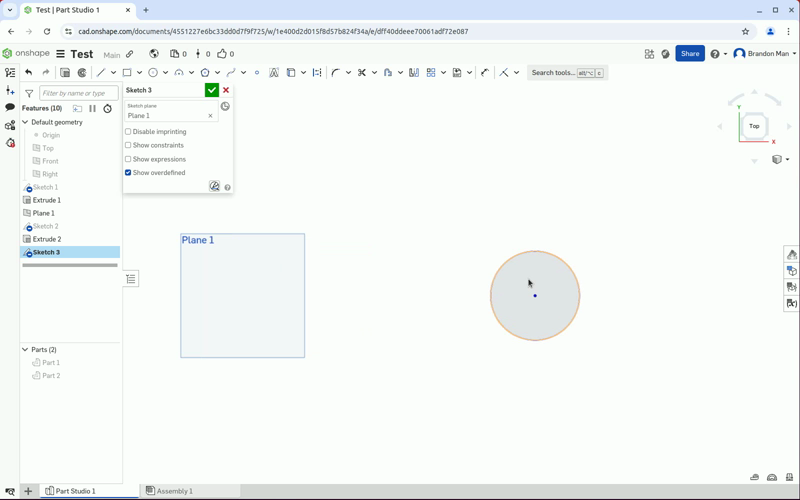
scroll(6)
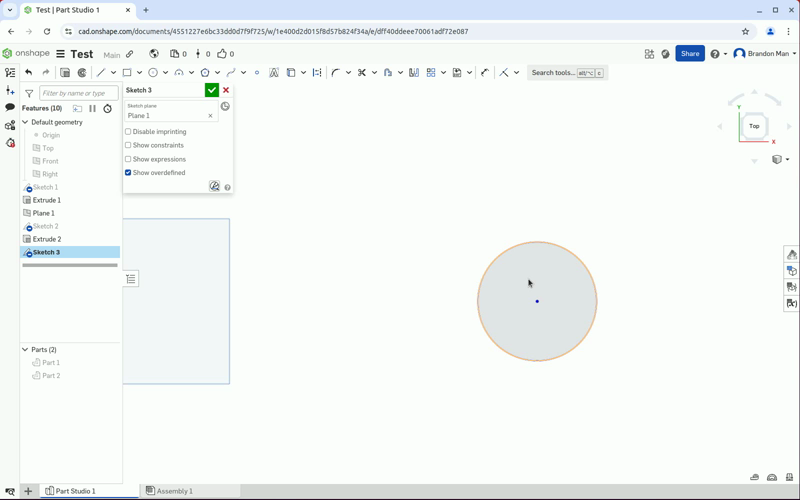
scroll(6)
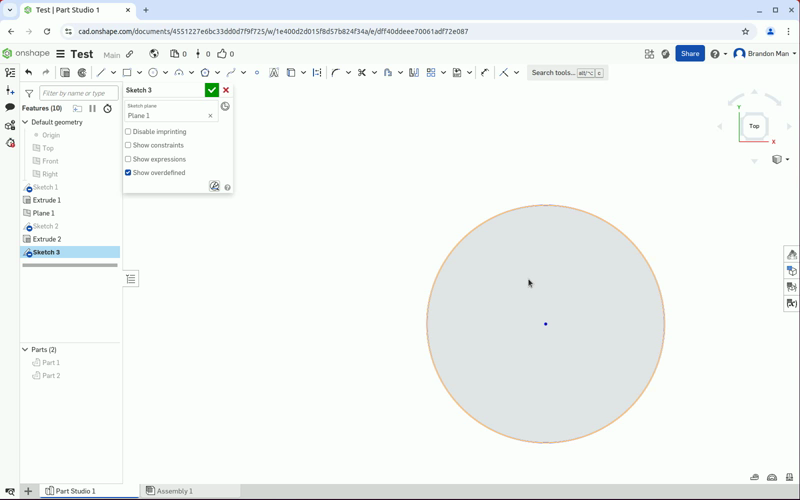
click(528, 278)
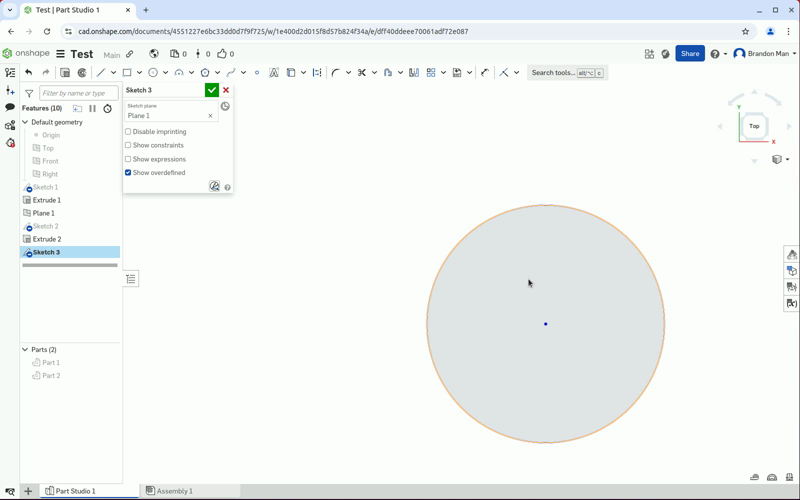
scroll(-6)
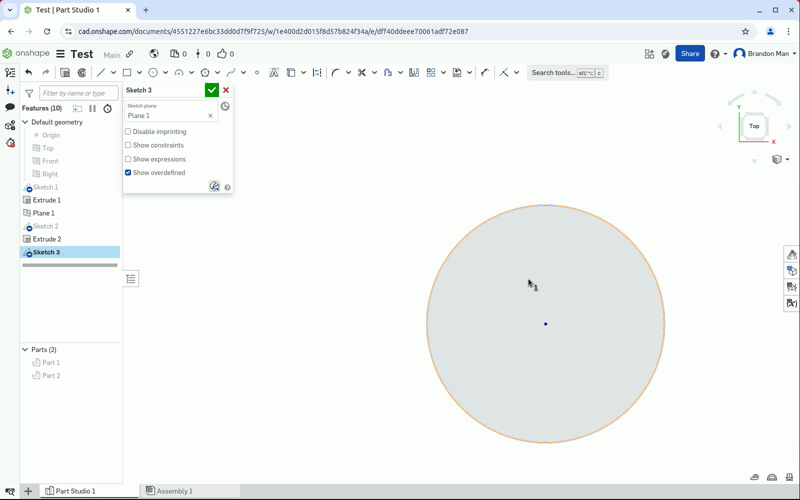
scroll(-6)
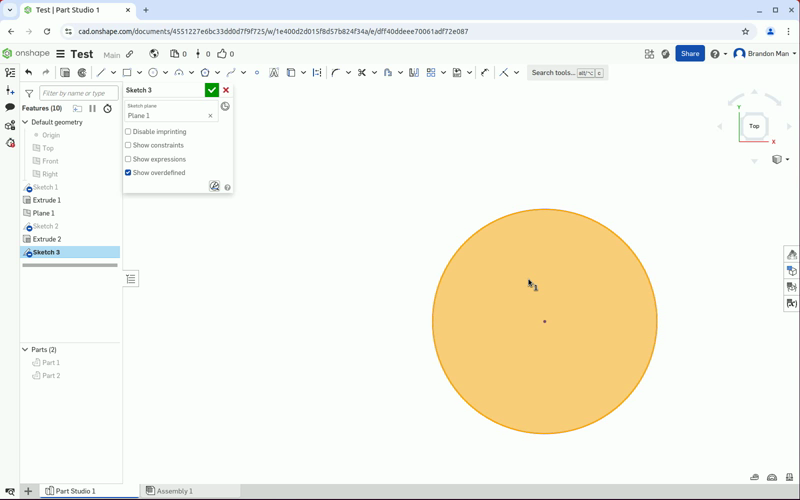
scroll(-6)
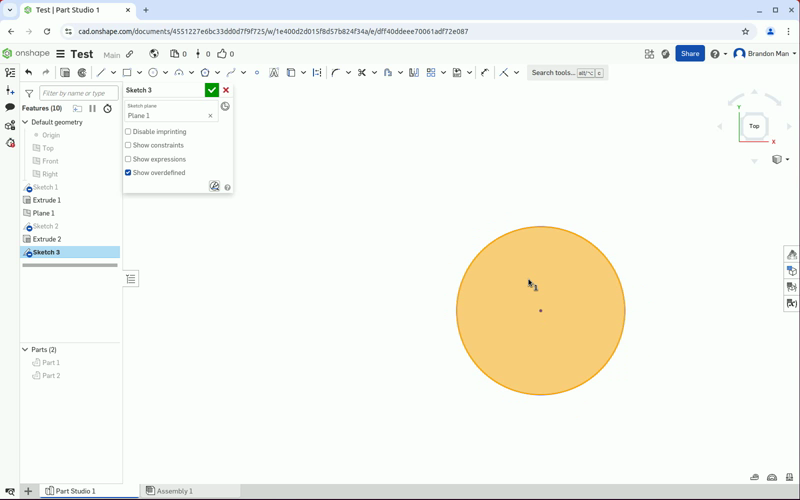
scroll(-6)
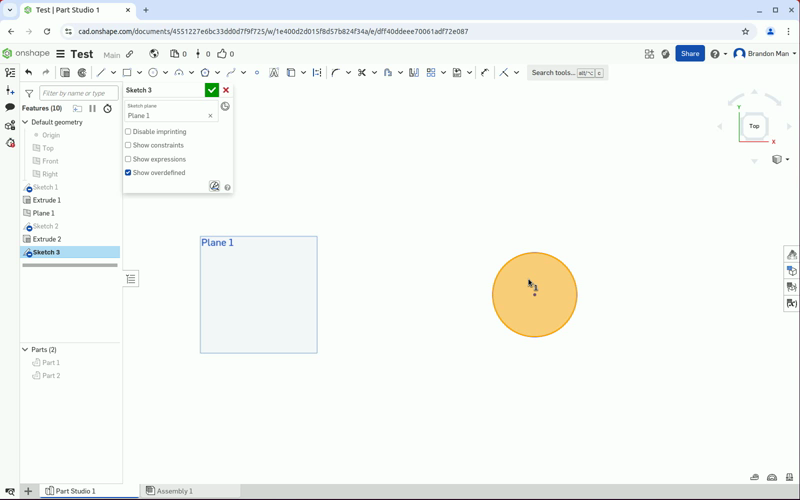
scroll(-6)
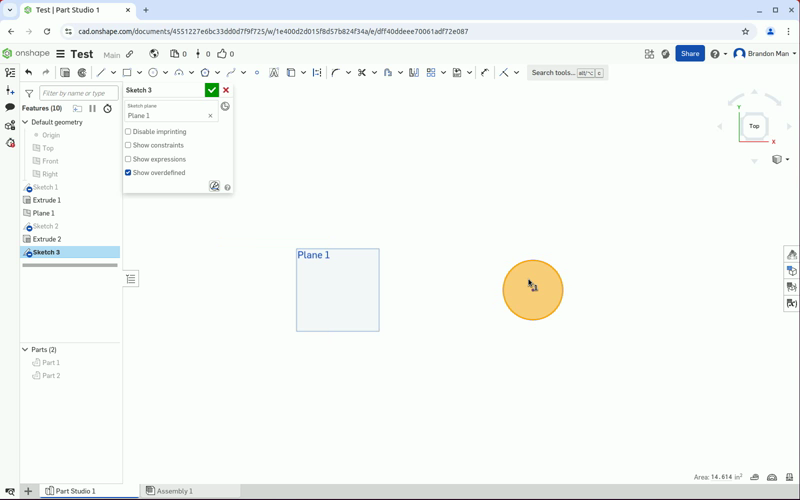
scroll(-6)
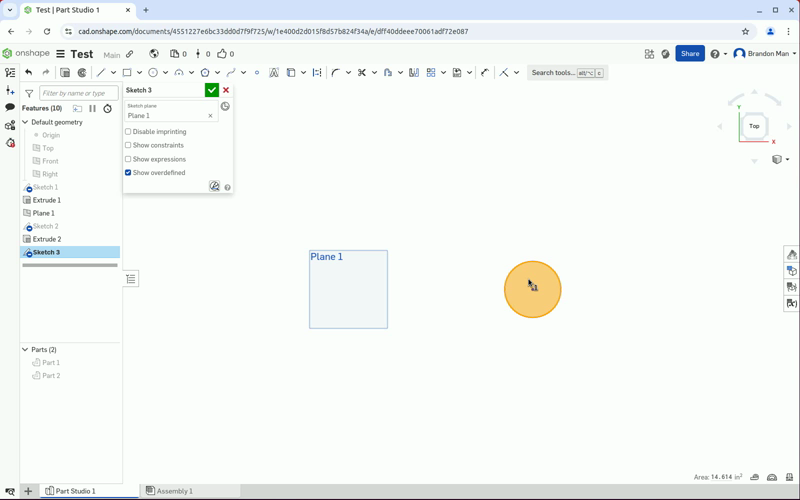
scroll(-6)
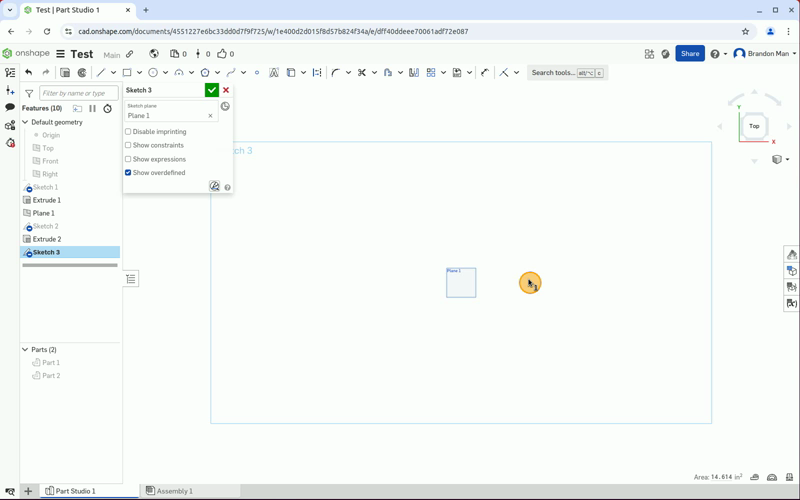
mouse_move(73, 352)
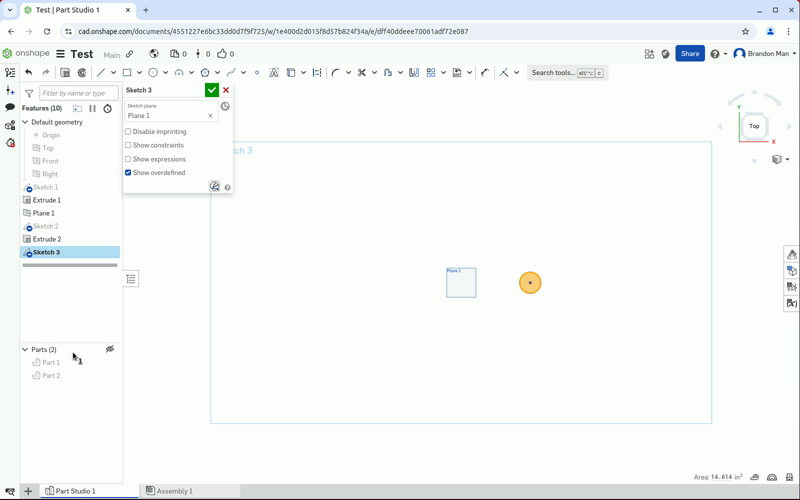
key(shift+y)
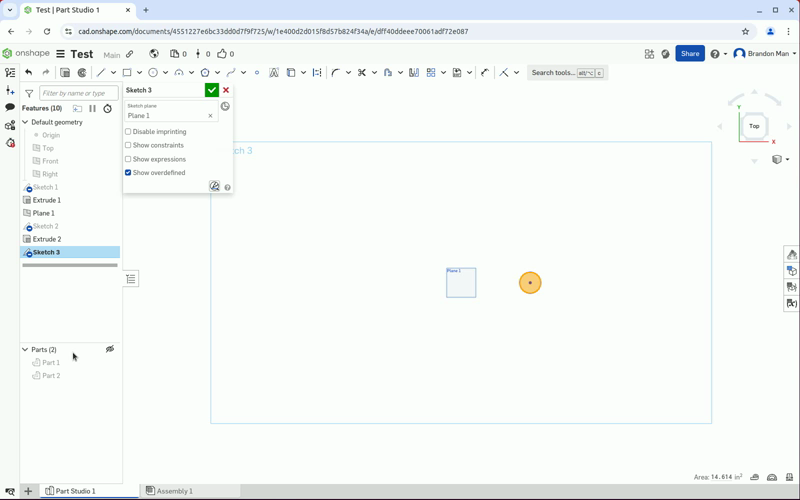
key(shift+e)
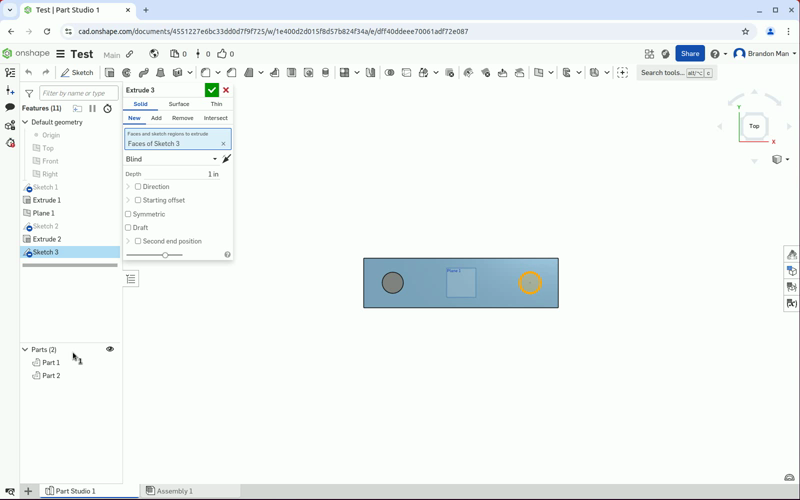
mouse_move(143, 106)
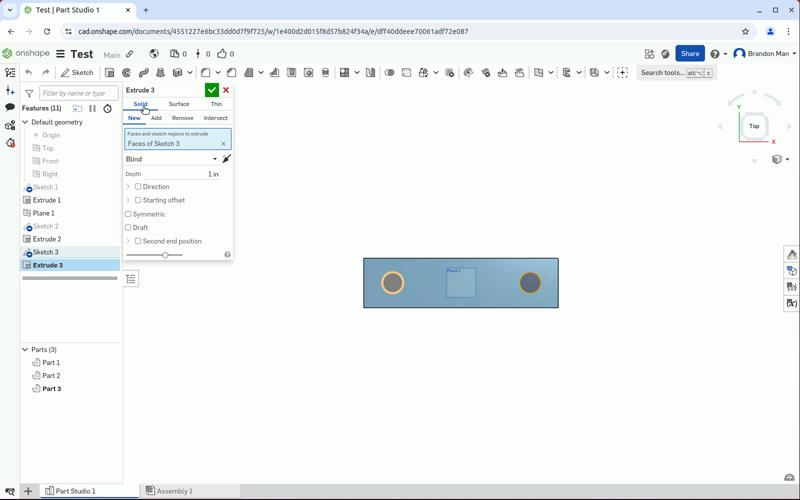
click(143, 106)
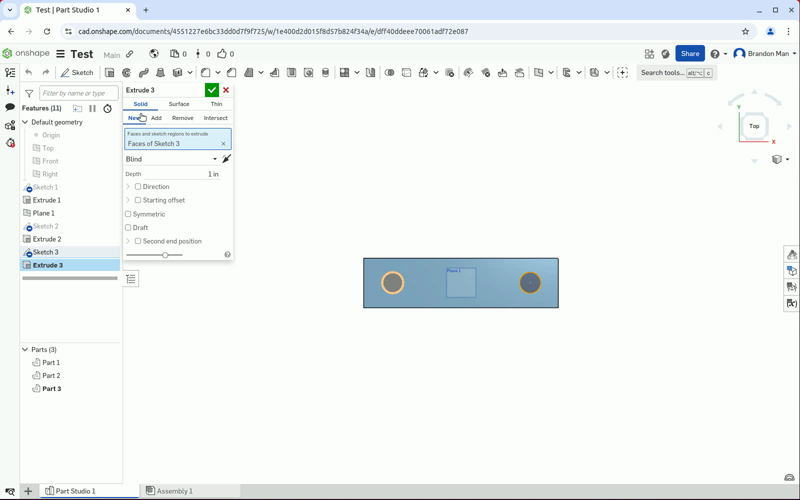
mouse_move(137, 120)
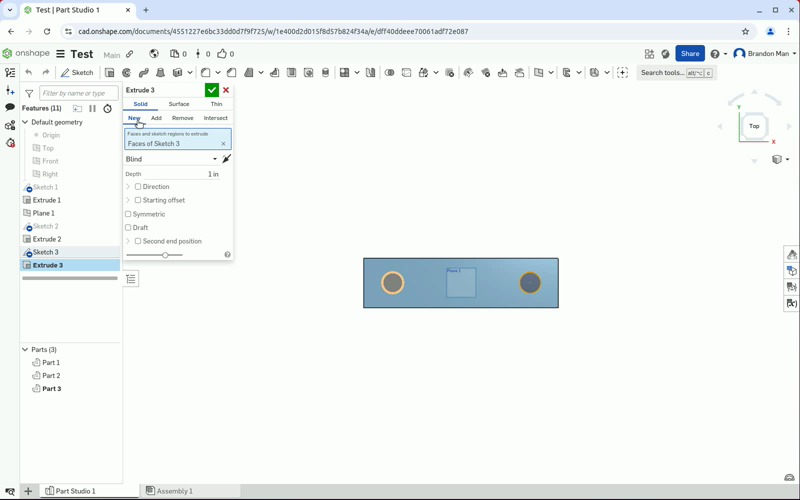
click(137, 120)
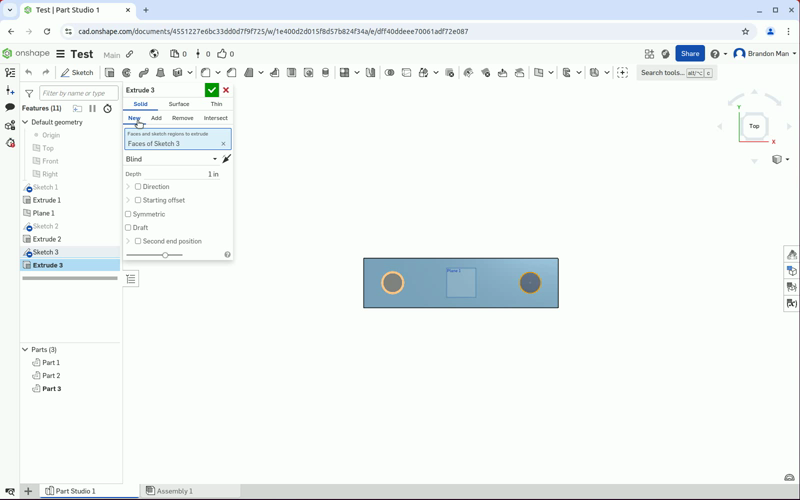
key(tab, 4)
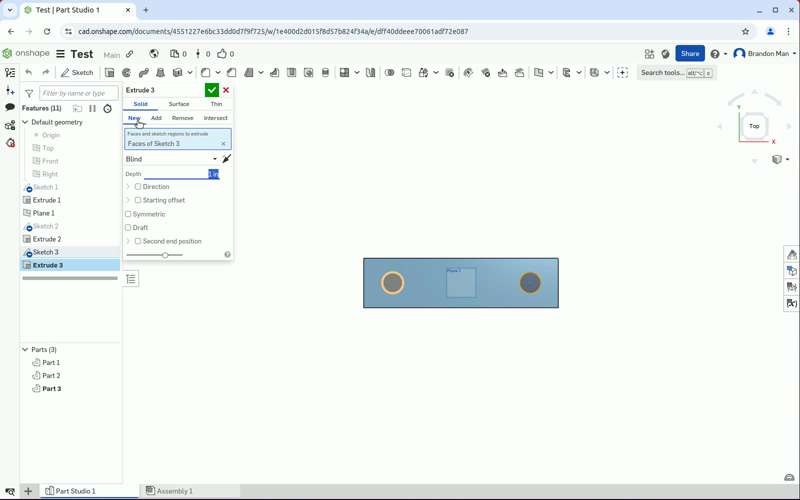
text(19.979)
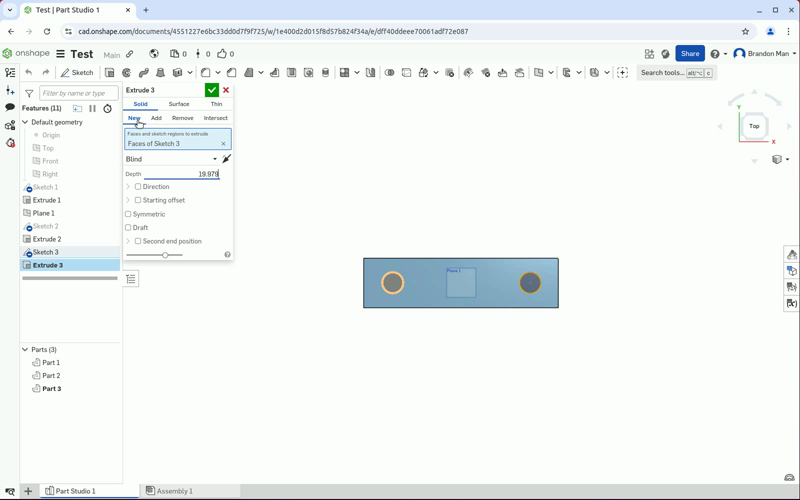
key(enter)
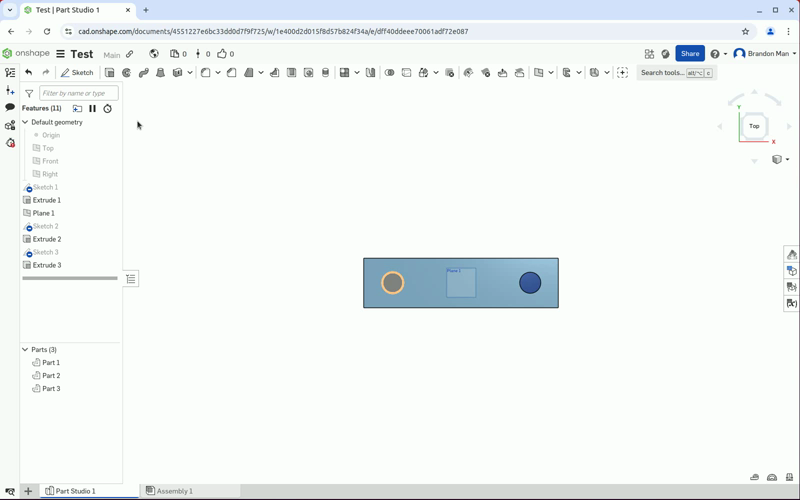
key(shift+h)
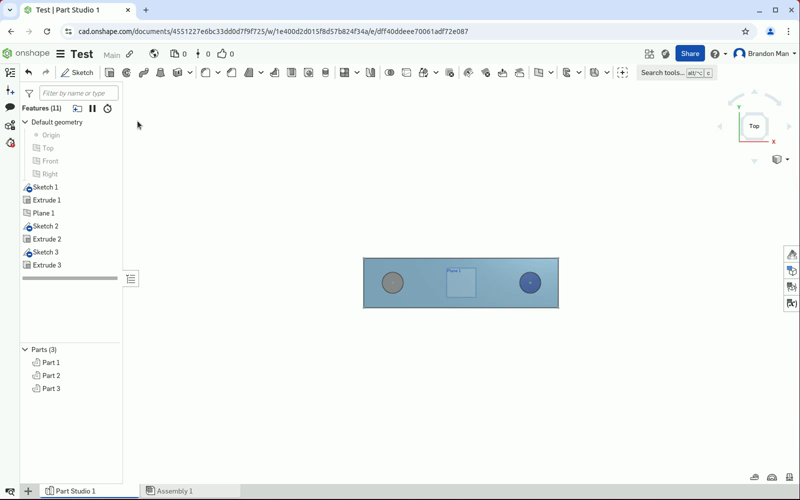
key(shift+h)
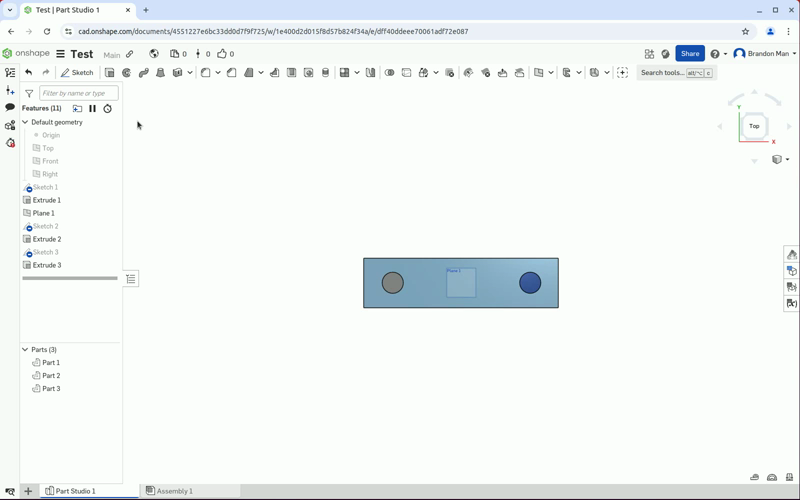
mouse_move(73, 189)
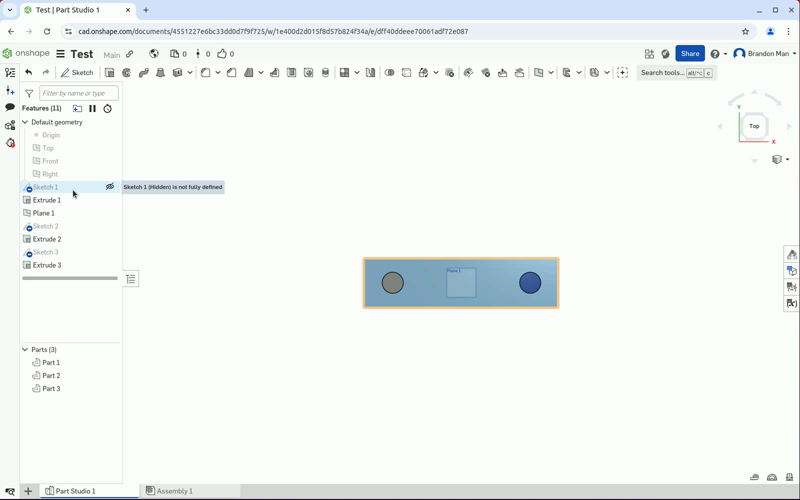
click(73, 189)
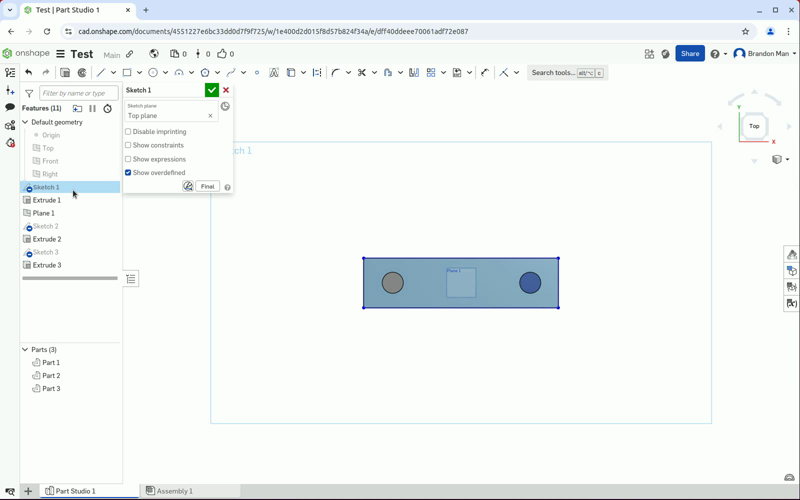
mouse_move(229, 92)
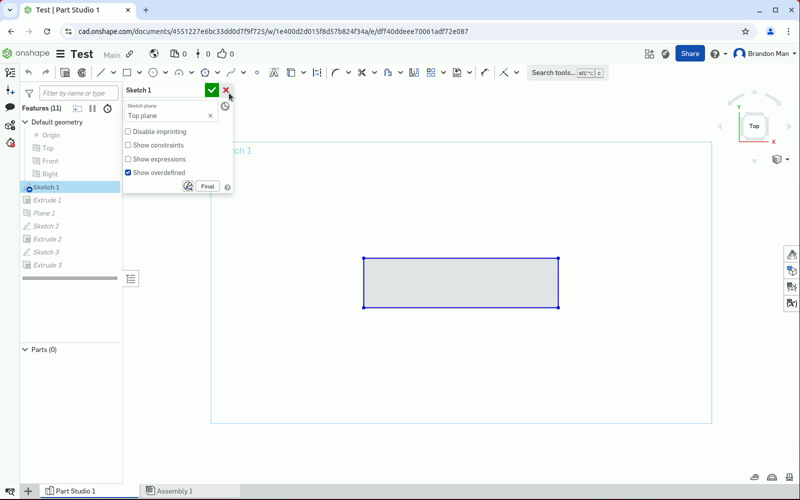
click(229, 92)
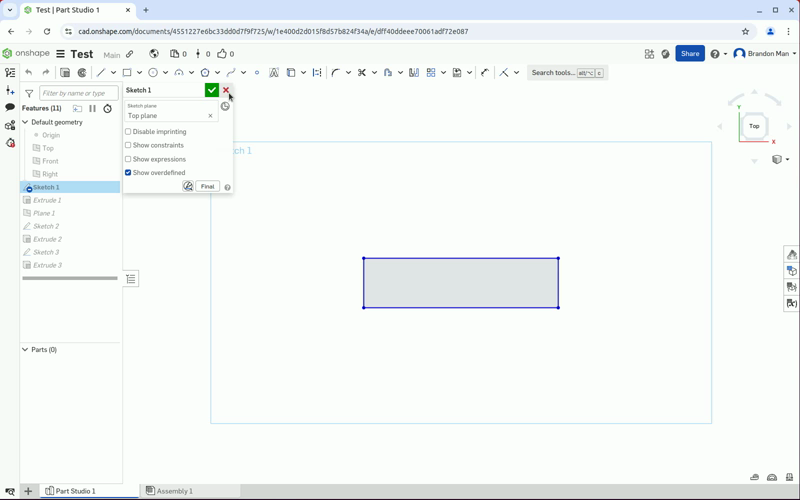
key(shift+s)
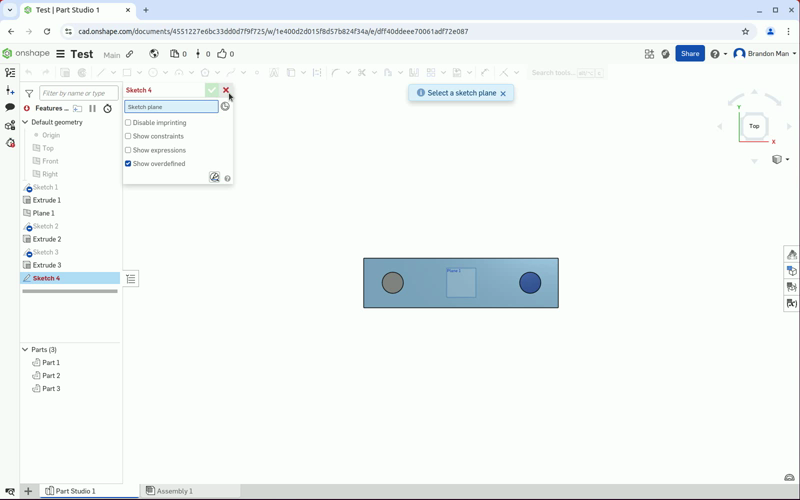
mouse_move(73, 215)
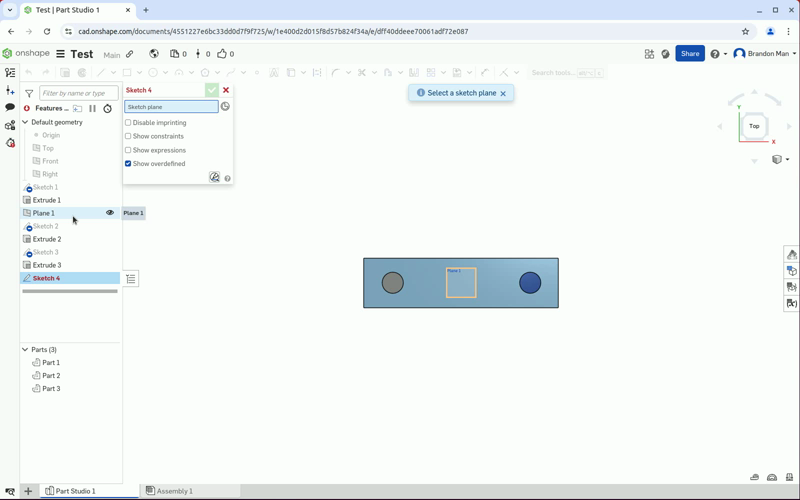
click(73, 215)
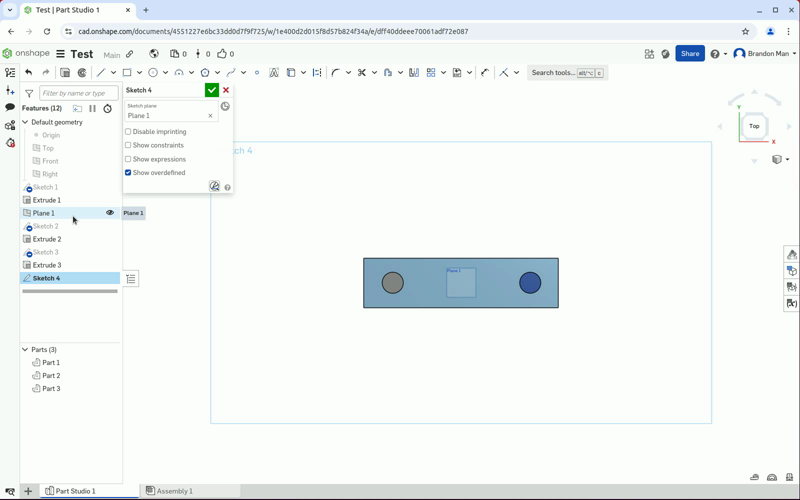
mouse_move(73, 352)
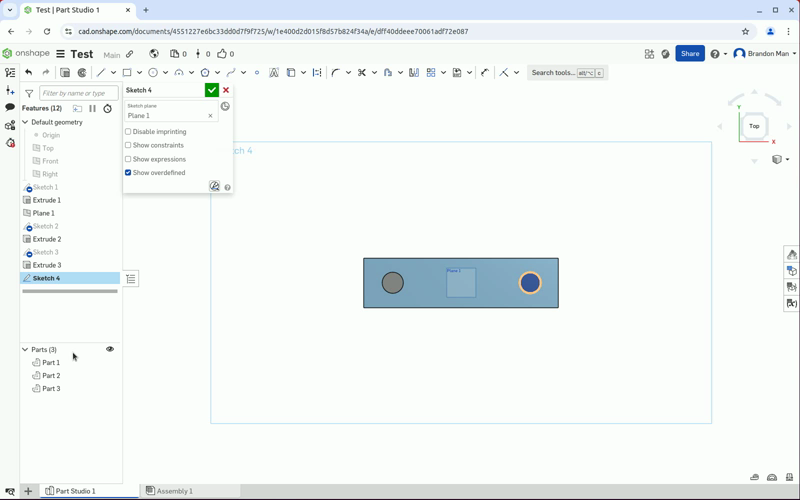
key(y)
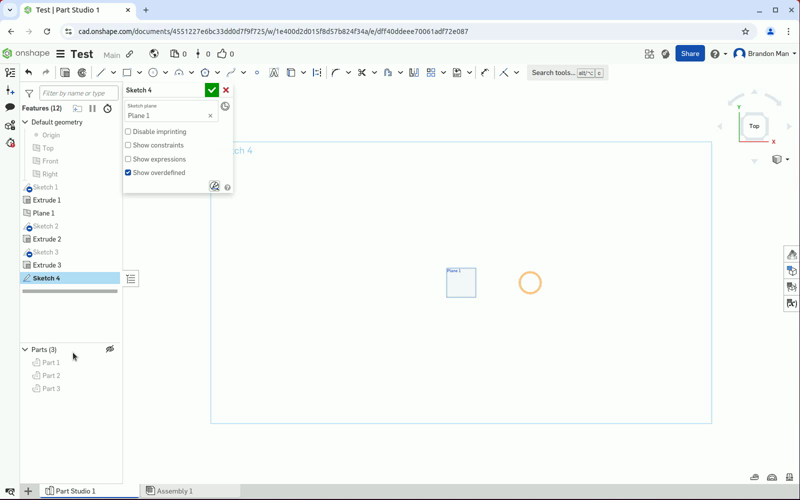
key(c)
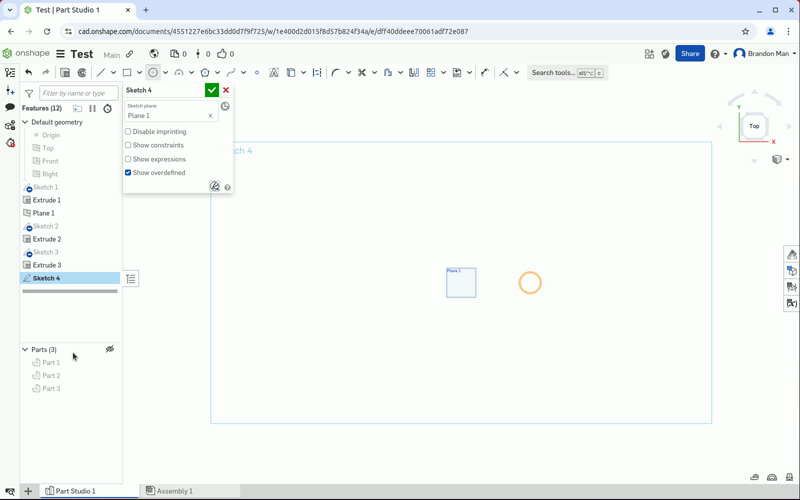
key_down(shift)
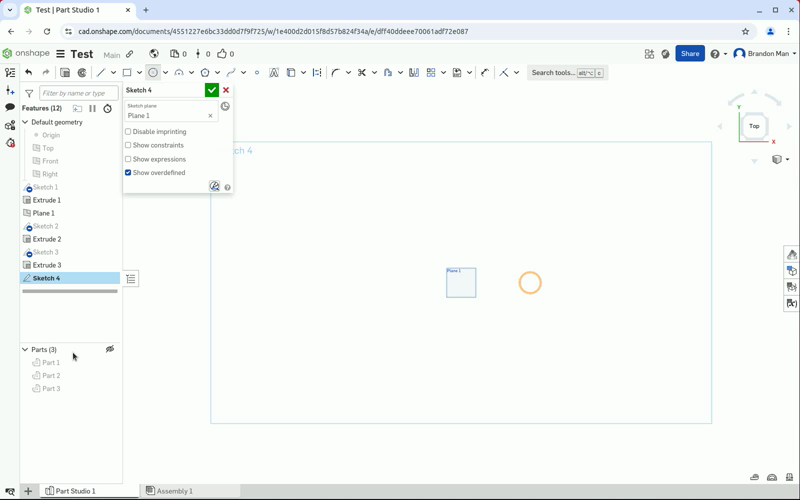
mouse_move(432, 282)
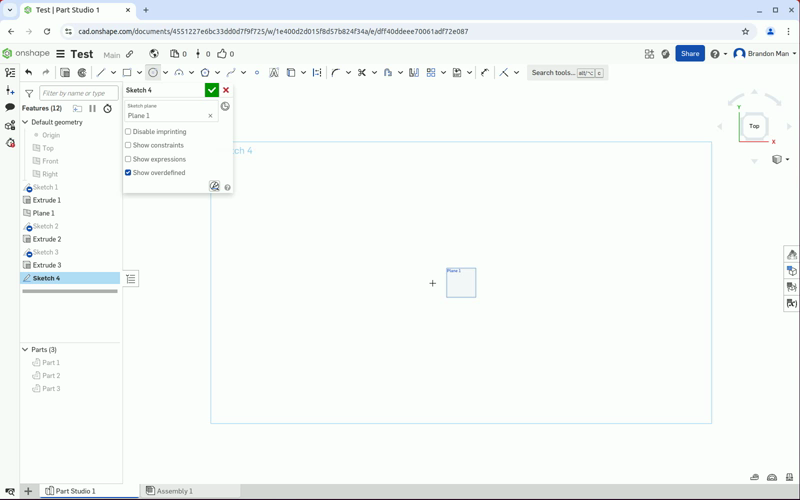
click(432, 282)
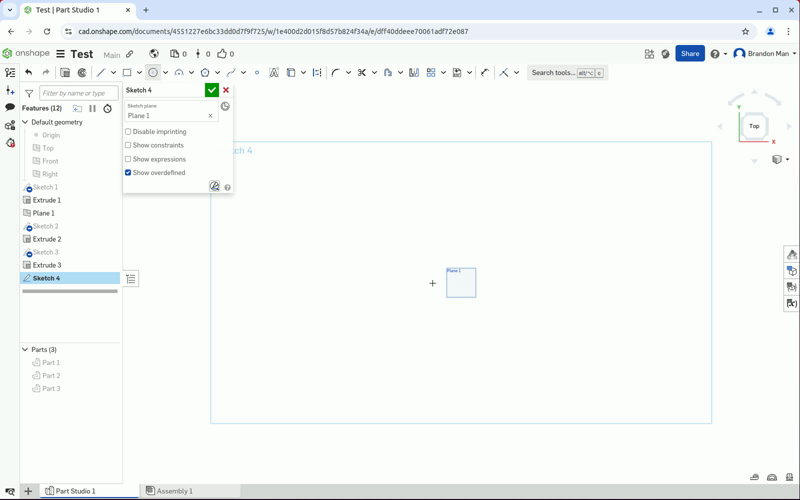
key_up(shift)
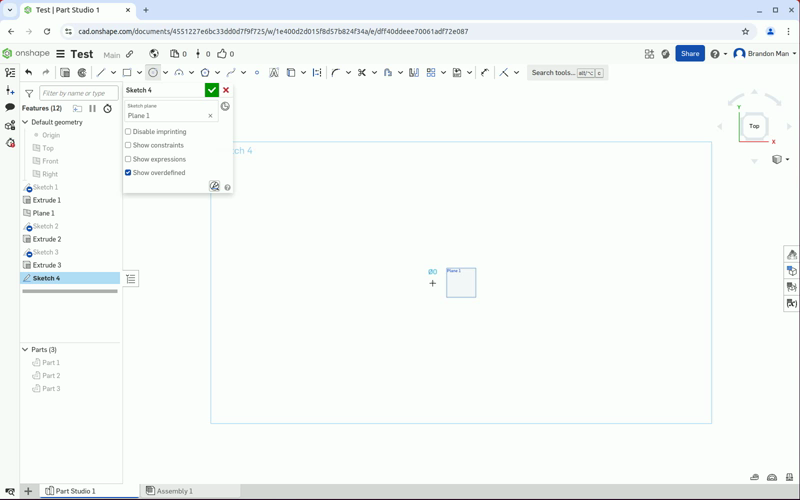
mouse_move(443, 282)
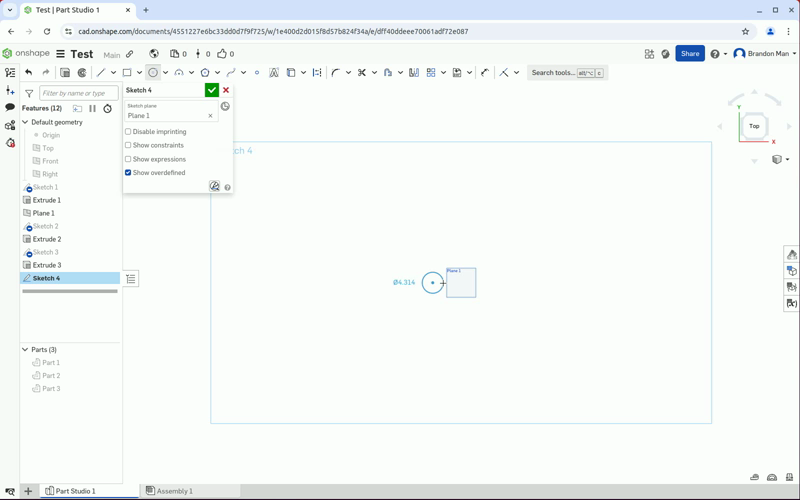
click(443, 282)
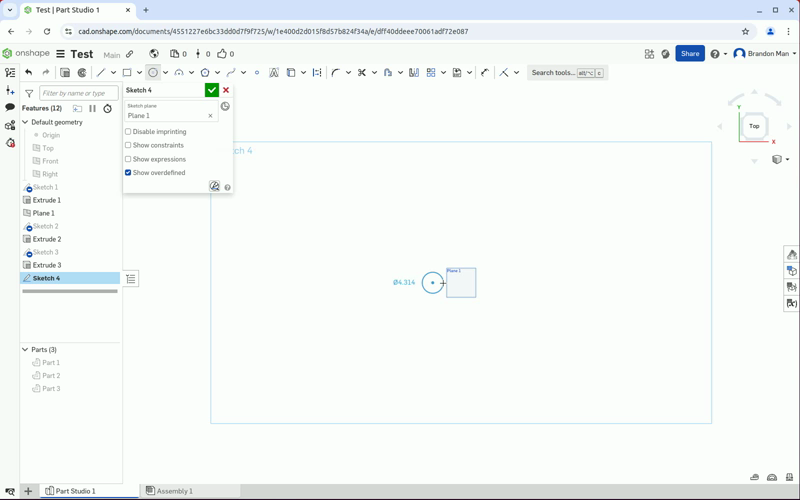
key(esc)
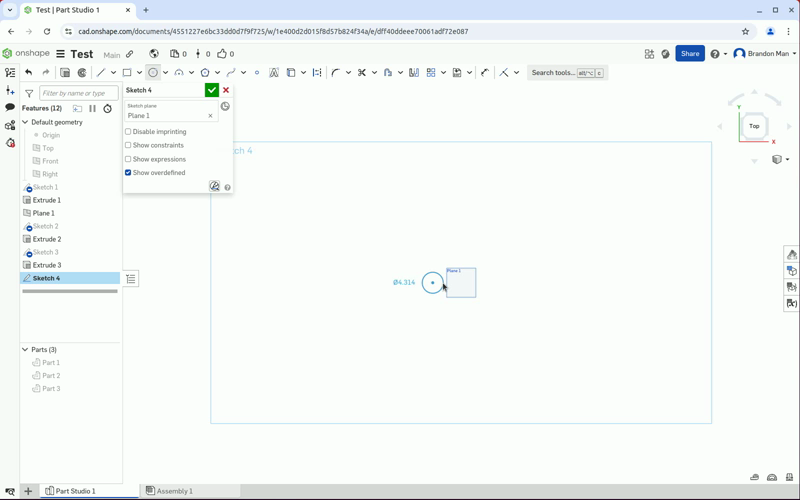
mouse_move(441, 280)
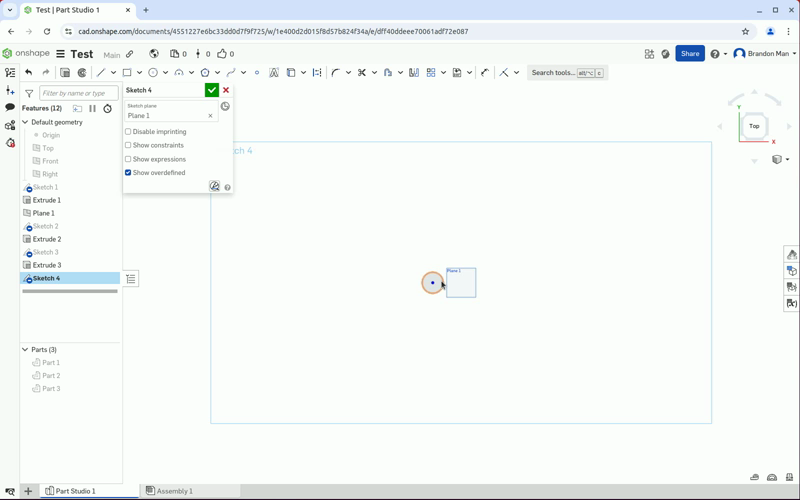
scroll(6)
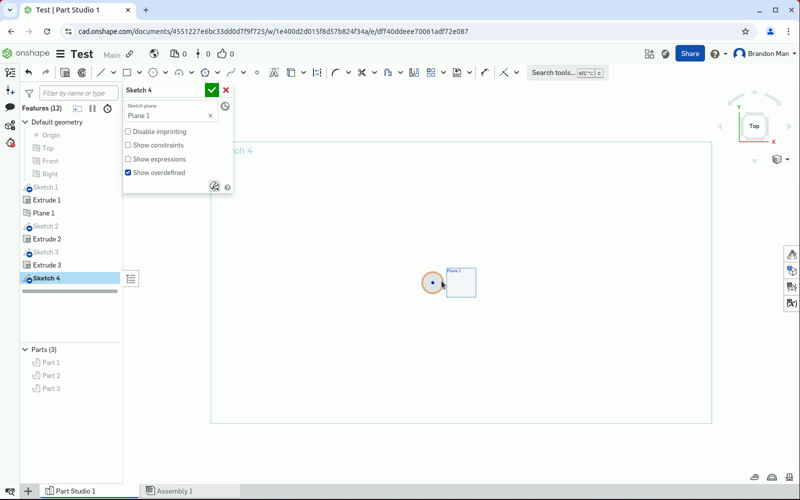
scroll(6)
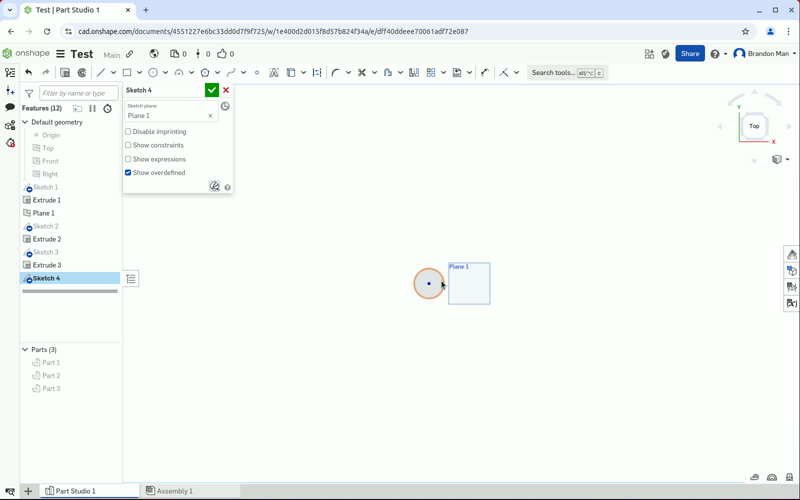
scroll(6)
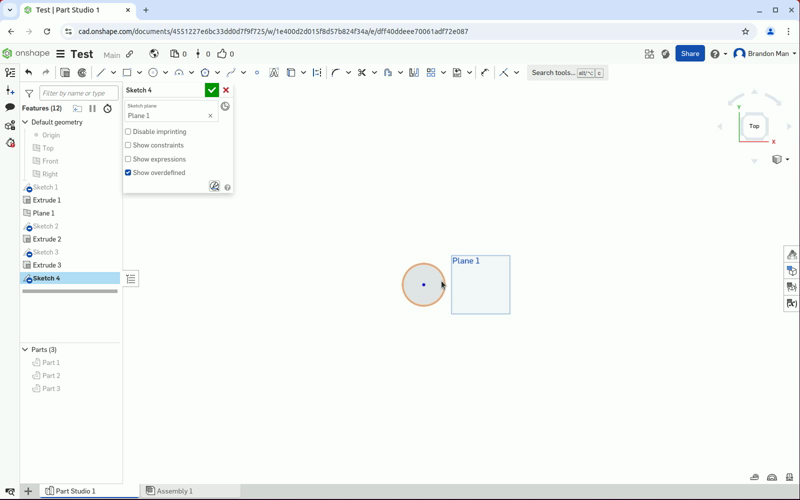
scroll(6)
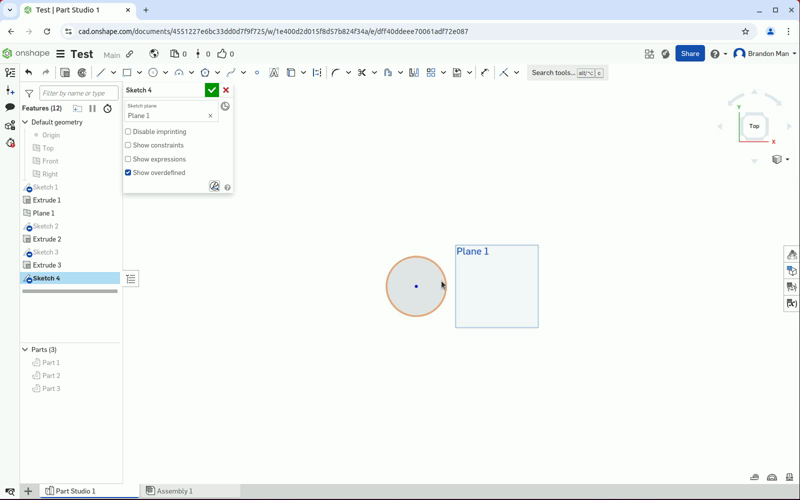
scroll(6)
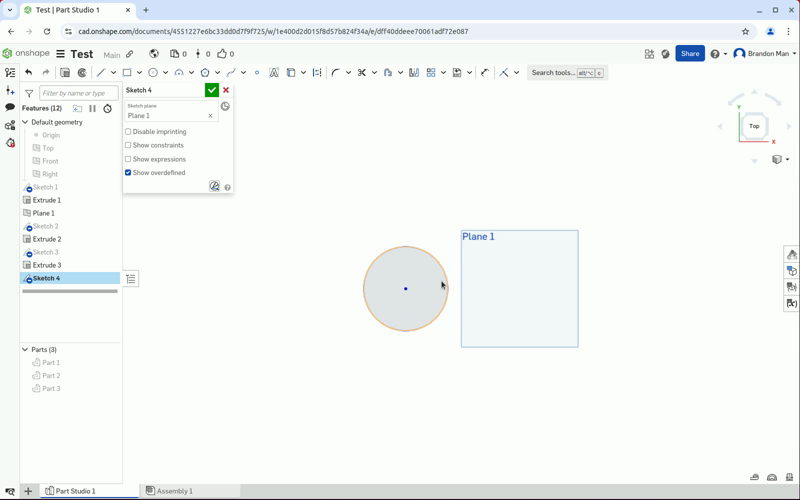
scroll(6)
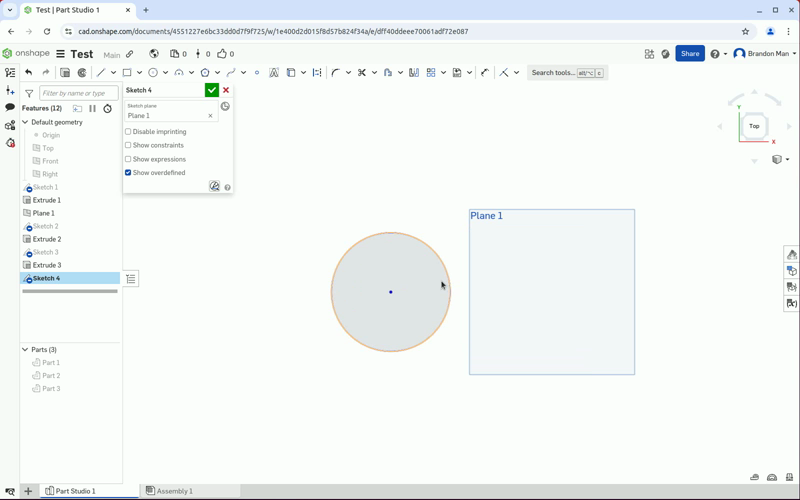
scroll(6)
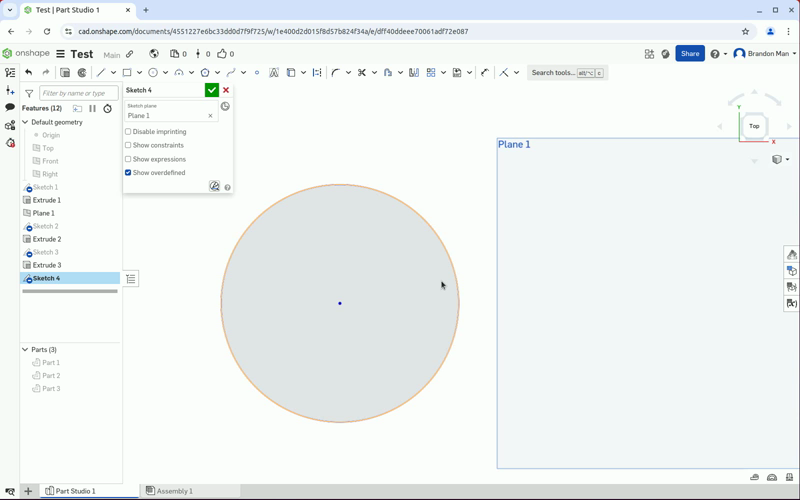
click(441, 280)
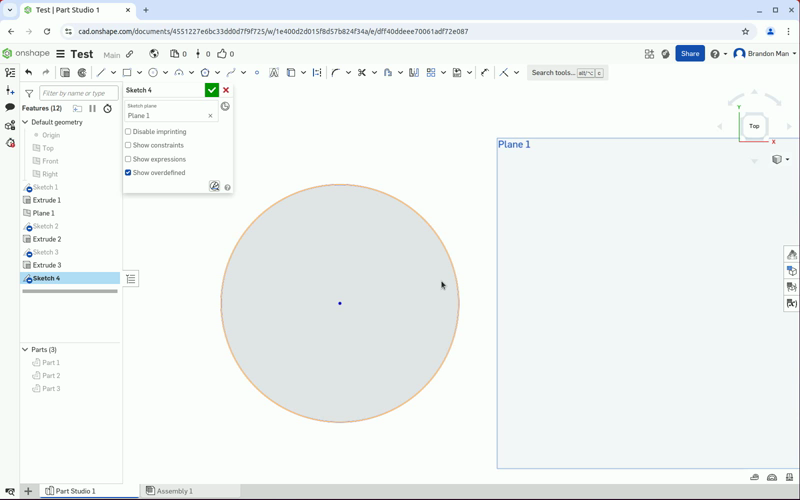
scroll(-6)
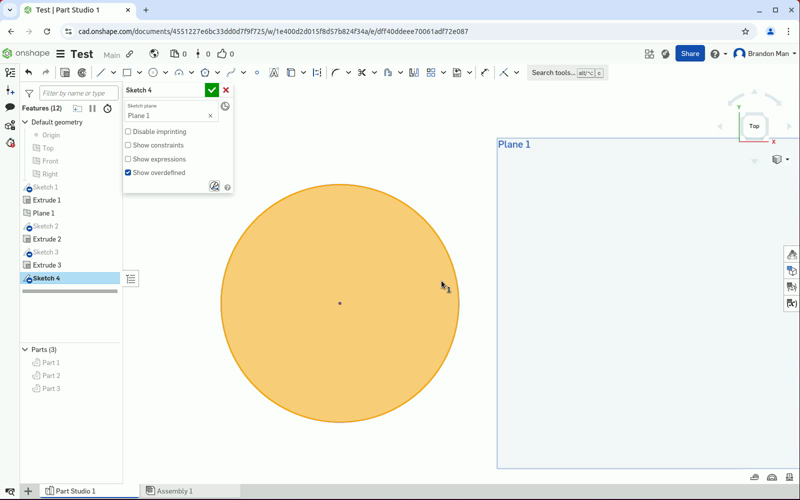
scroll(-6)
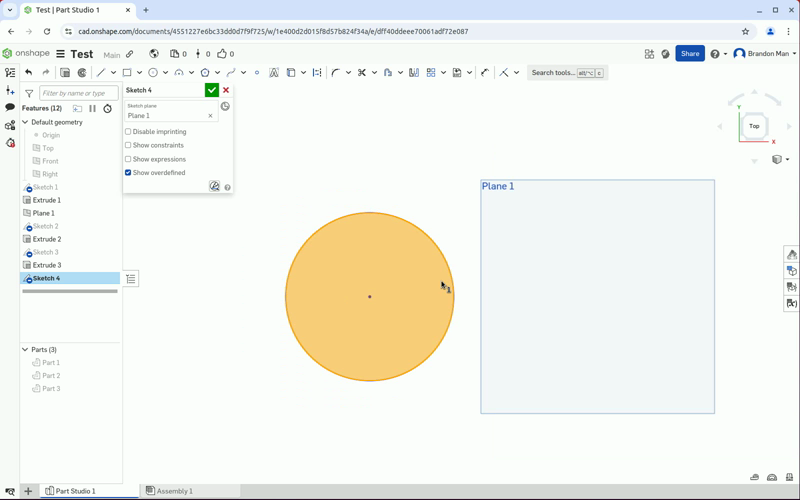
scroll(-6)
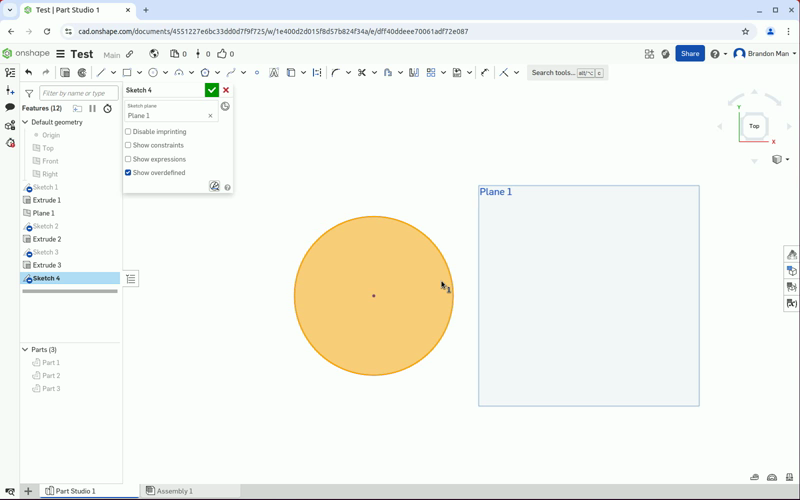
scroll(-6)
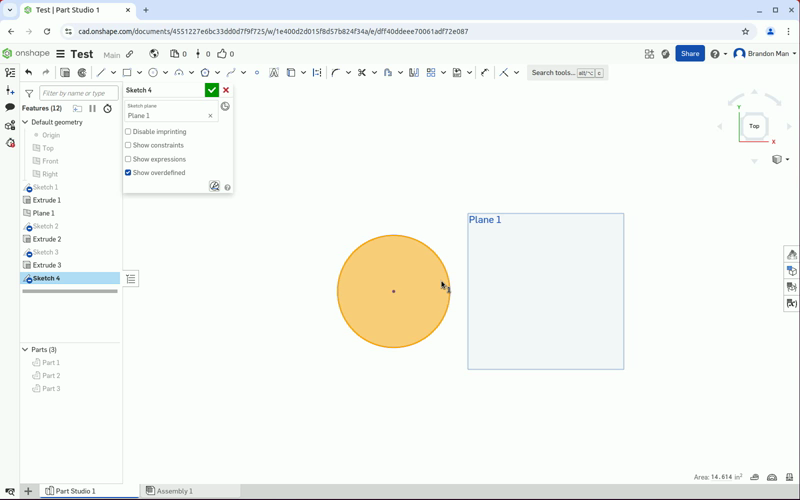
scroll(-6)
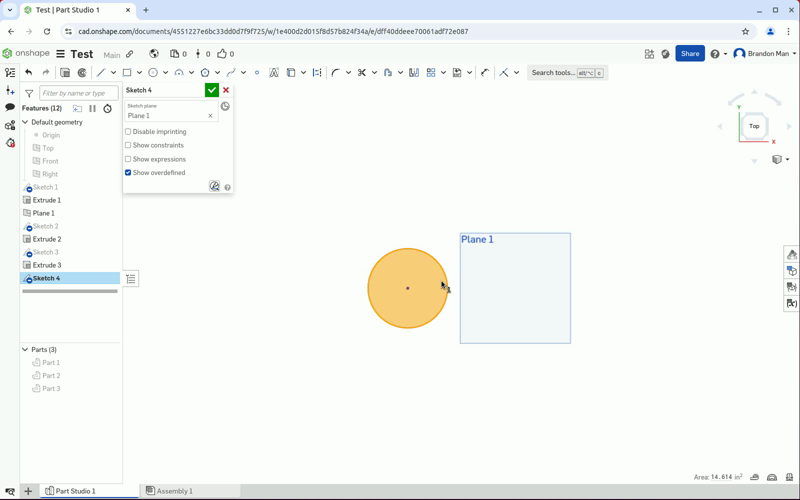
scroll(-6)
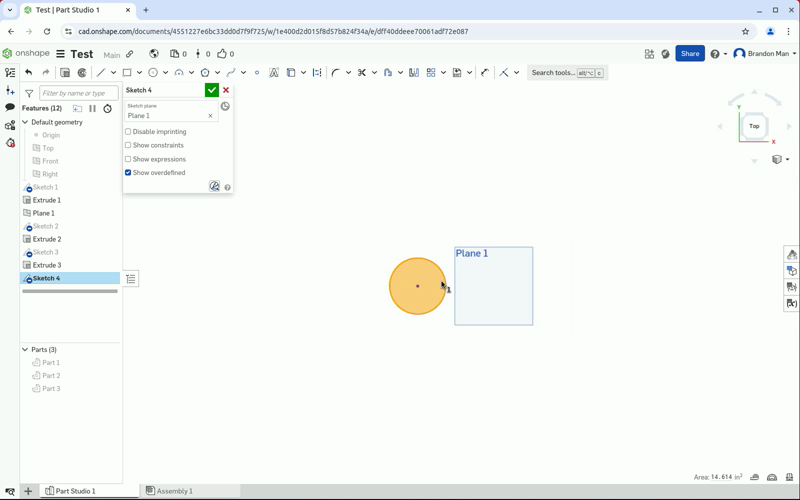
scroll(-6)
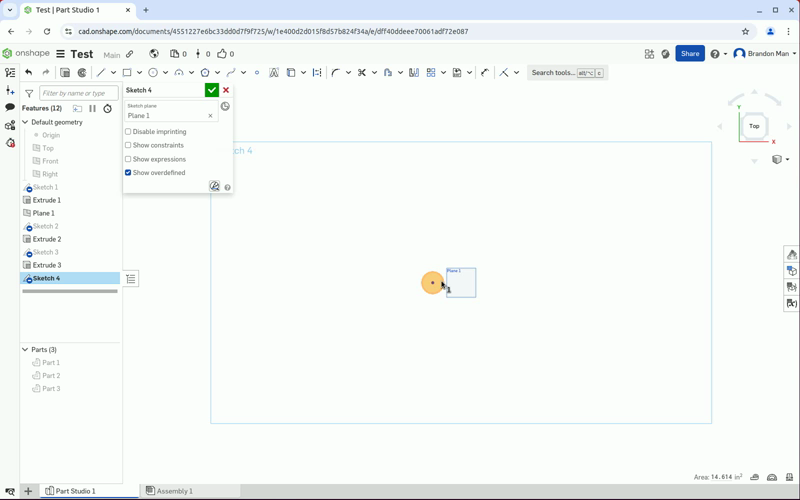
mouse_move(73, 352)
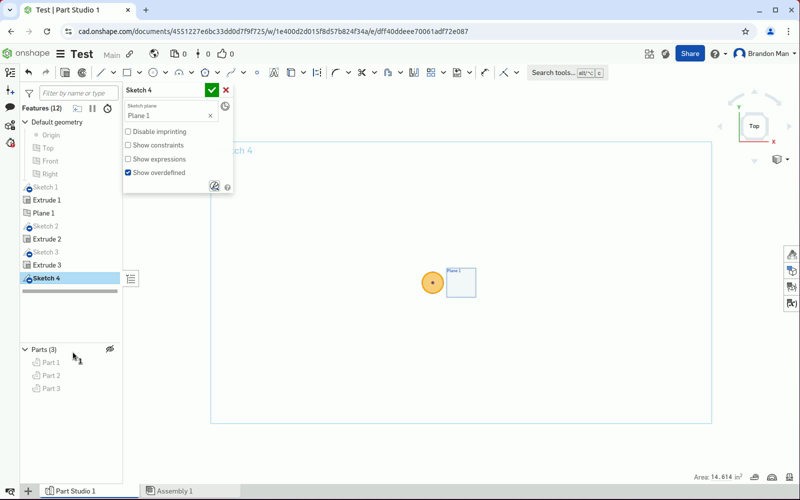
key(shift+y)
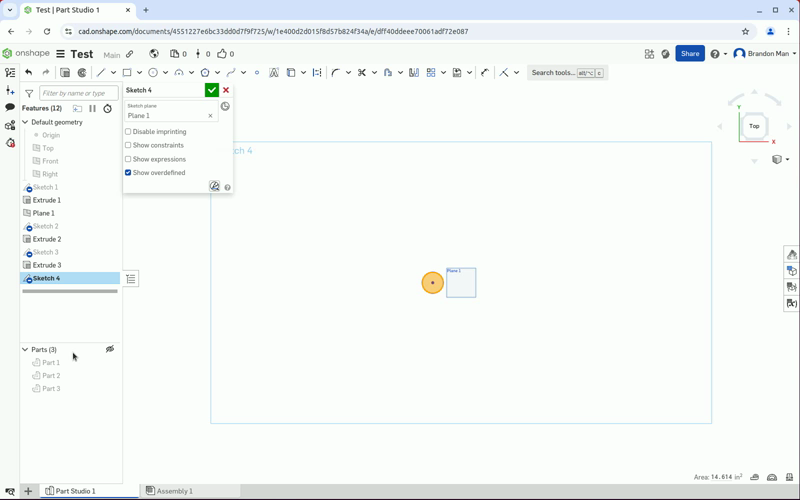
key(shift+e)
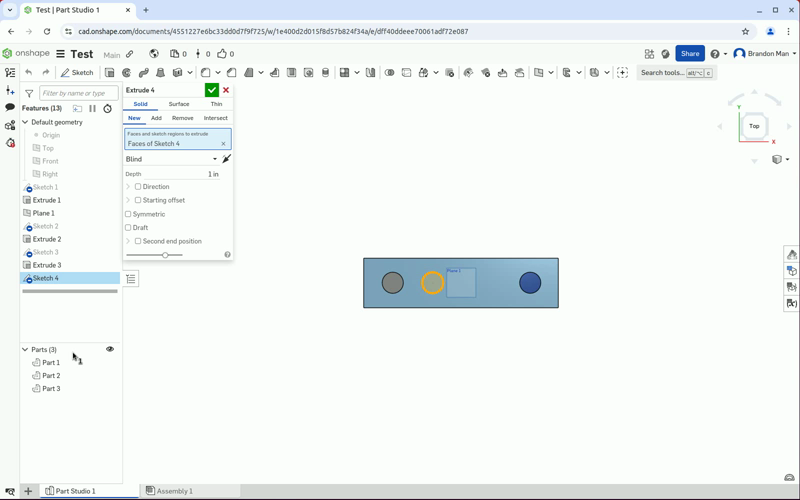
mouse_move(143, 106)
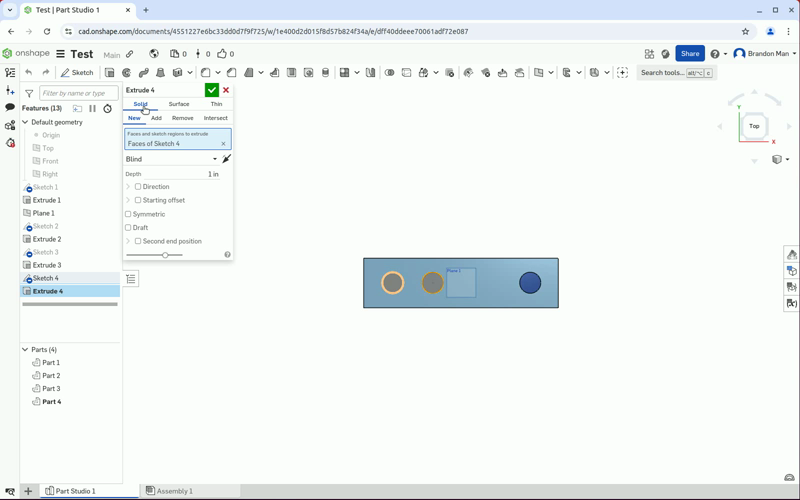
click(143, 106)
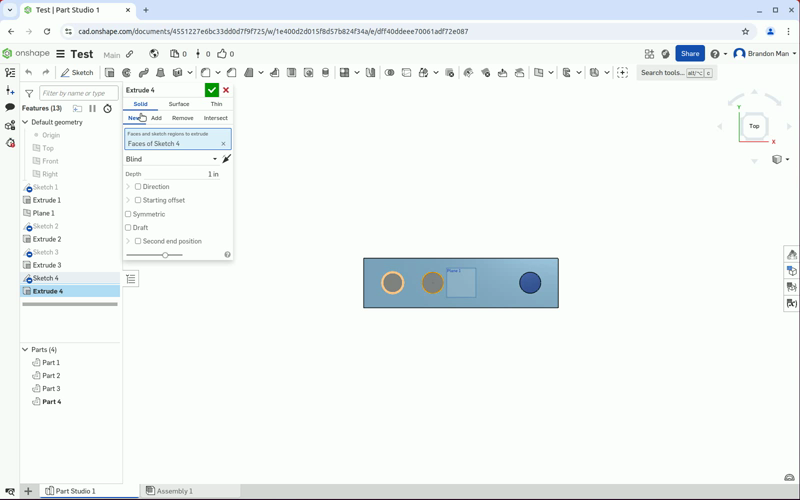
mouse_move(137, 120)
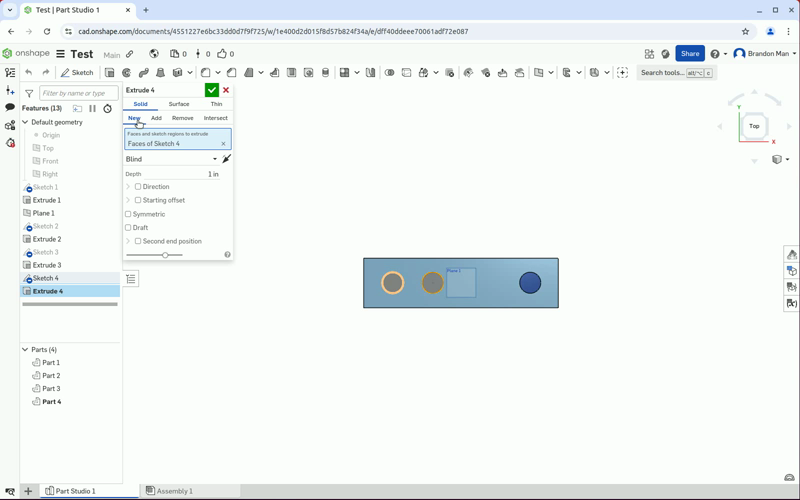
click(137, 120)
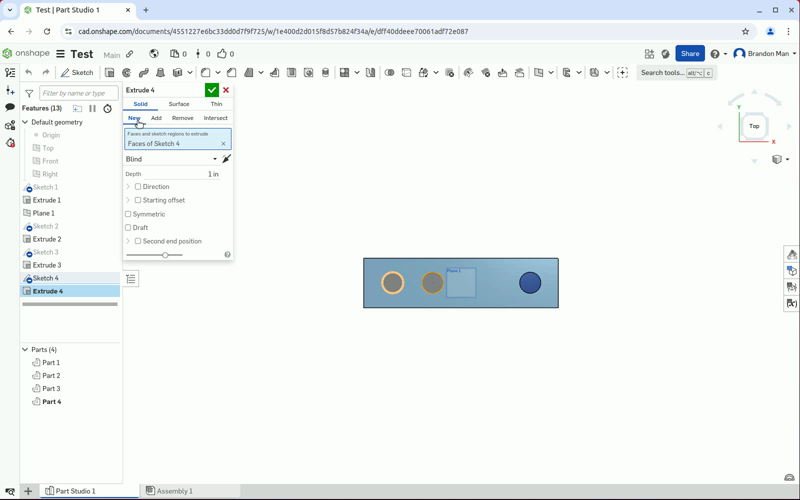
key(tab, 4)
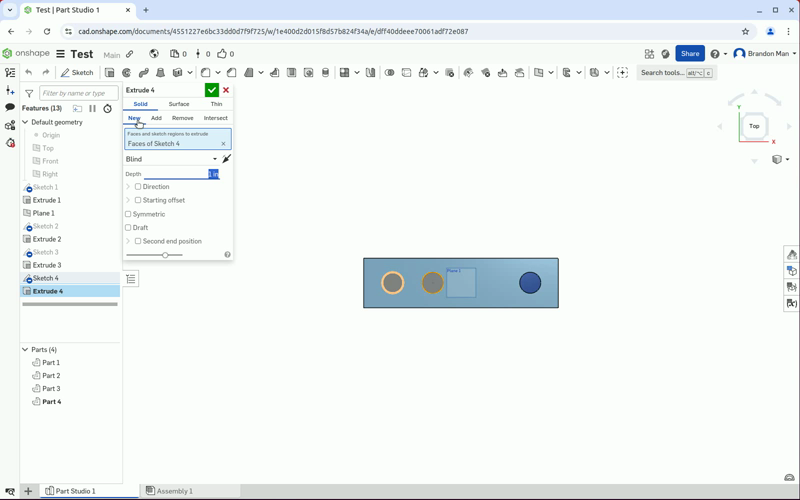
text(10.11)
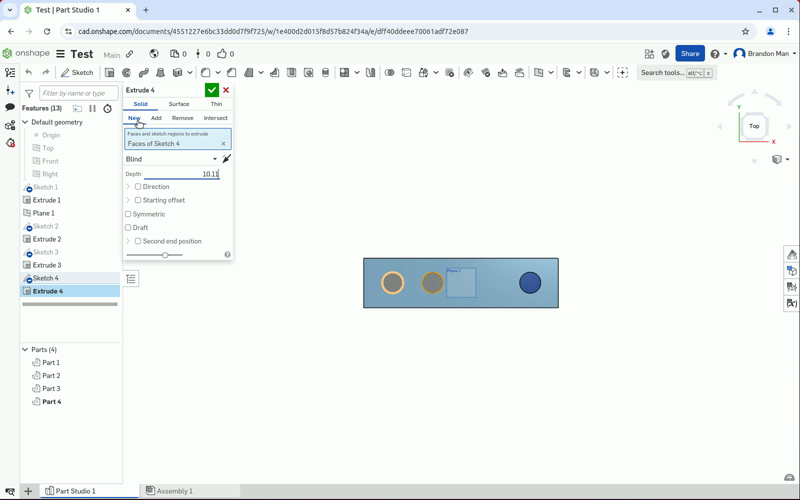
key(enter)
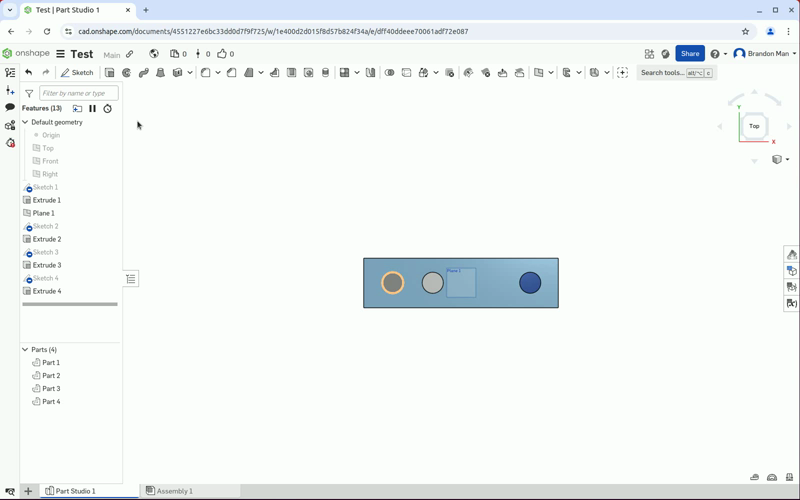
key(shift+h)
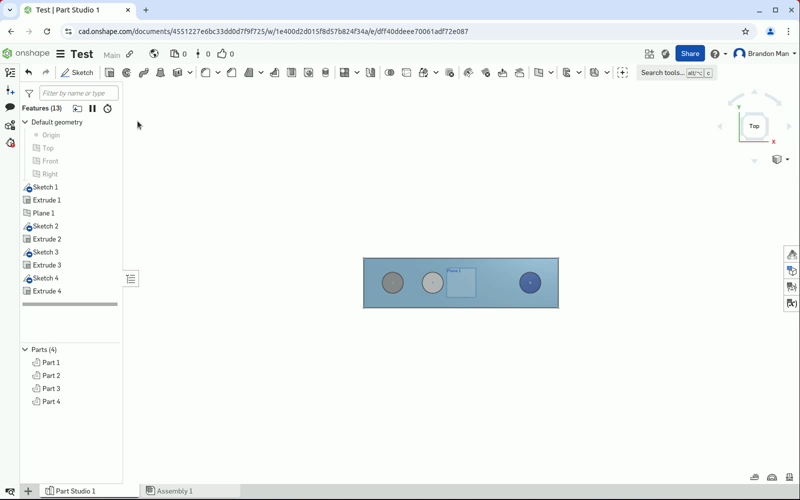
key(shift+h)
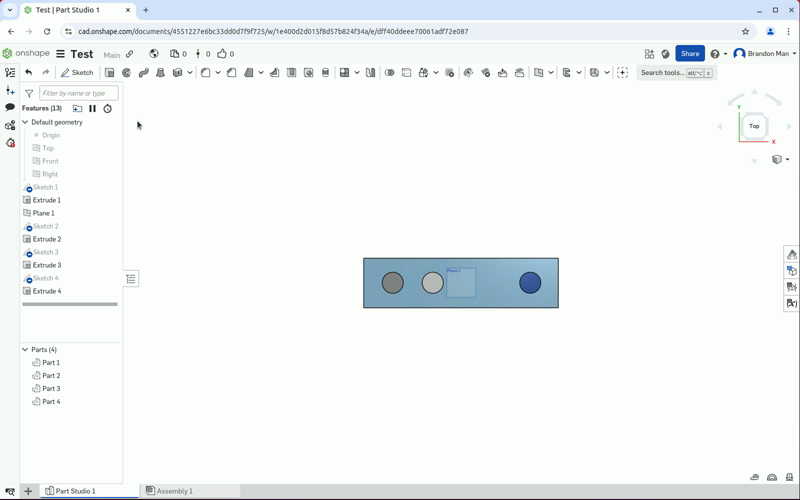
mouse_move(73, 189)
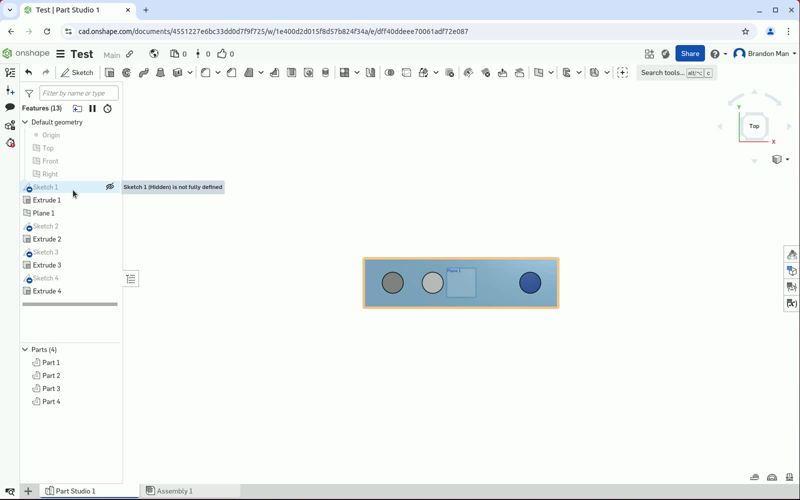
click(73, 189)
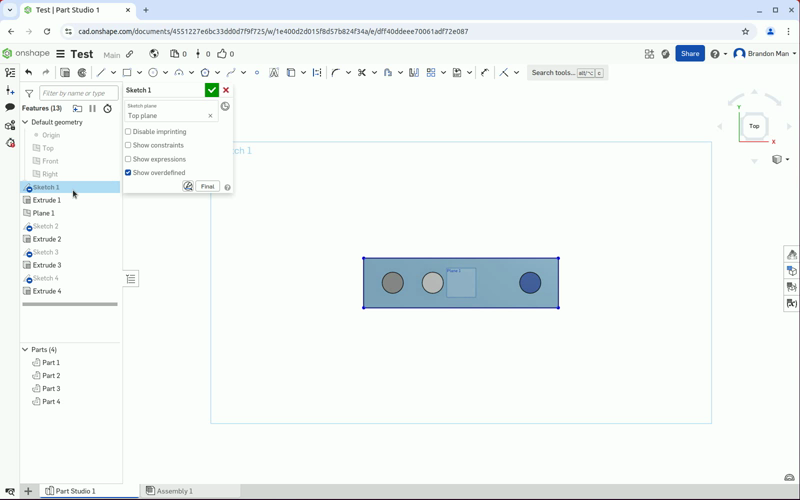
mouse_move(229, 92)
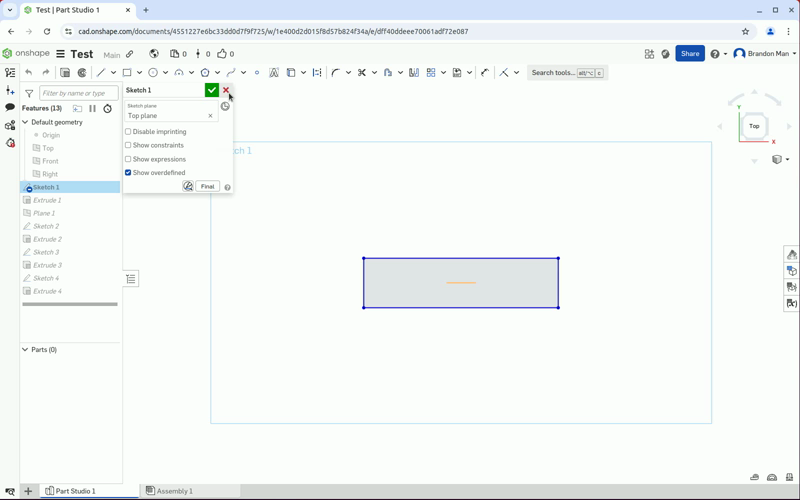
click(229, 92)
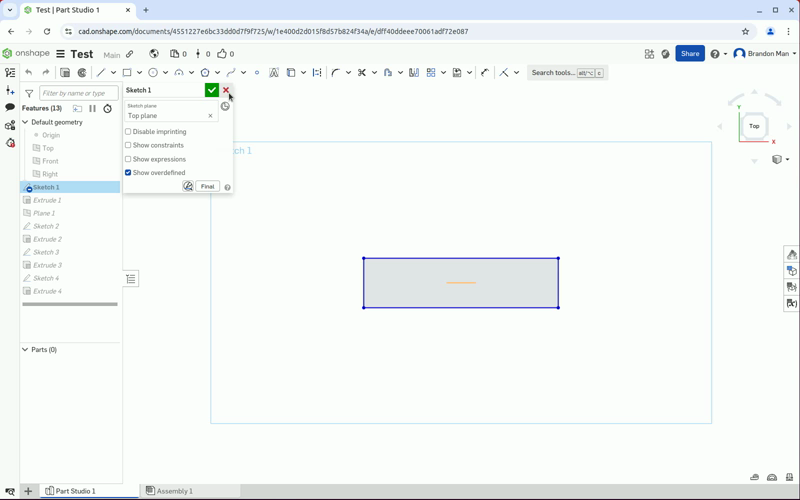
key(shift+s)
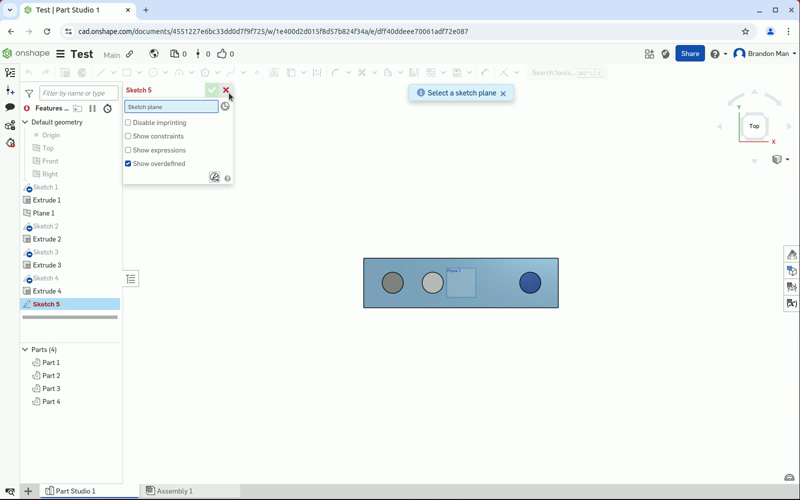
mouse_move(73, 215)
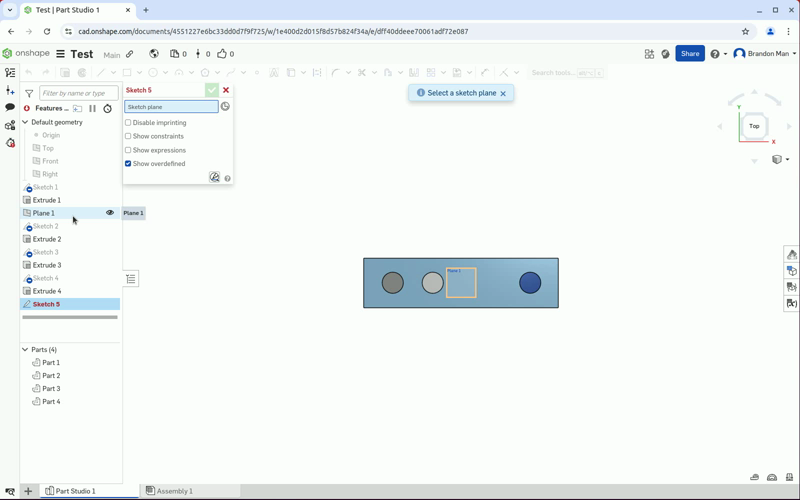
click(73, 215)
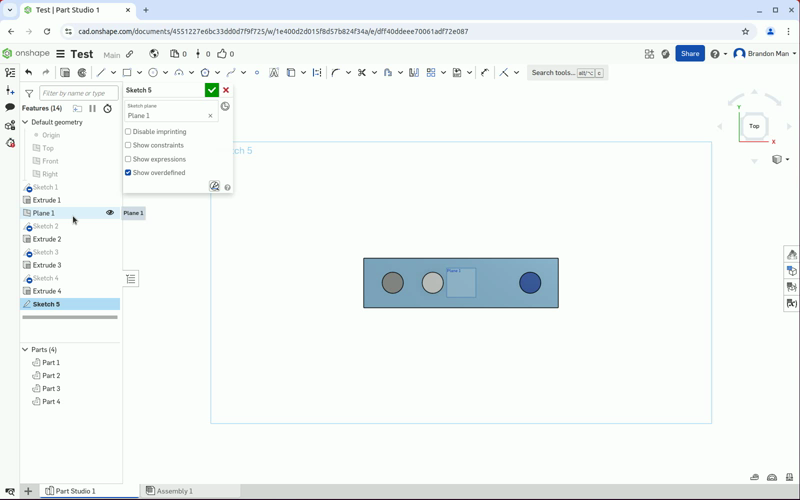
mouse_move(73, 352)
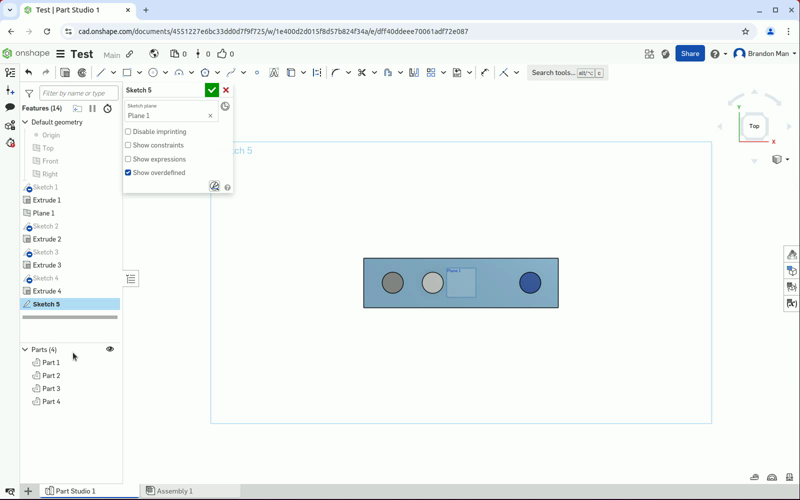
key(y)
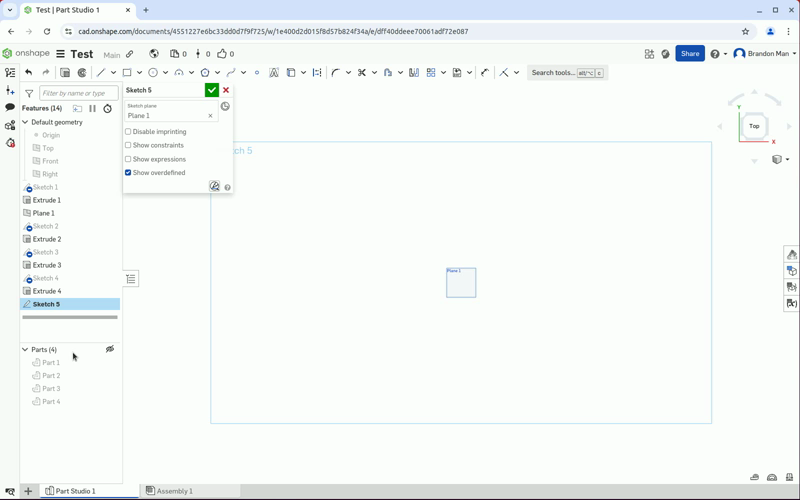
key(c)
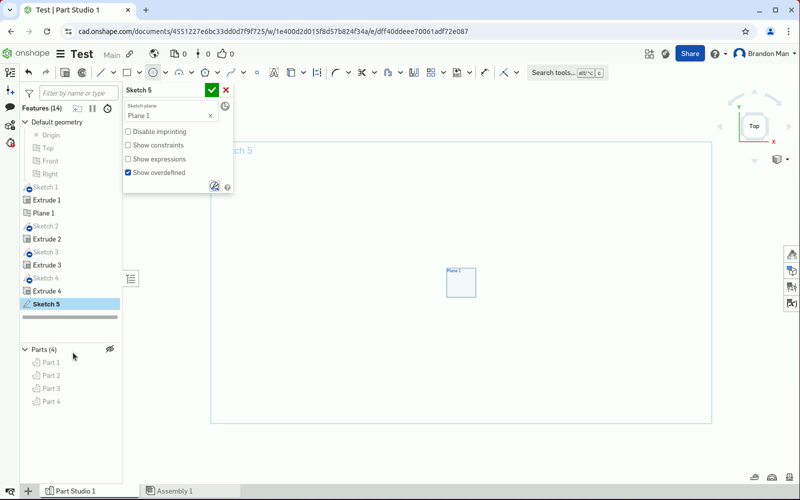
key_down(shift)
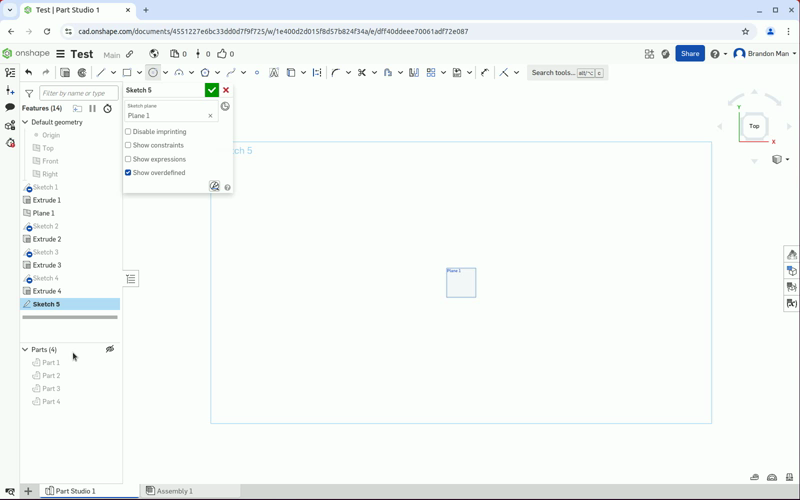
mouse_move(491, 282)
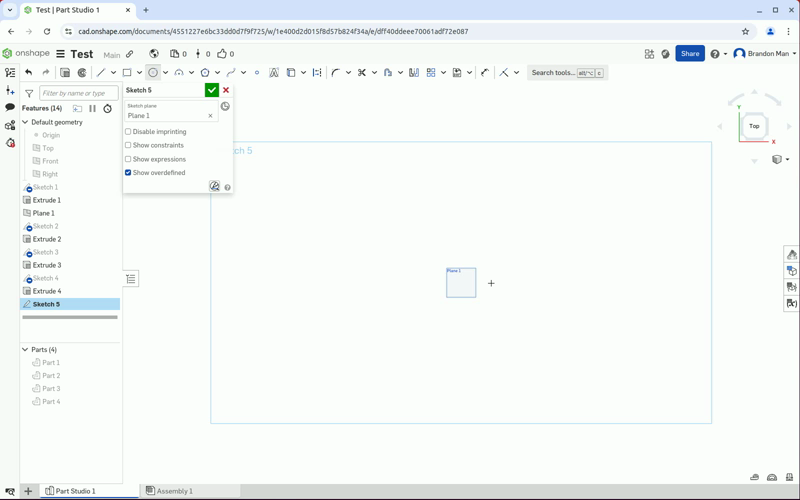
click(491, 282)
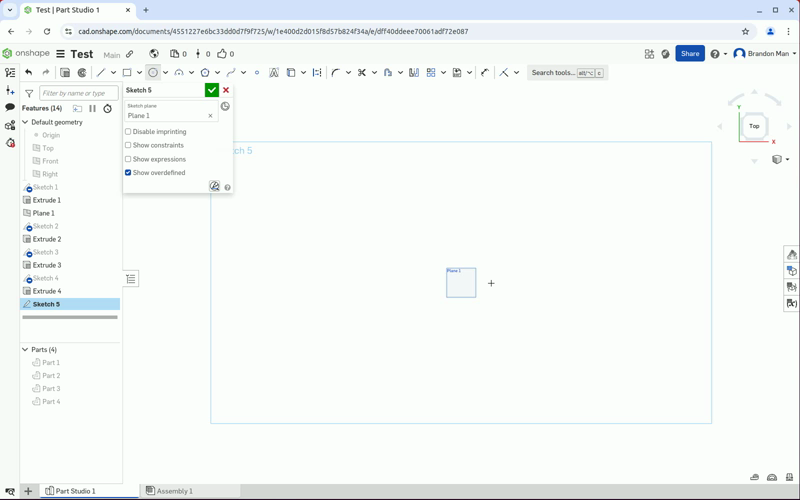
key_up(shift)
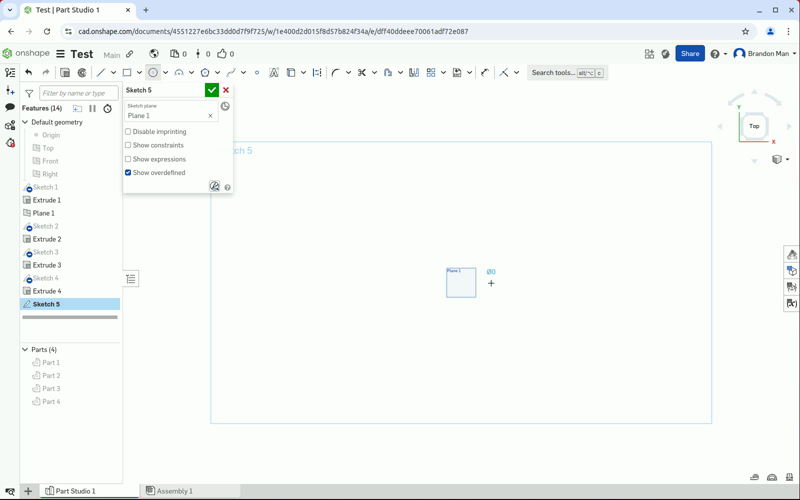
mouse_move(501, 282)
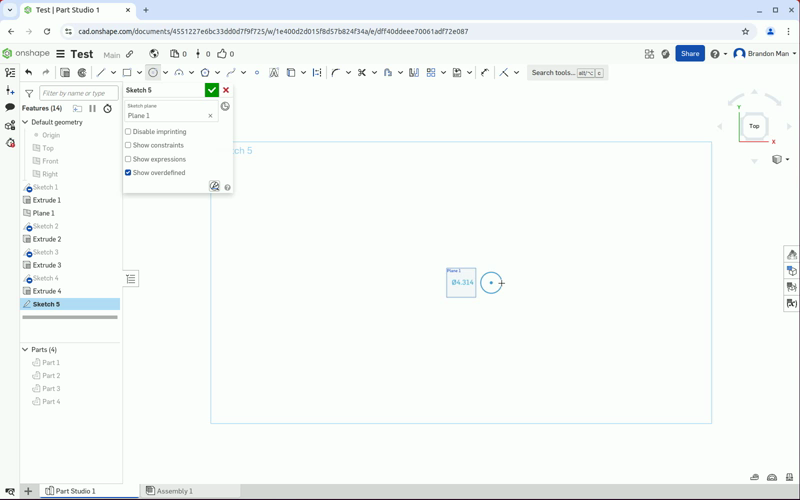
click(501, 282)
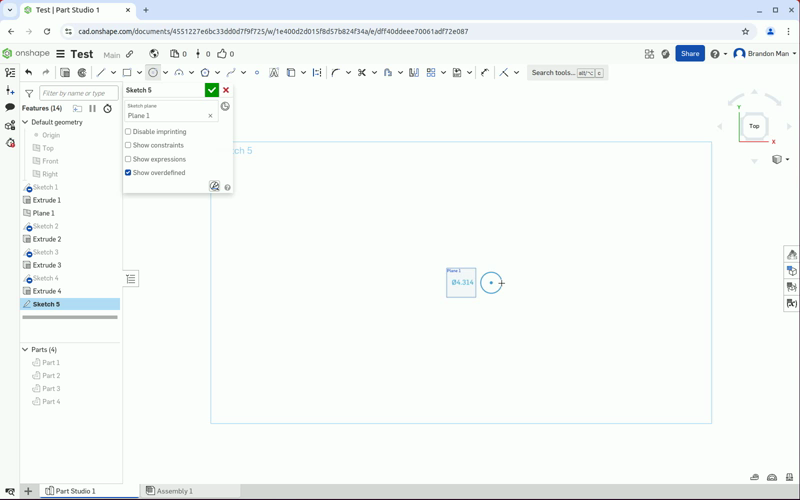
key(esc)
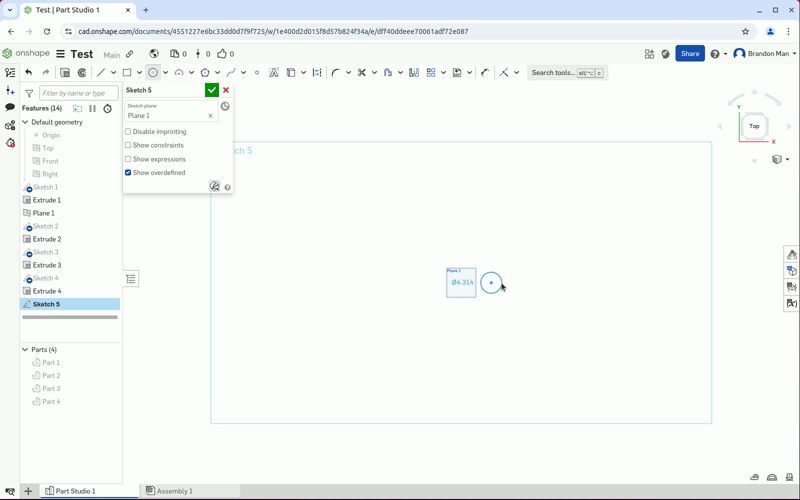
mouse_move(490, 281)
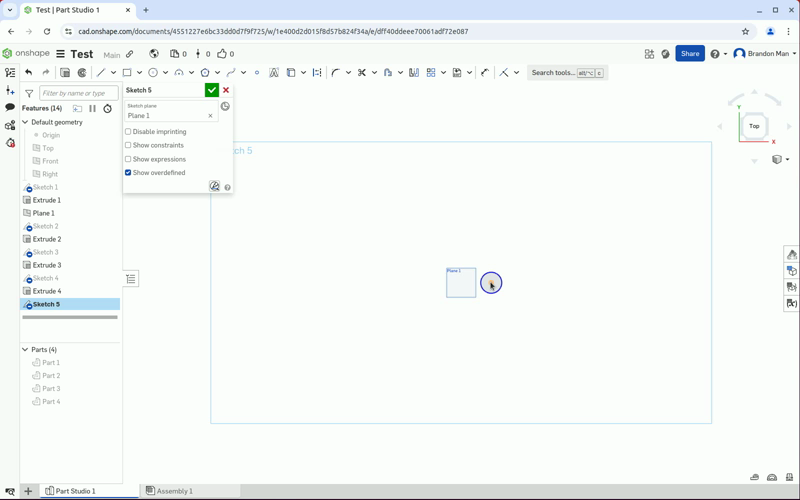
scroll(6)
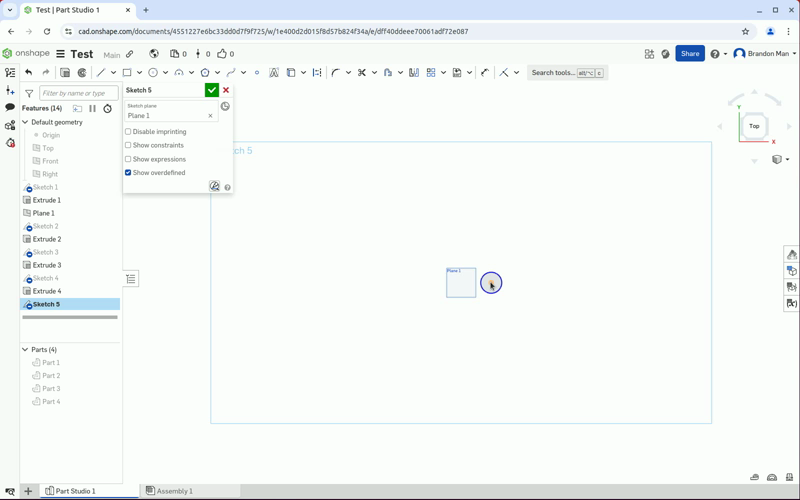
scroll(6)
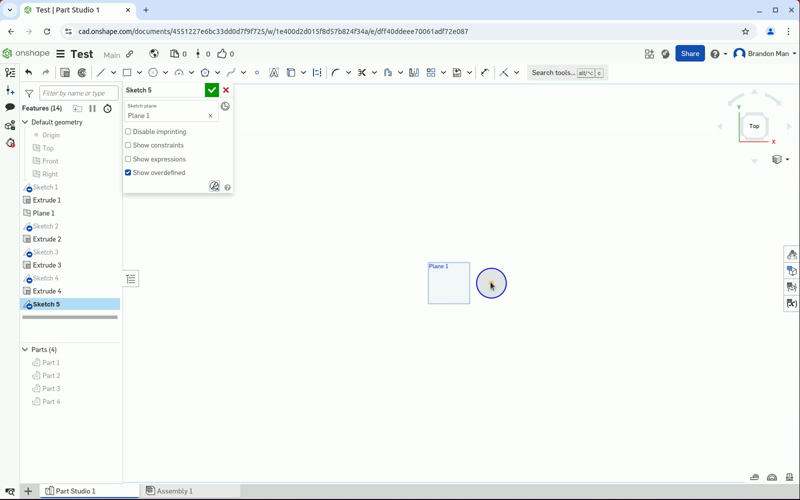
scroll(6)
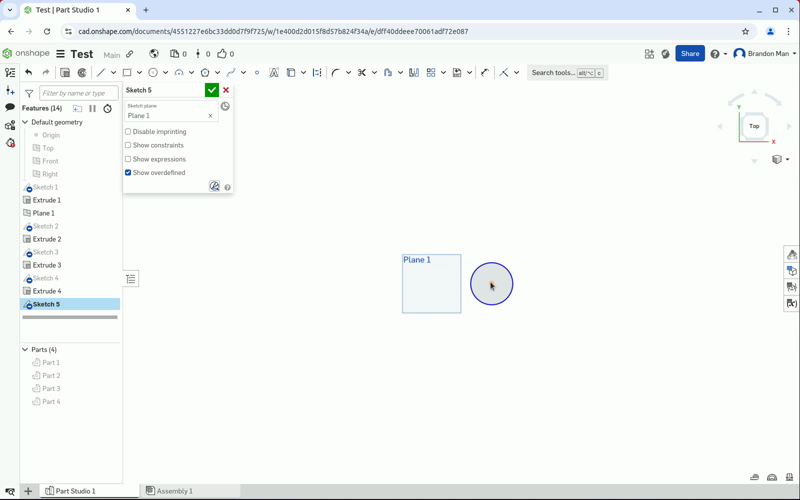
scroll(6)
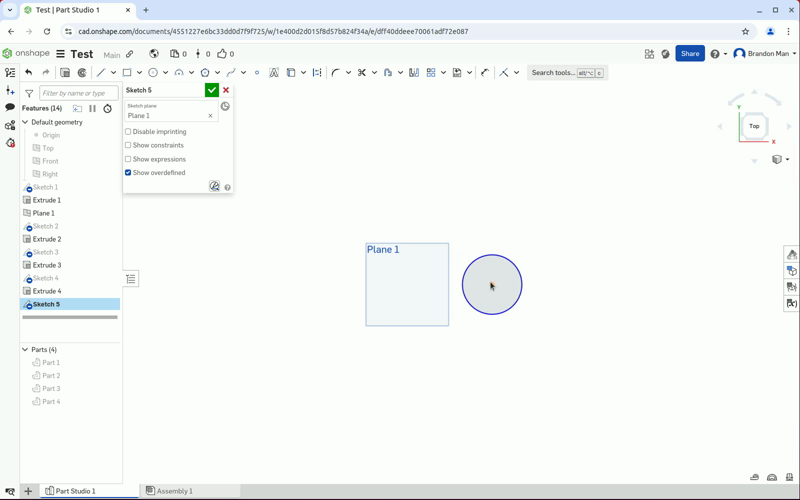
scroll(6)
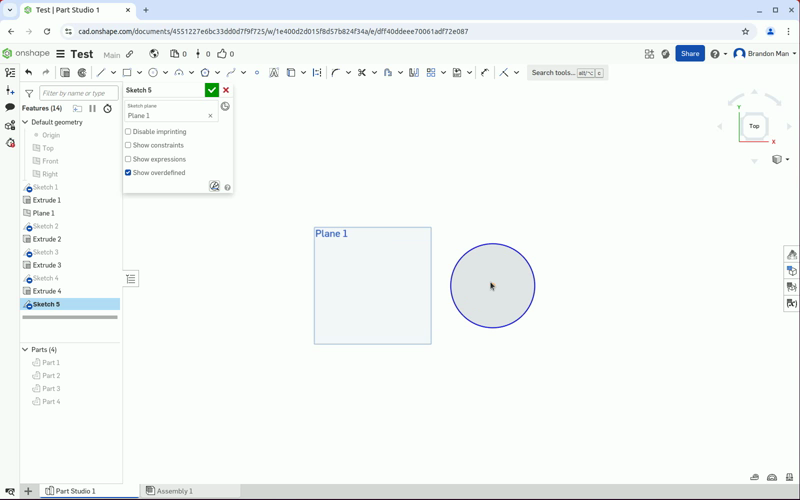
scroll(6)
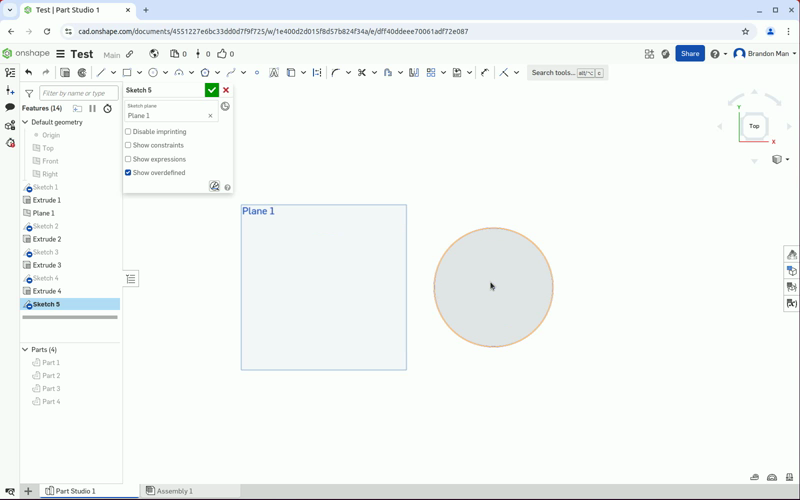
scroll(6)
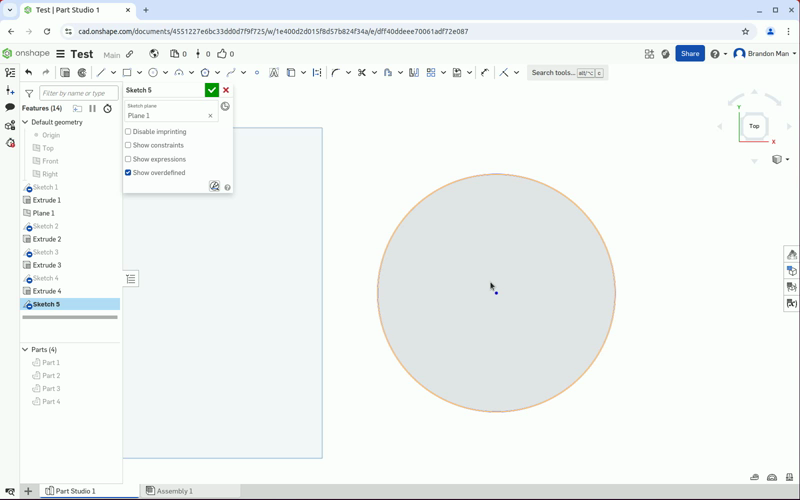
click(490, 281)
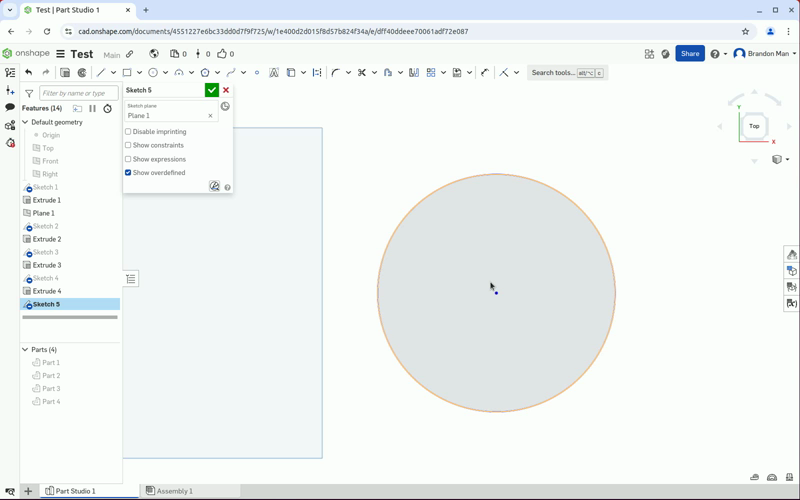
scroll(-6)
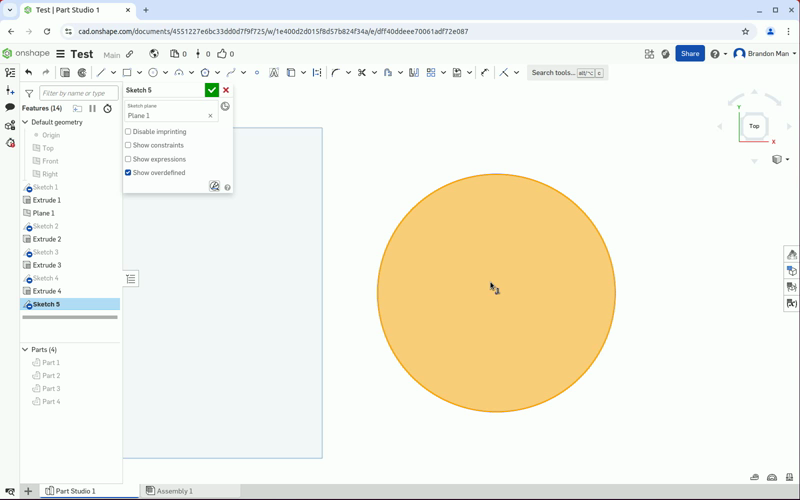
scroll(-6)
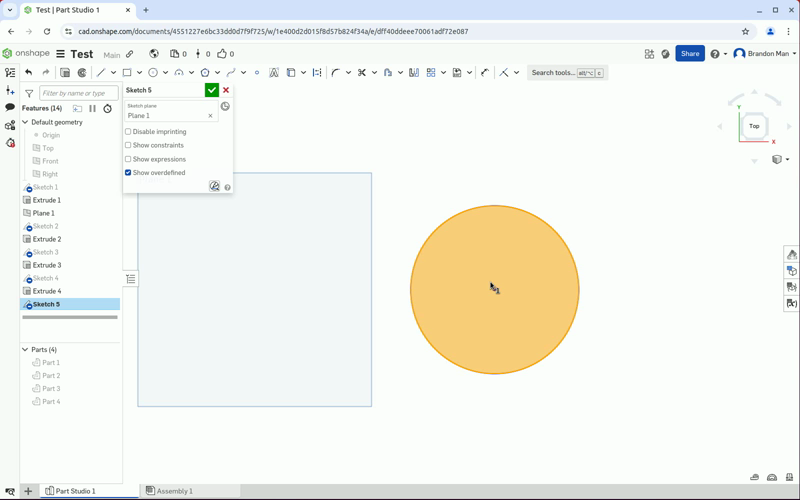
scroll(-6)
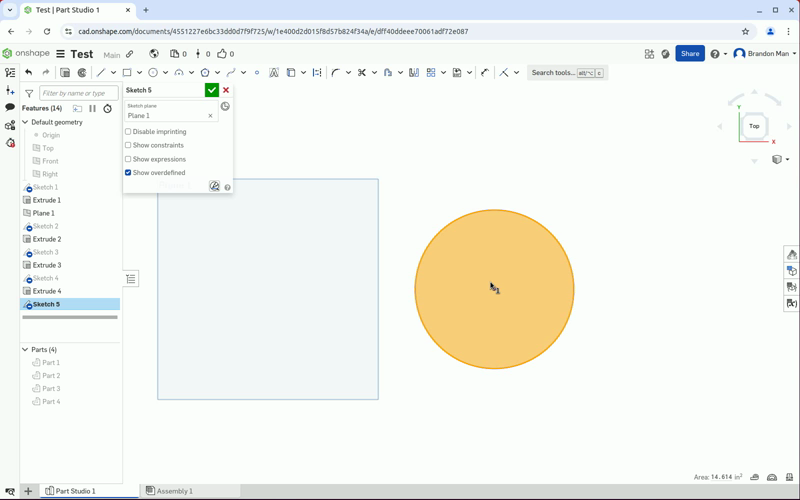
scroll(-6)
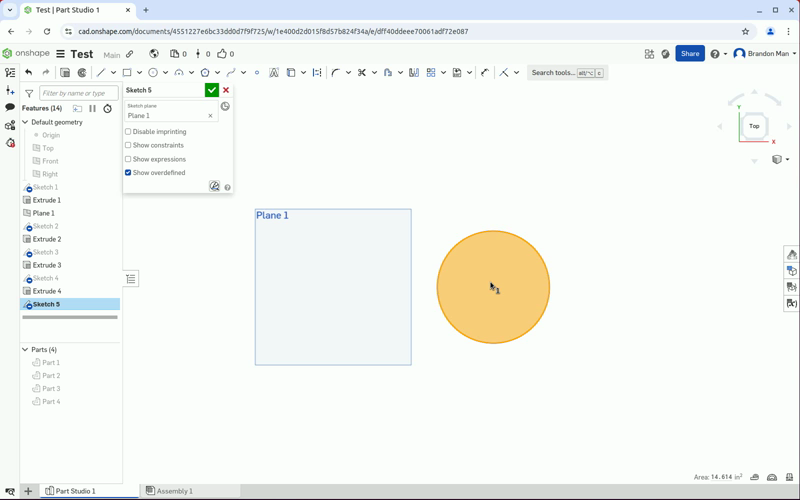
scroll(-6)
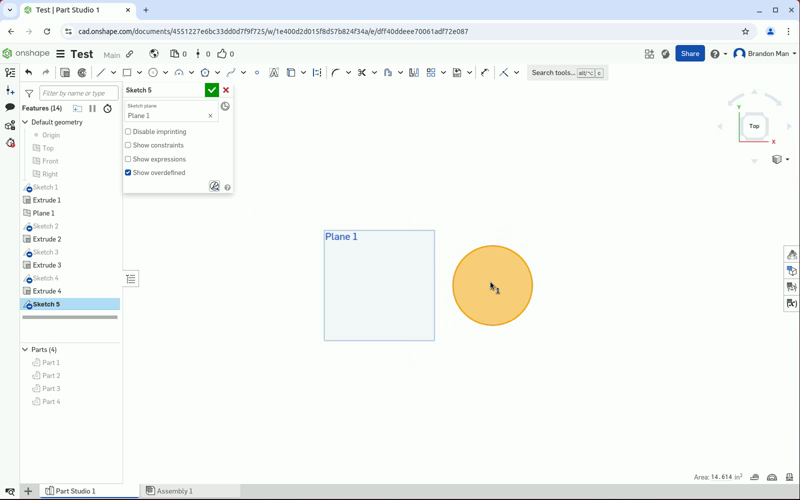
scroll(-6)
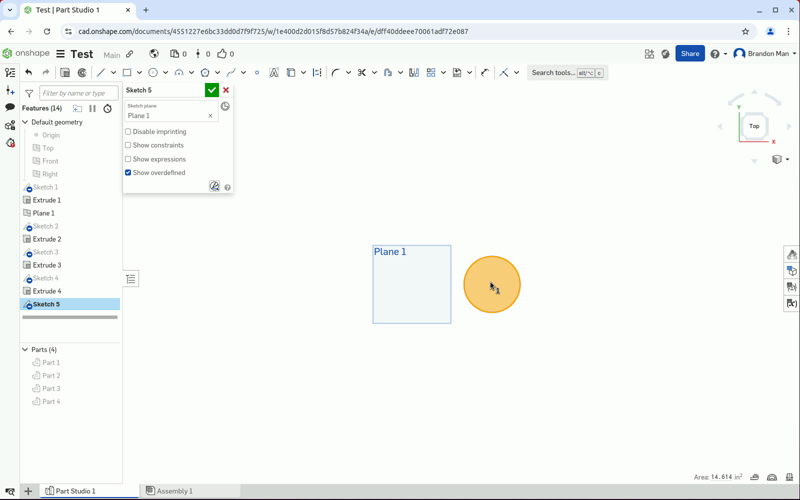
scroll(-6)
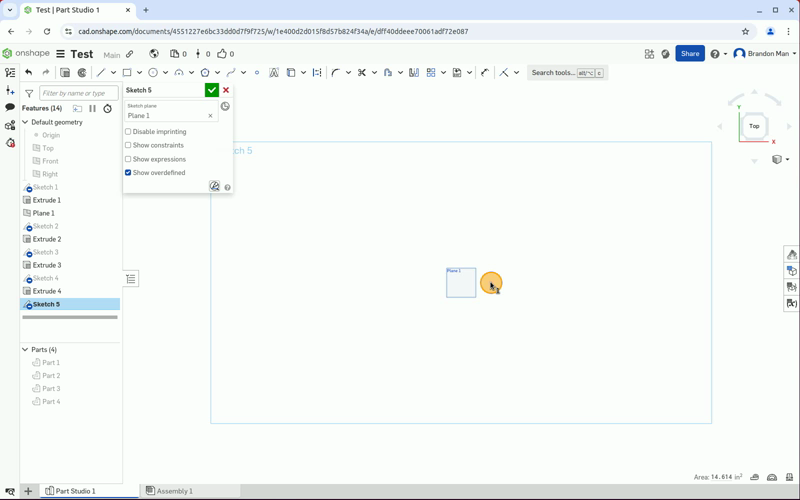
mouse_move(73, 352)
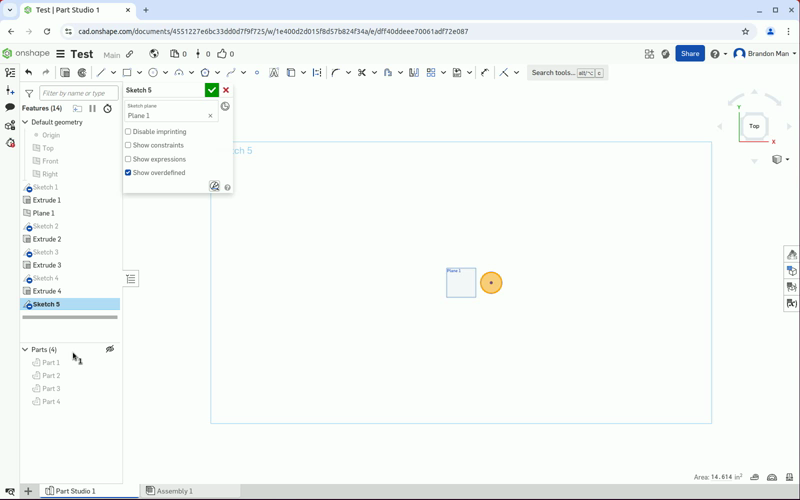
key(shift+y)
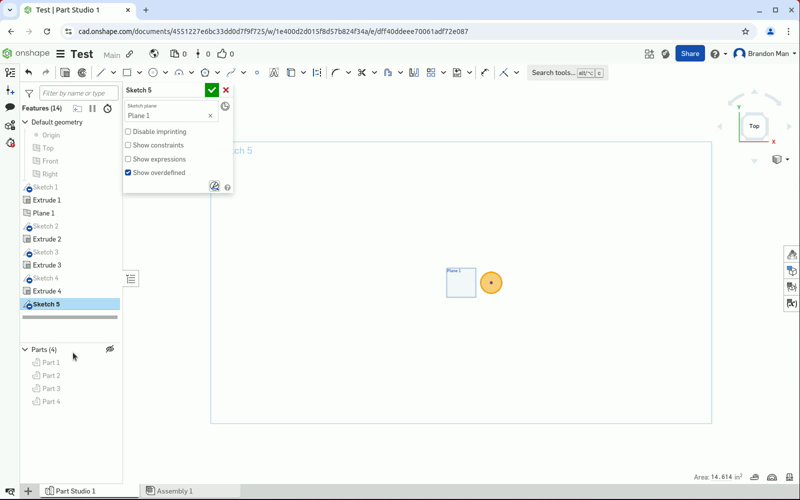
key(shift+e)
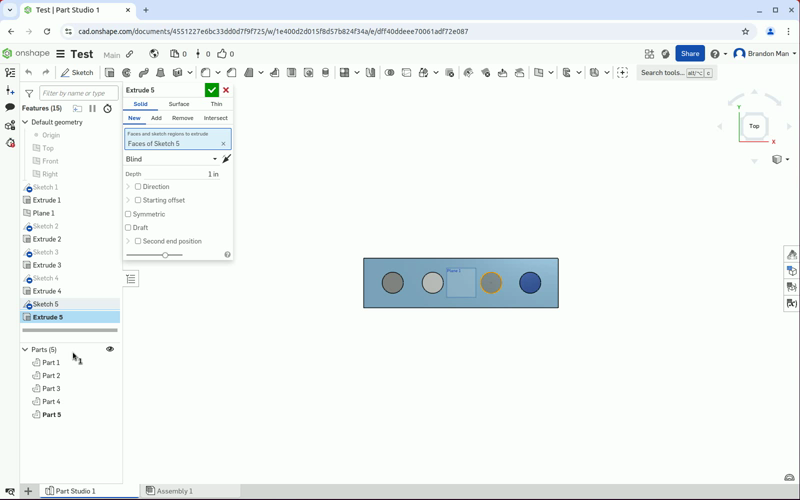
mouse_move(143, 106)
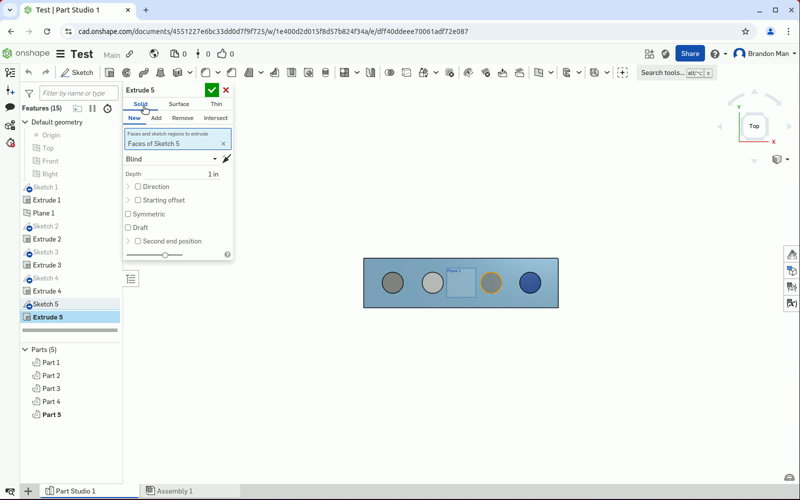
click(143, 106)
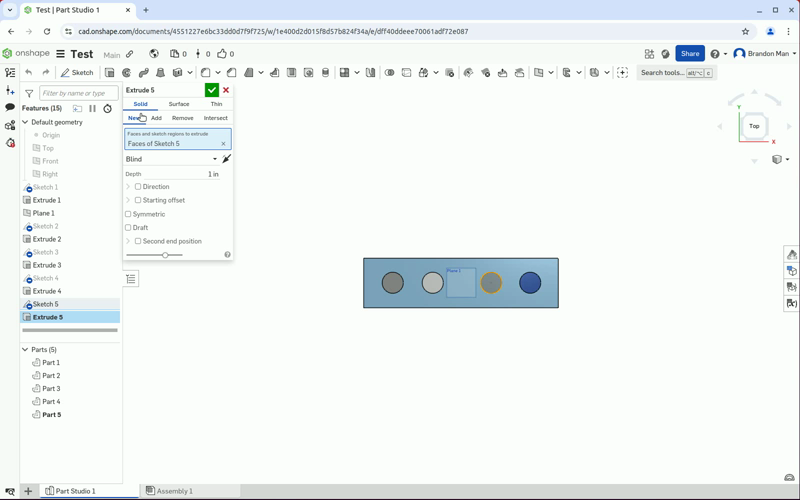
mouse_move(137, 120)
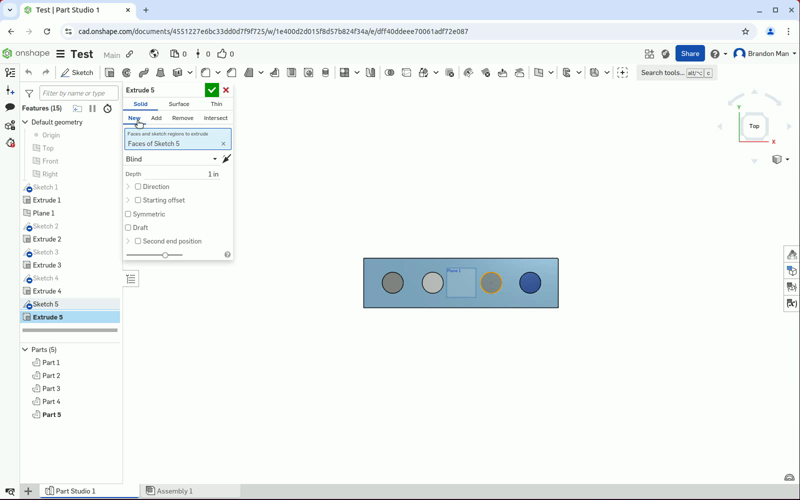
click(137, 120)
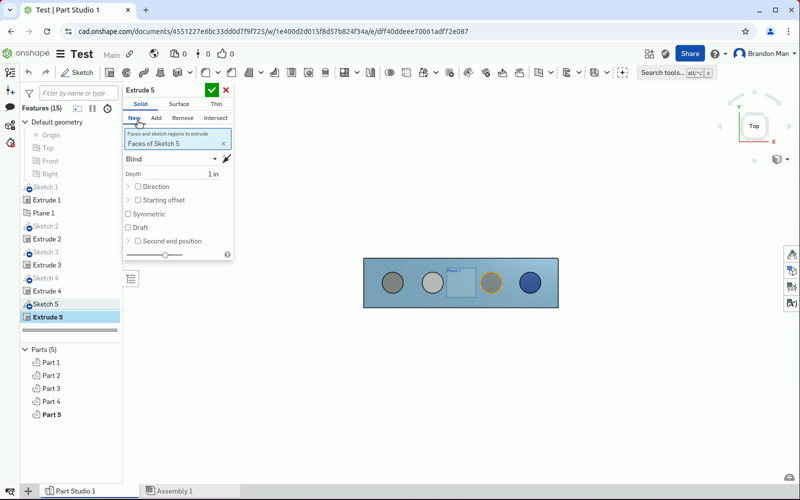
key(tab, 4)
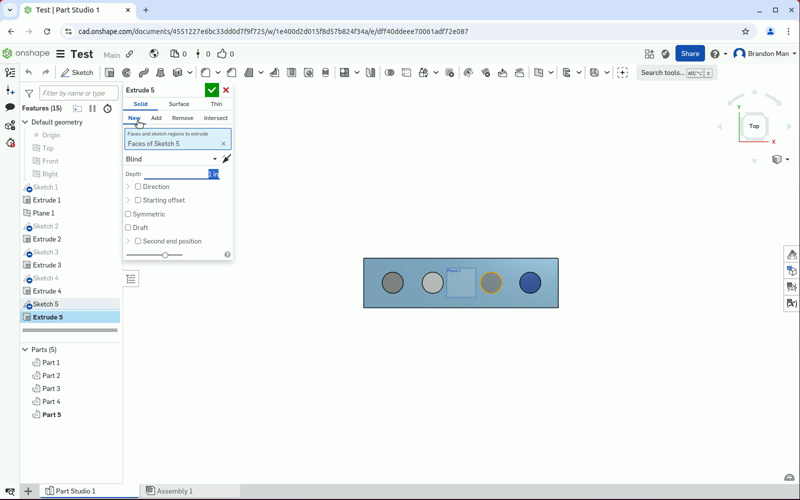
text(15.165)
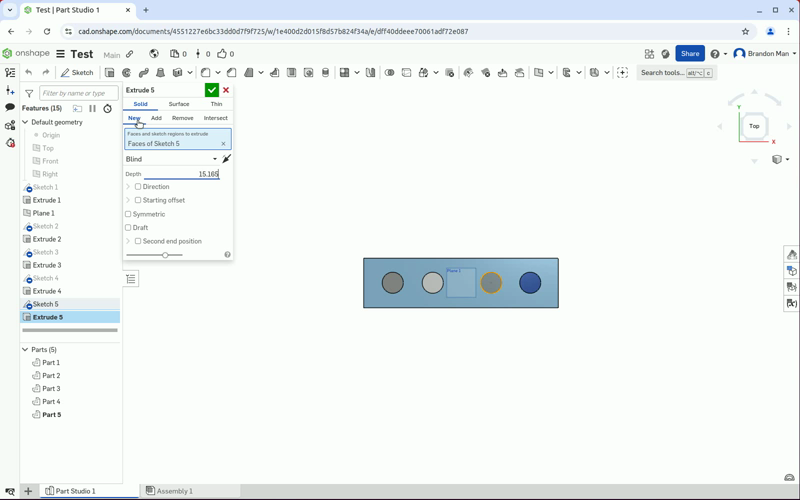
key(enter)
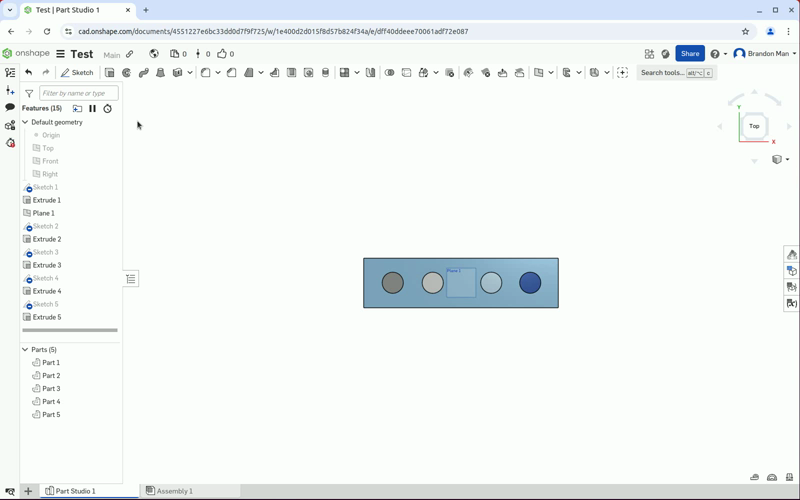
key(shift+h)
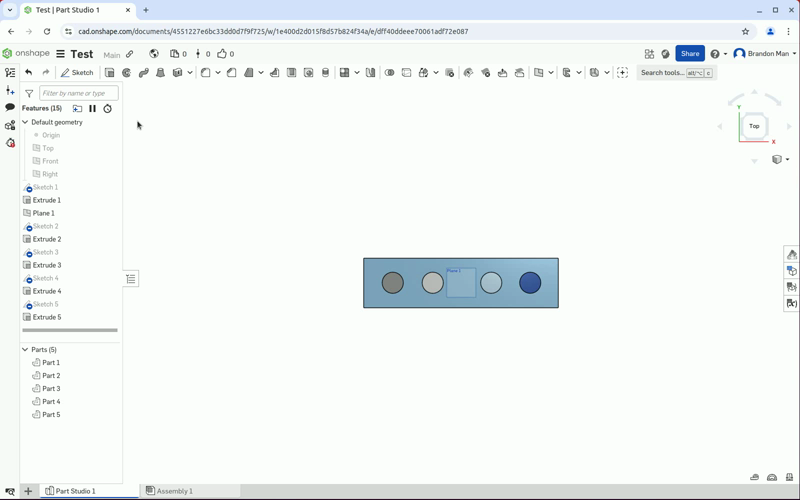
key(shift+h)
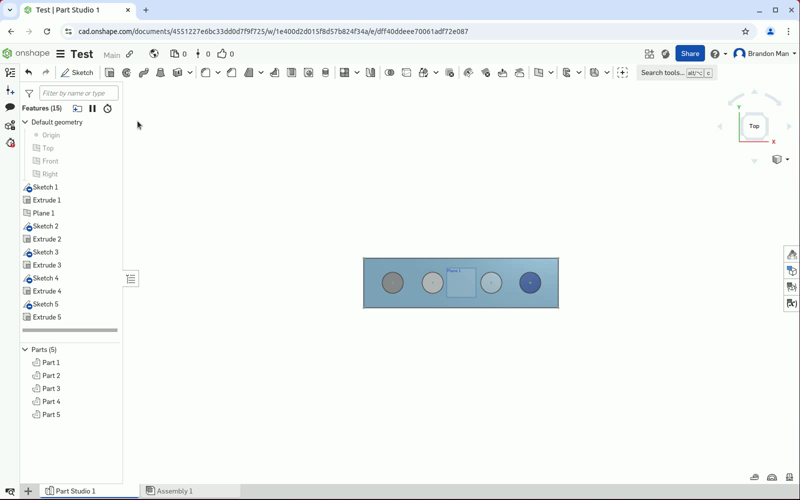
key(shift+7)
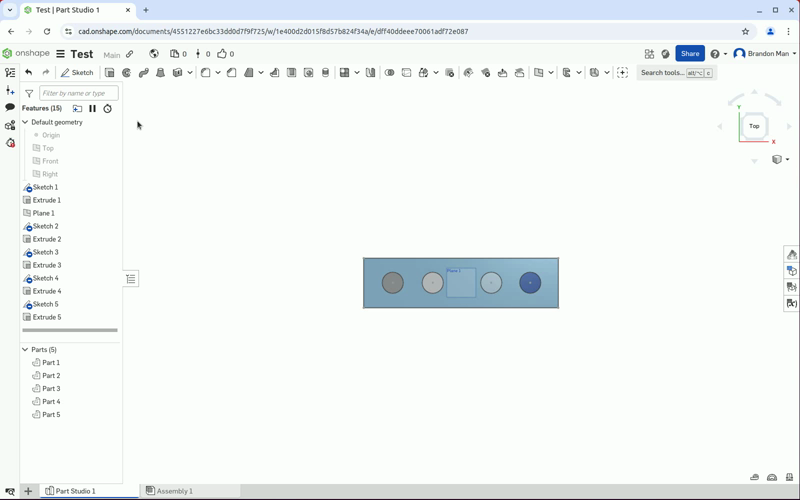
key(up, 3)
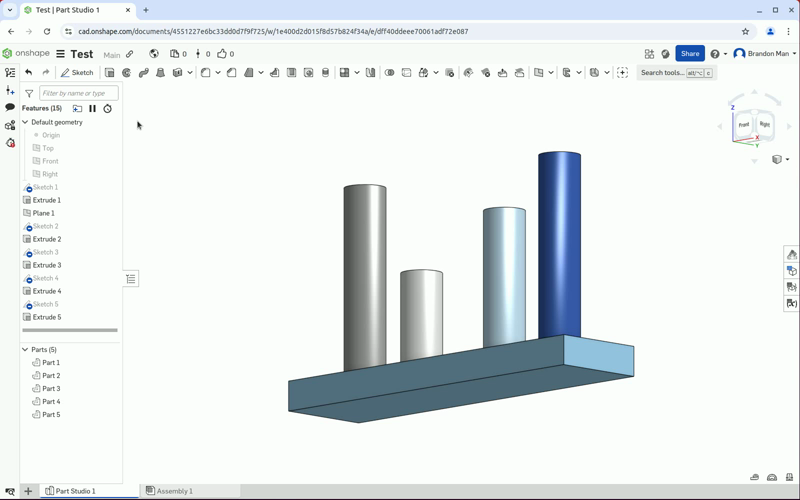
key(left, 3)
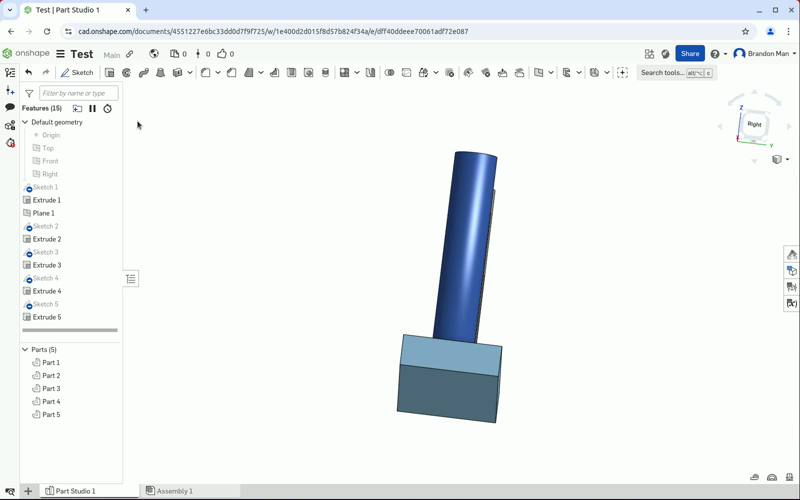
key(right, 3)
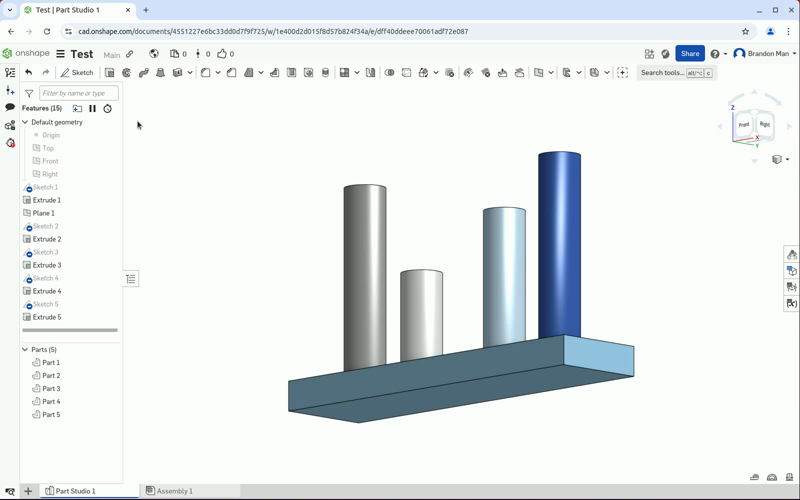
key(down, 3)
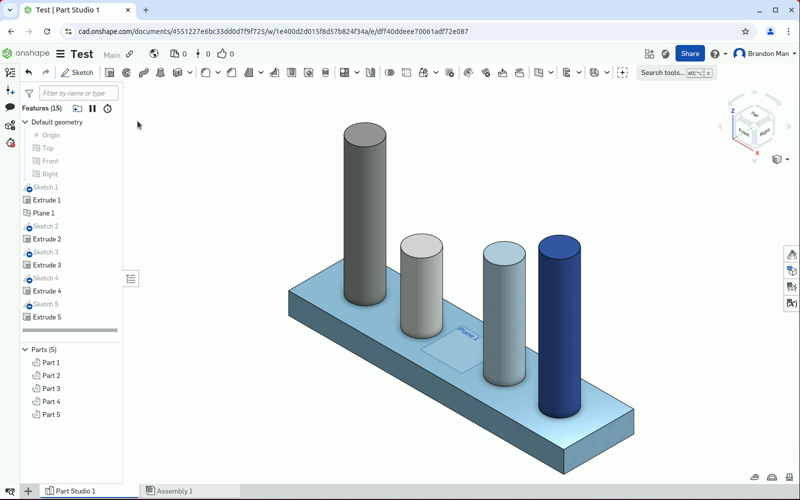
mouse_move(73, 189)
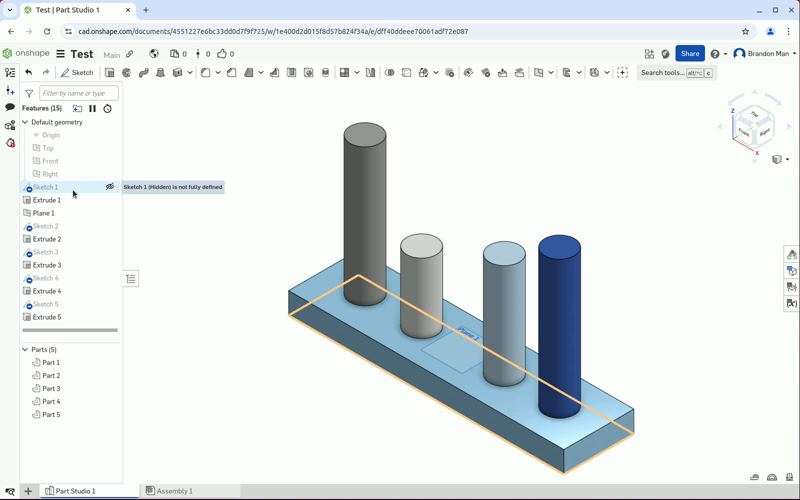
click(73, 189)